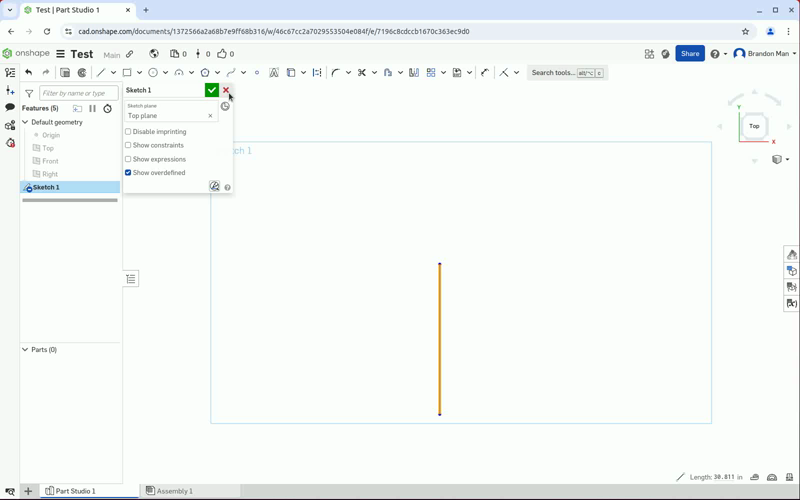
key(shift+h)
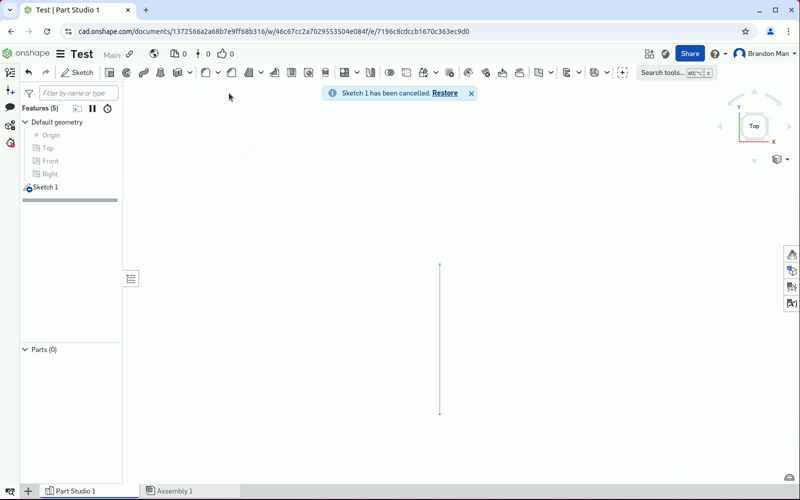
key(shift+s)
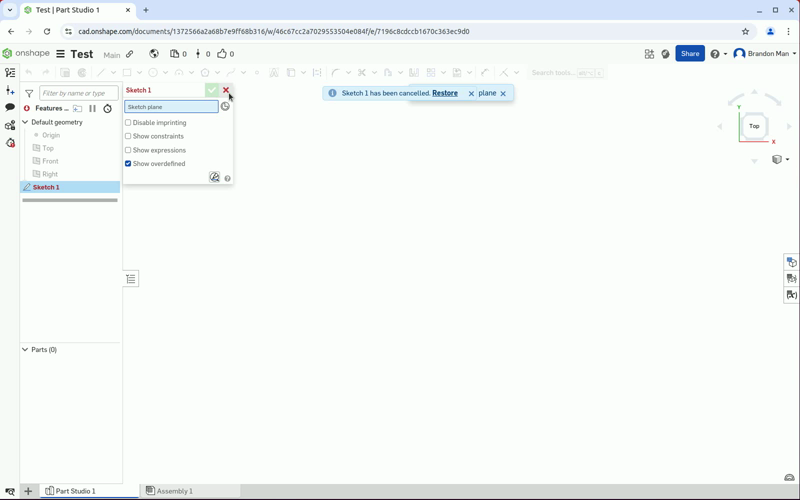
mouse_move(73, 150)
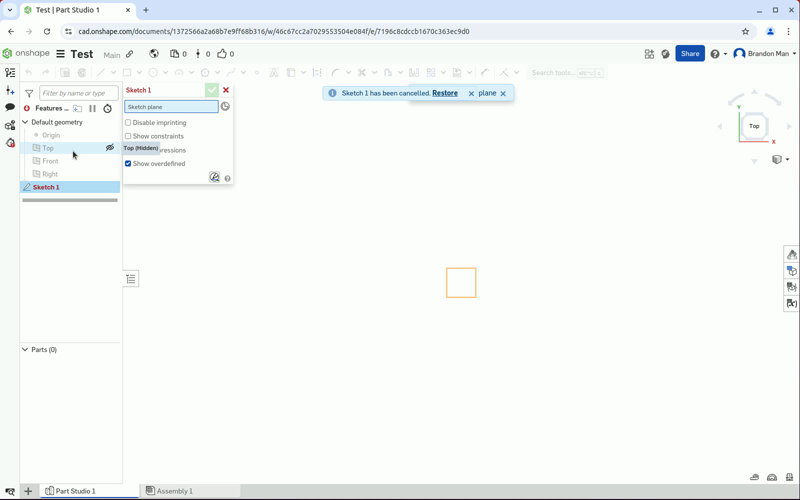
click(73, 150)
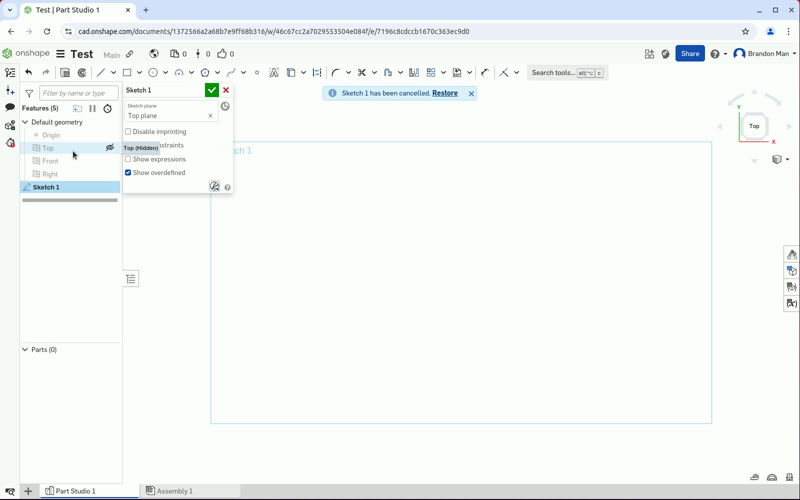
mouse_move(73, 352)
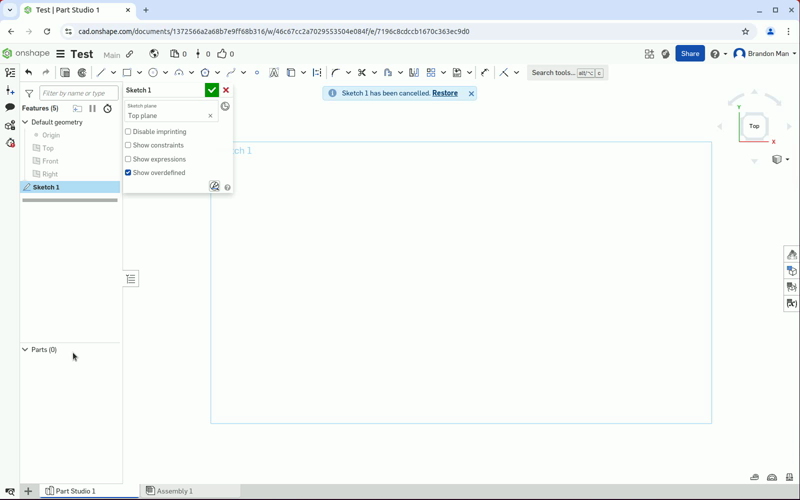
key(y)
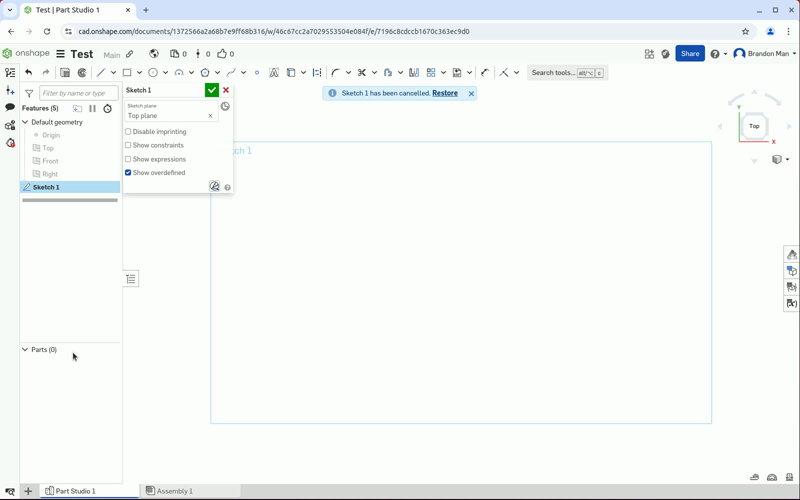
key(l)
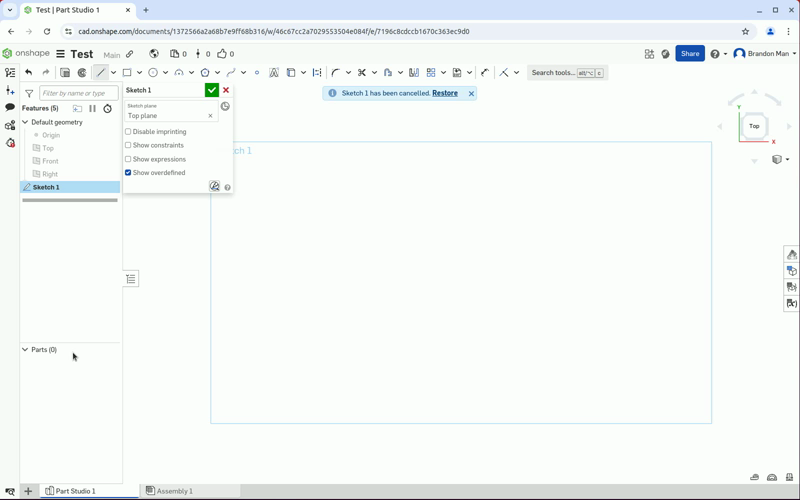
key_down(shift)
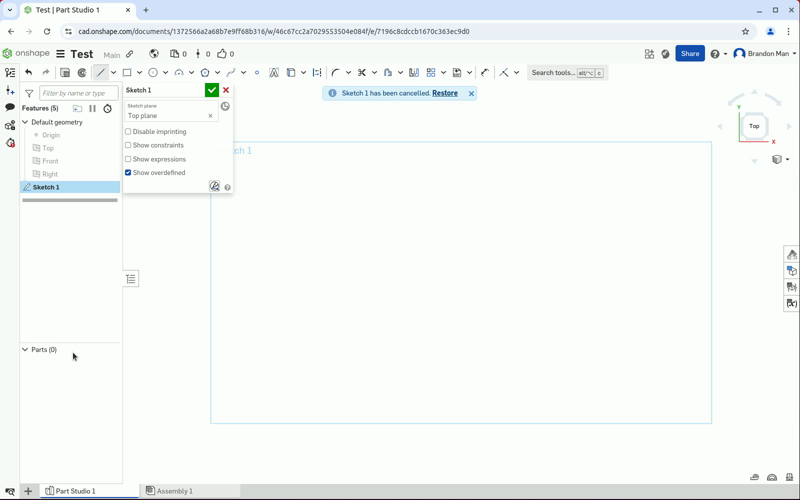
mouse_move(441, 288)
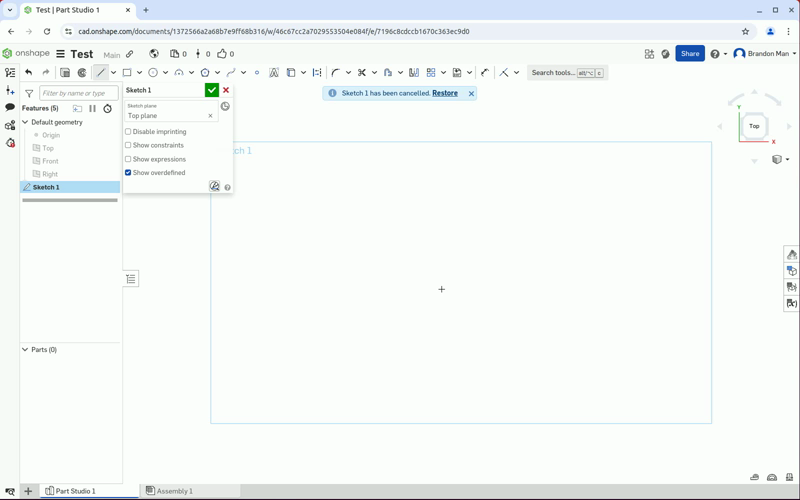
click(441, 288)
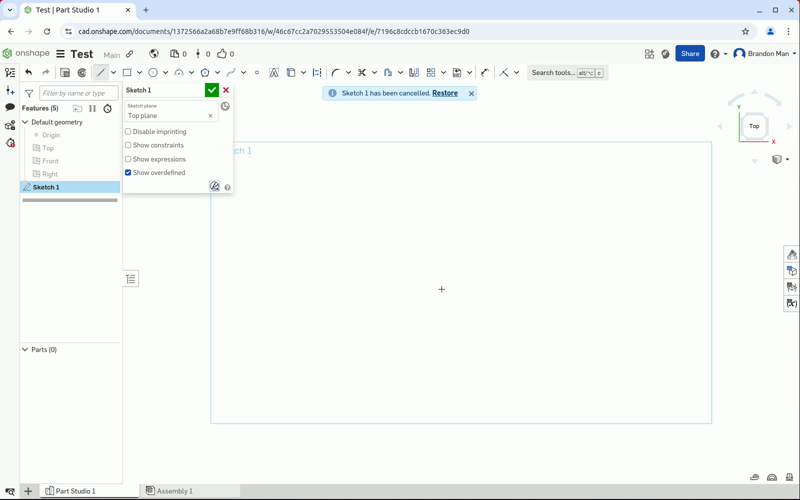
key_up(shift)
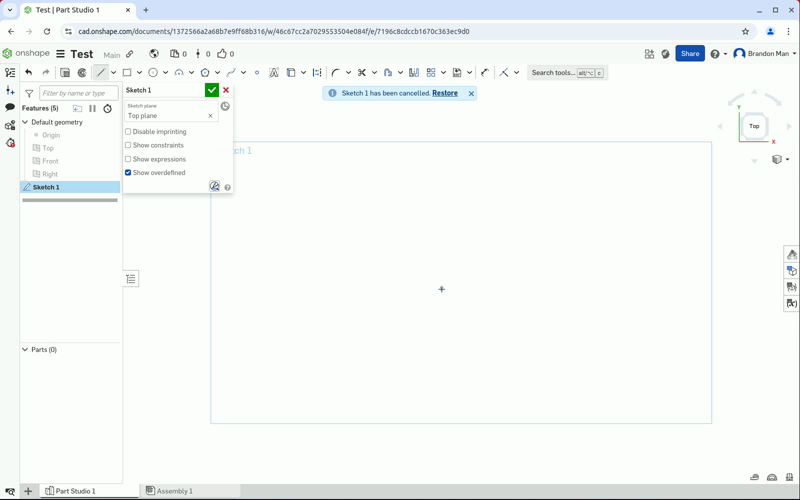
key_down(shift)
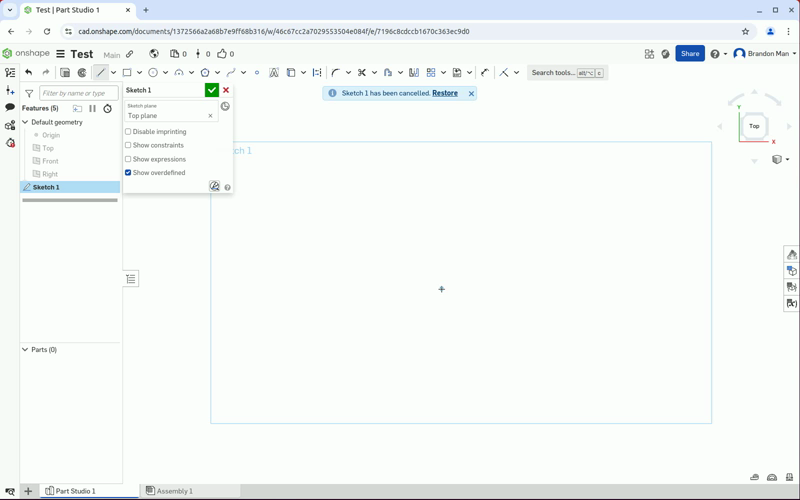
mouse_move(471, 288)
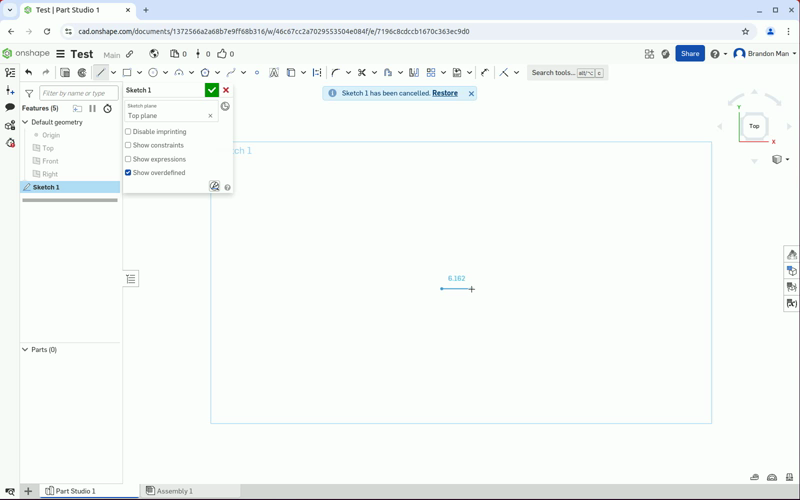
mouse_move(461, 288)
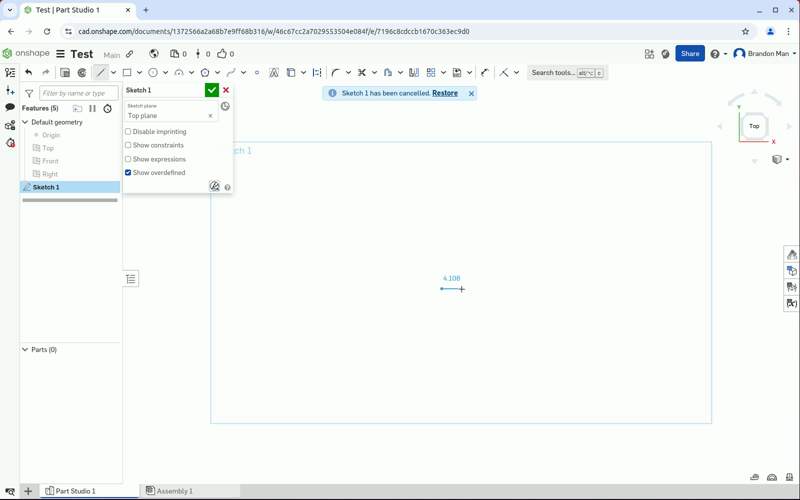
click(461, 288)
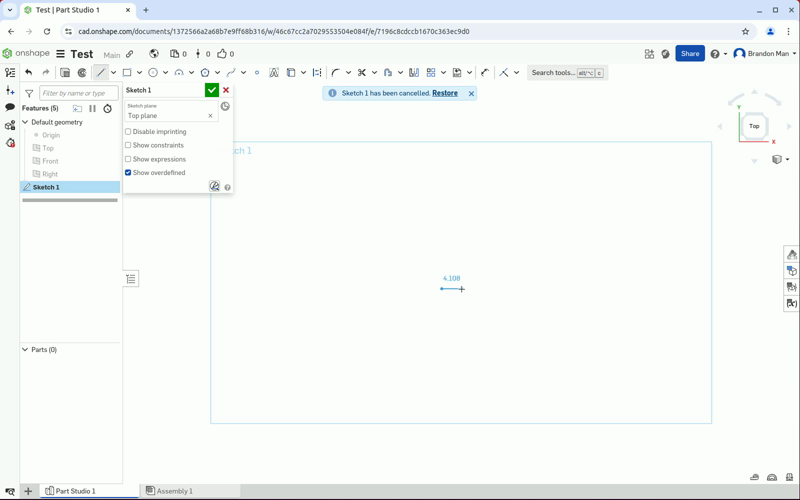
key_up(shift)
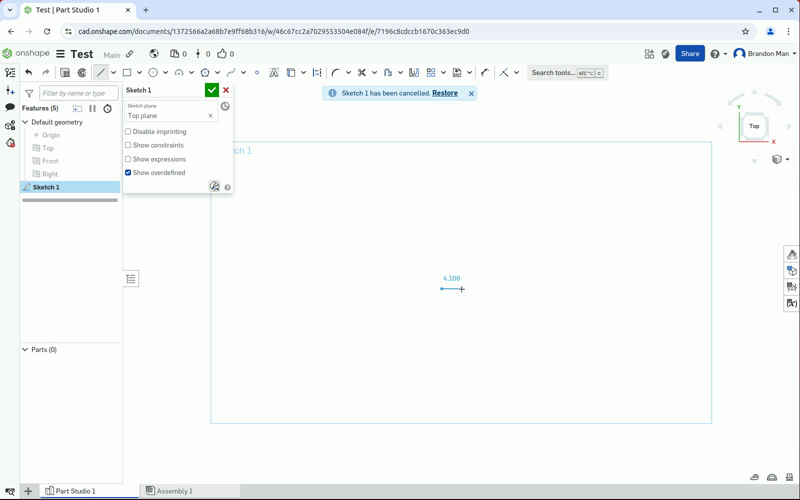
key_down(shift)
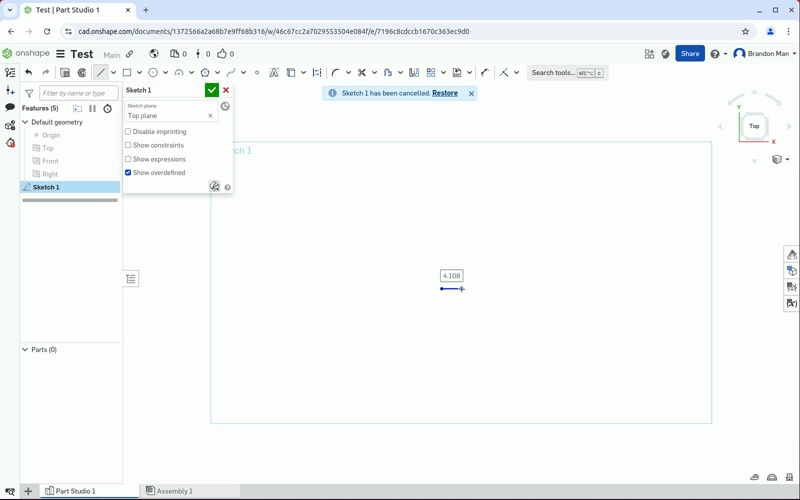
mouse_move(491, 288)
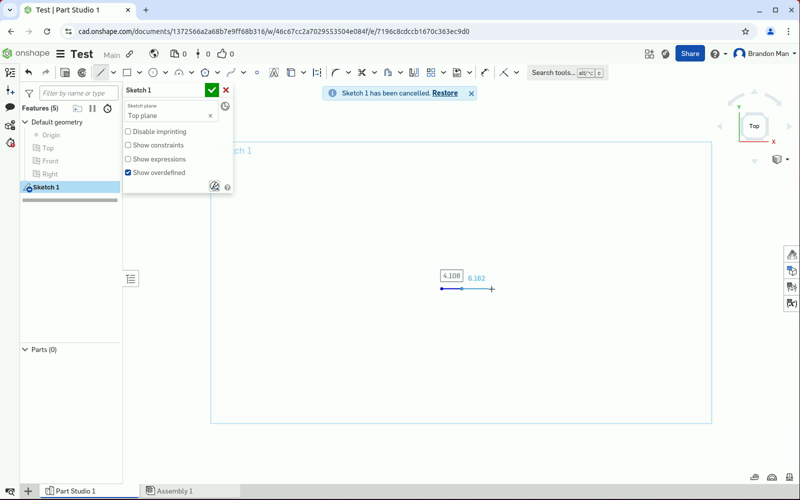
mouse_move(461, 282)
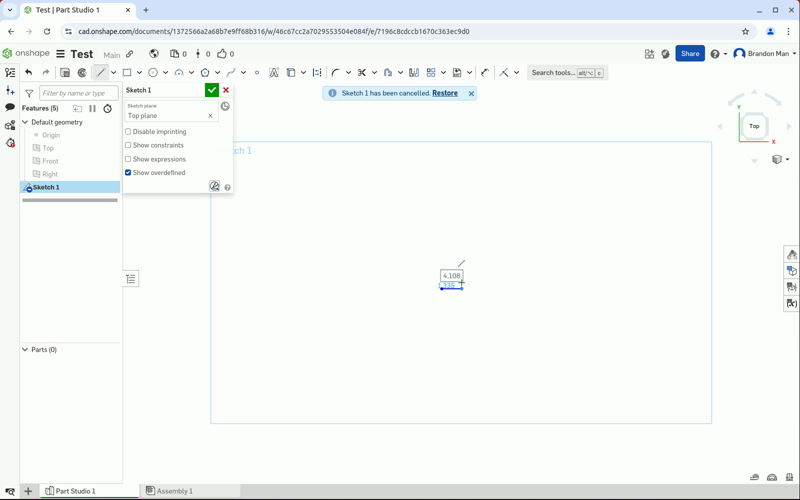
scroll(6)
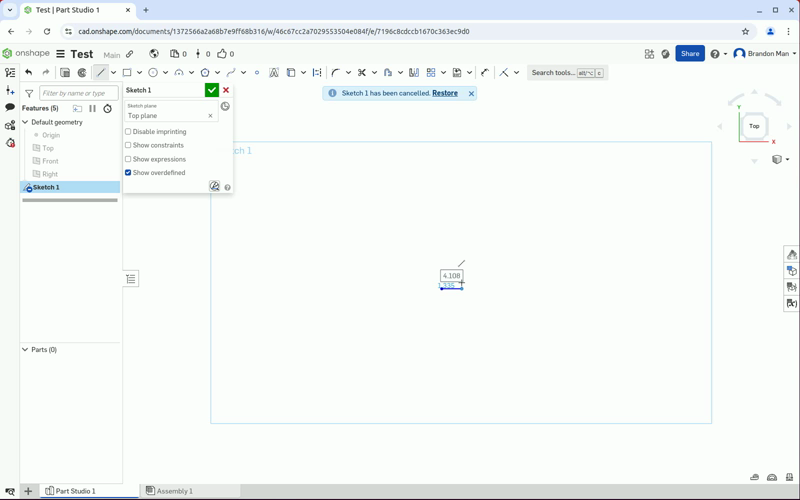
scroll(6)
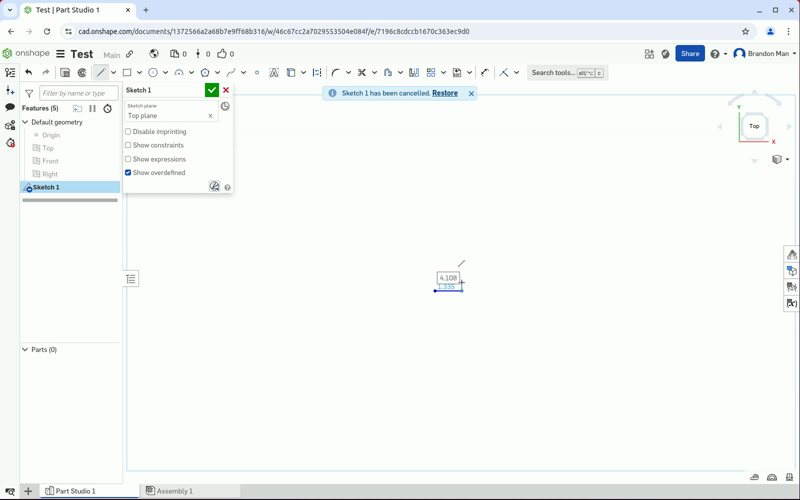
scroll(6)
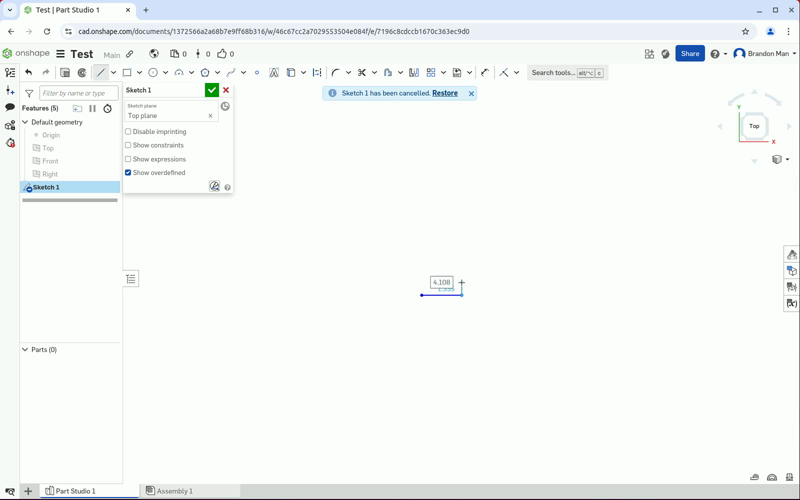
scroll(6)
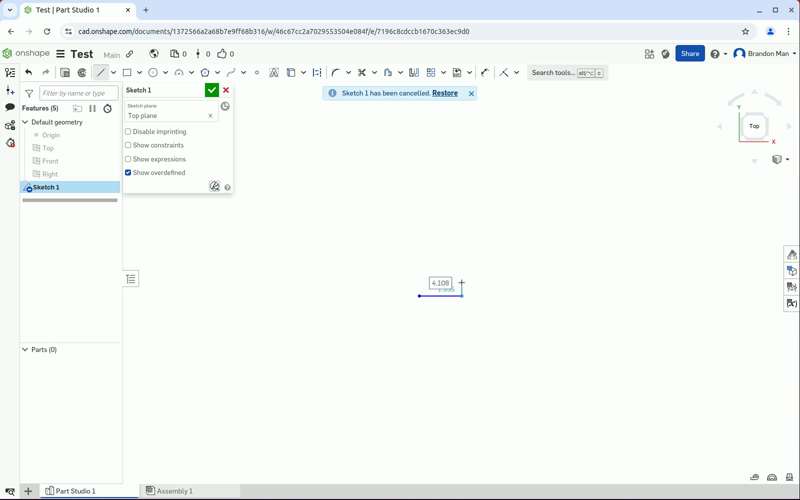
scroll(6)
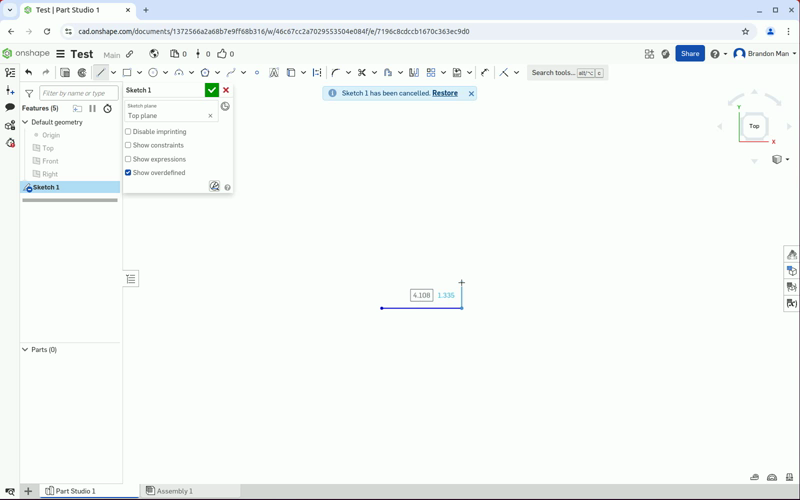
scroll(6)
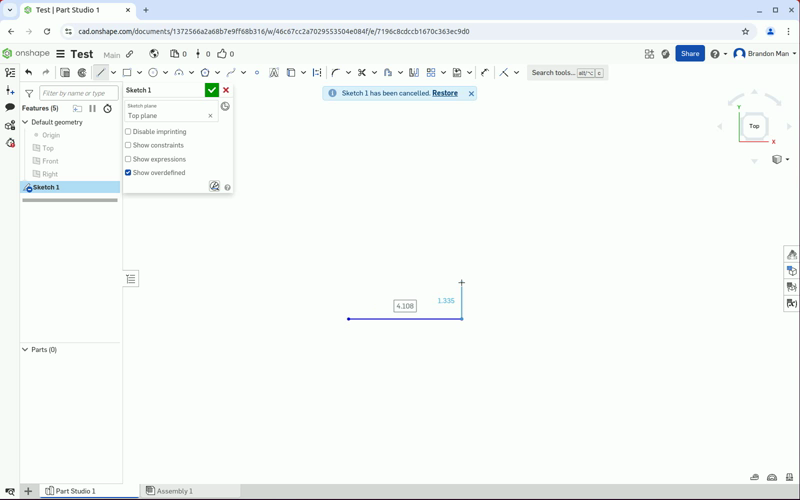
scroll(6)
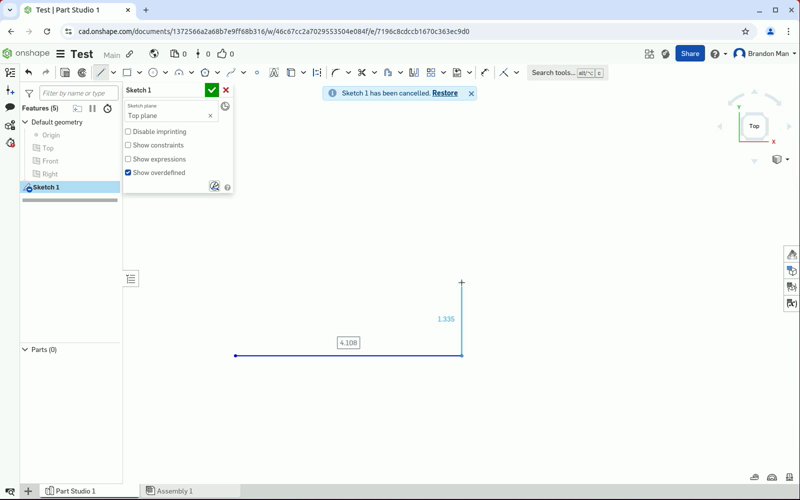
click(461, 282)
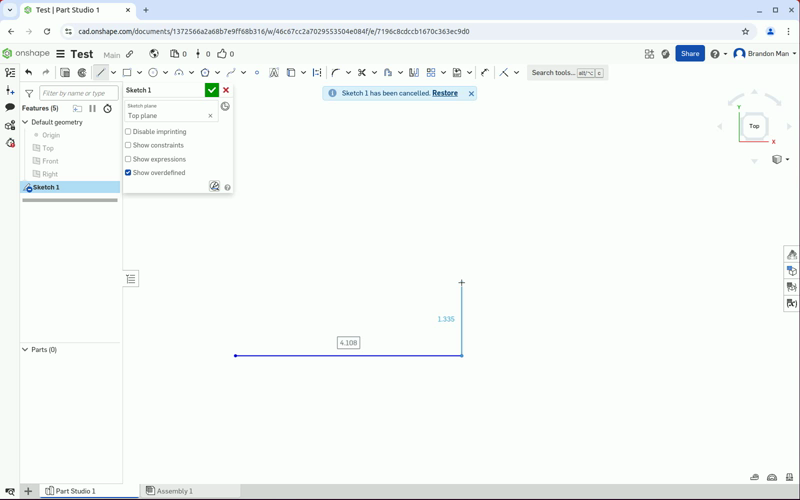
scroll(-6)
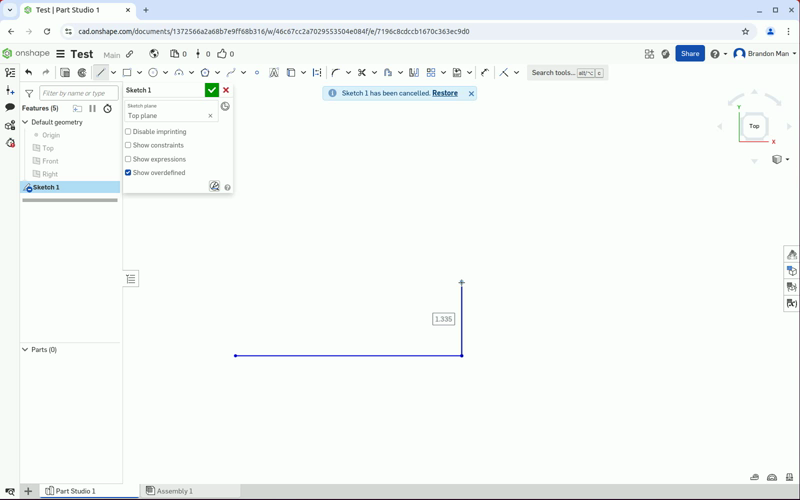
scroll(-6)
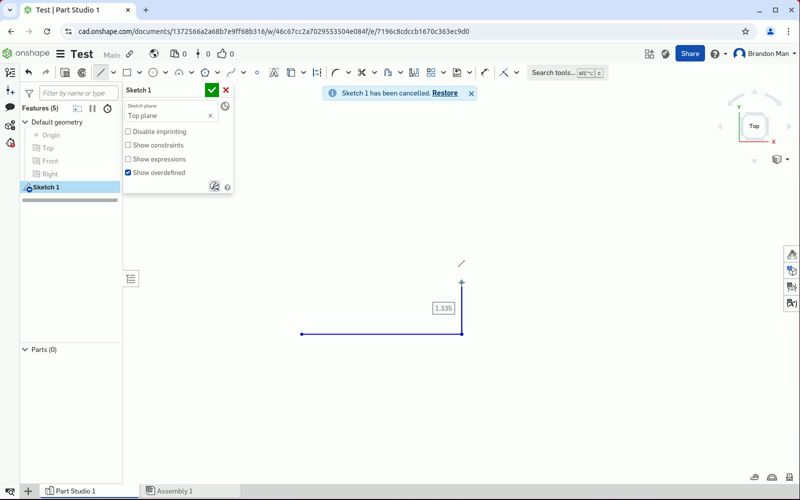
scroll(-6)
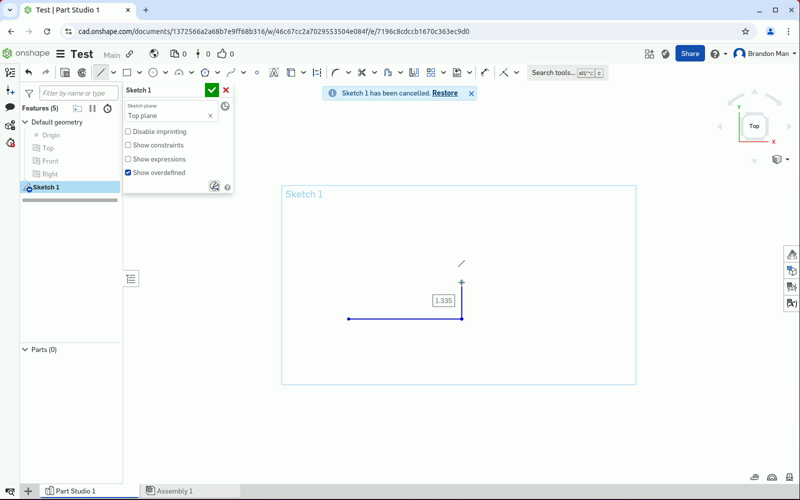
scroll(-6)
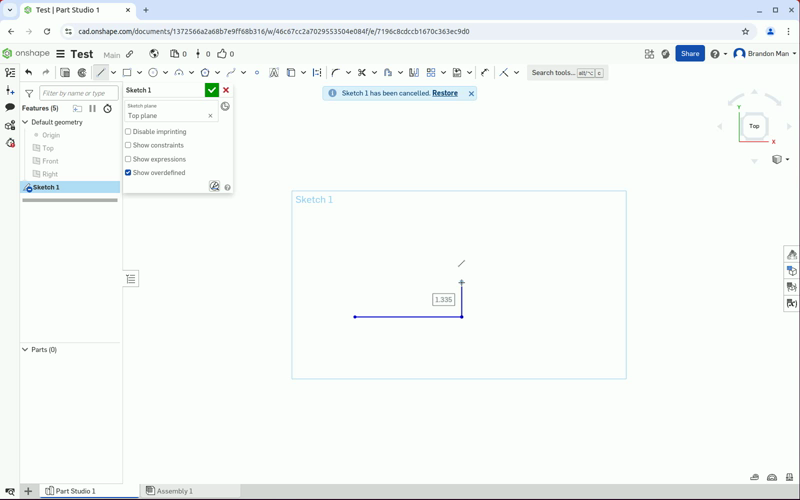
scroll(-6)
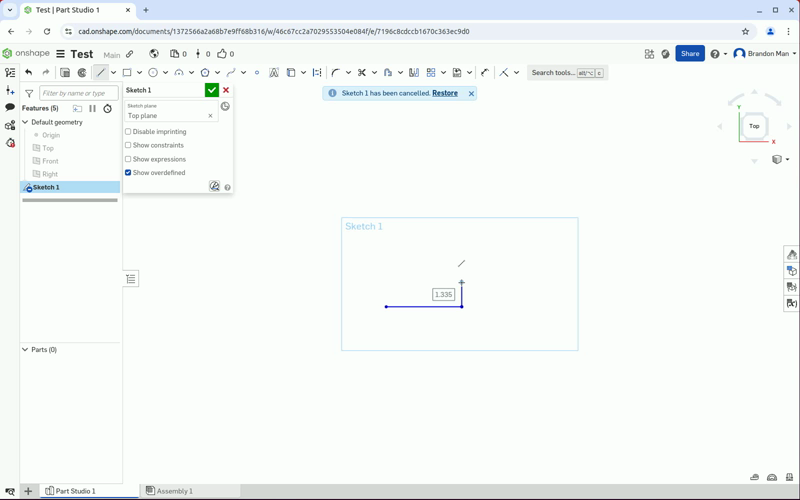
scroll(-6)
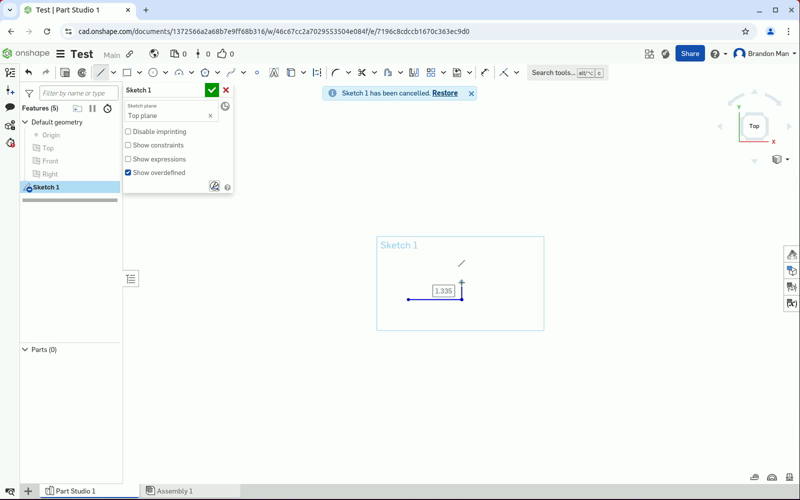
scroll(-6)
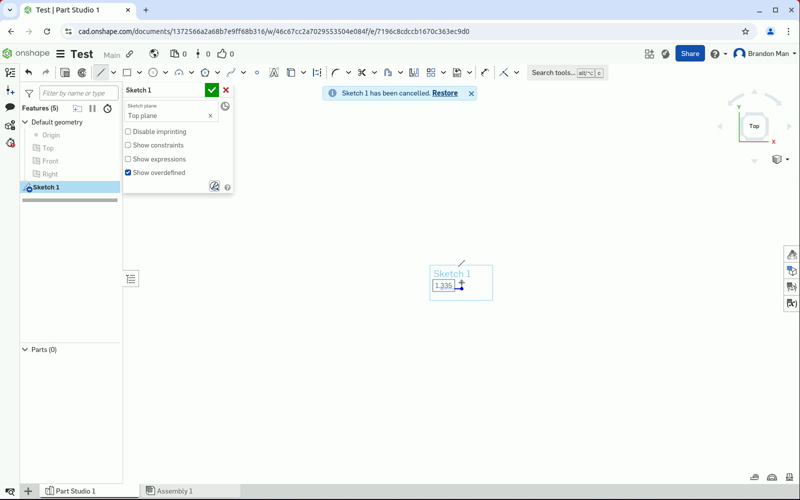
key_up(shift)
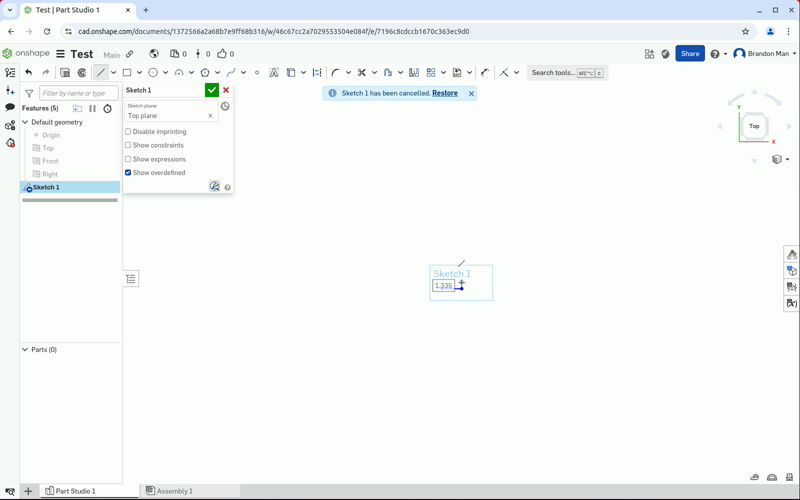
key_down(shift)
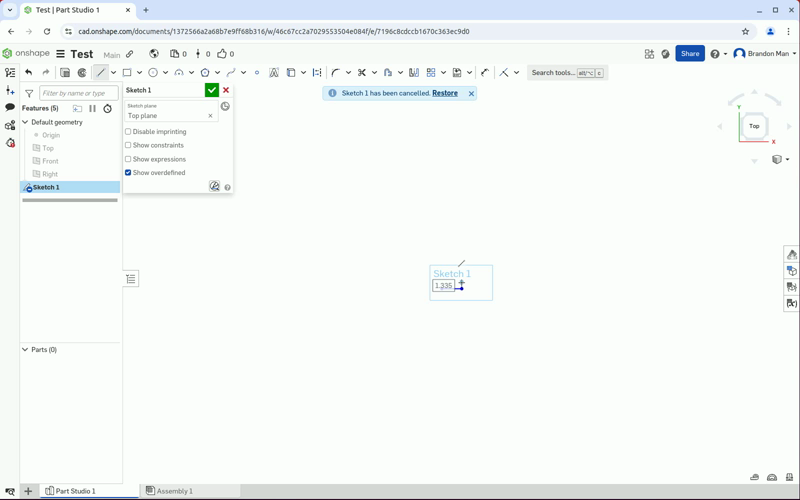
mouse_move(491, 282)
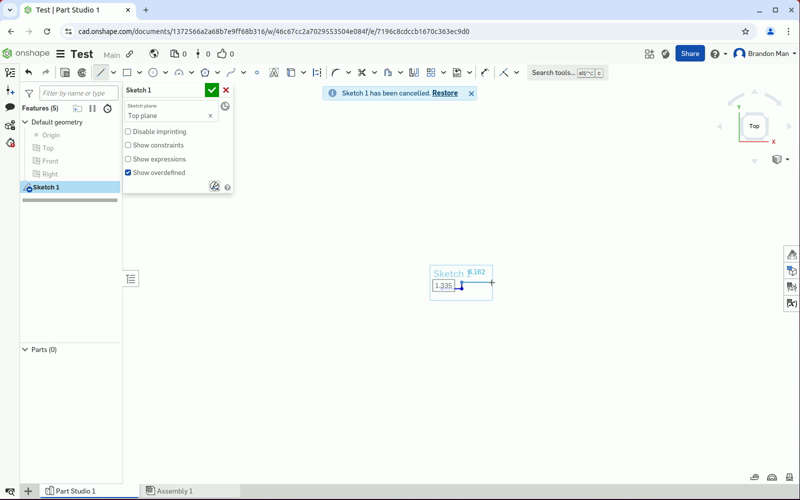
mouse_move(441, 282)
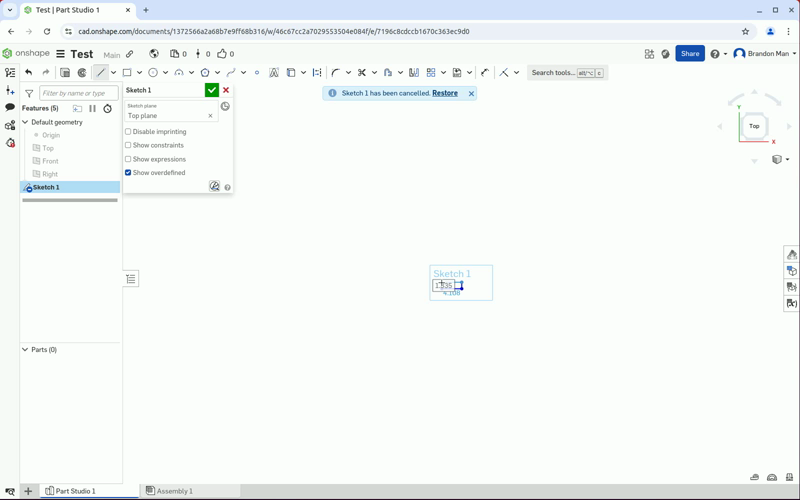
click(441, 282)
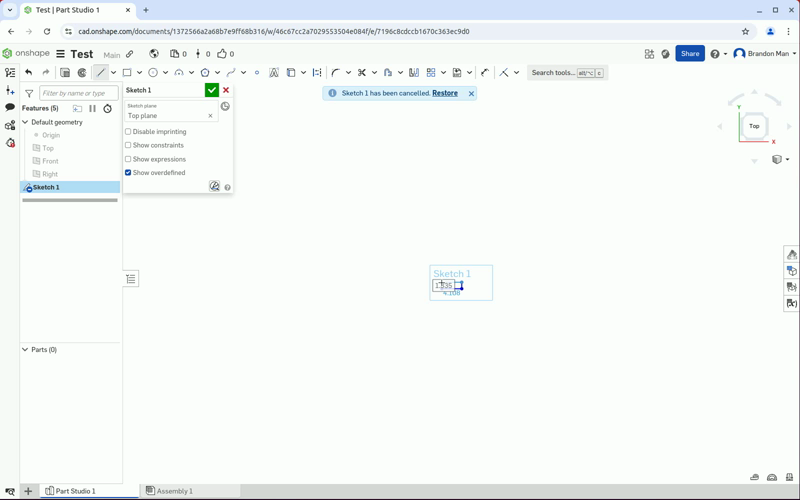
key_up(shift)
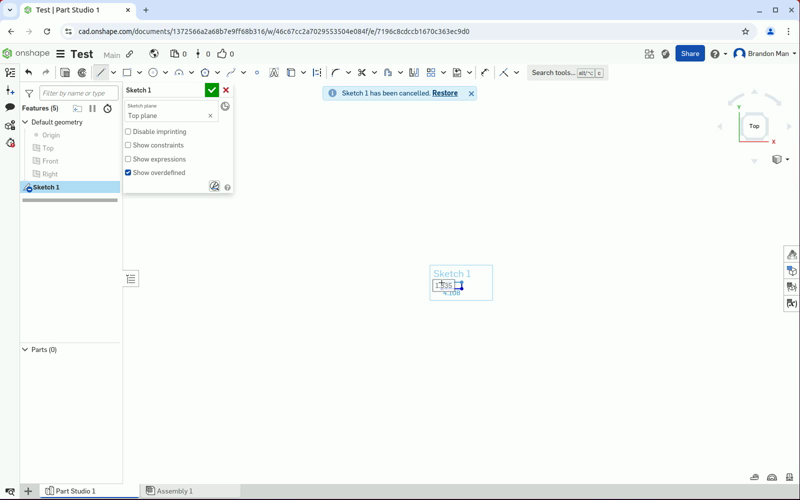
mouse_move(471, 282)
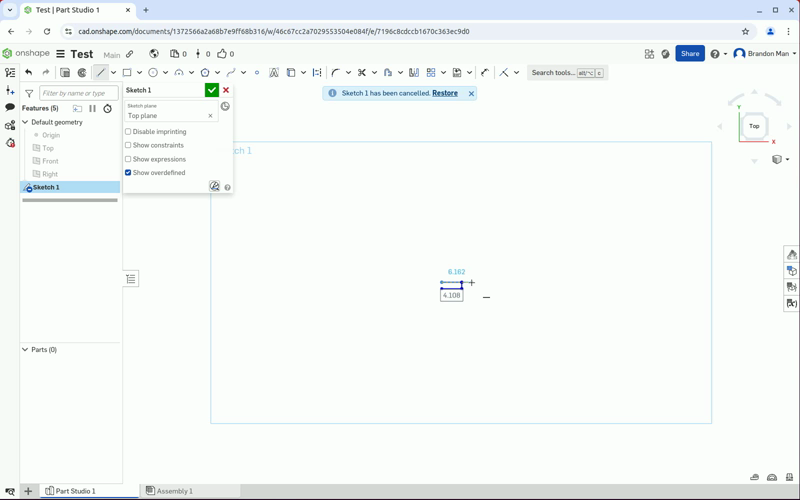
key_down(shift)
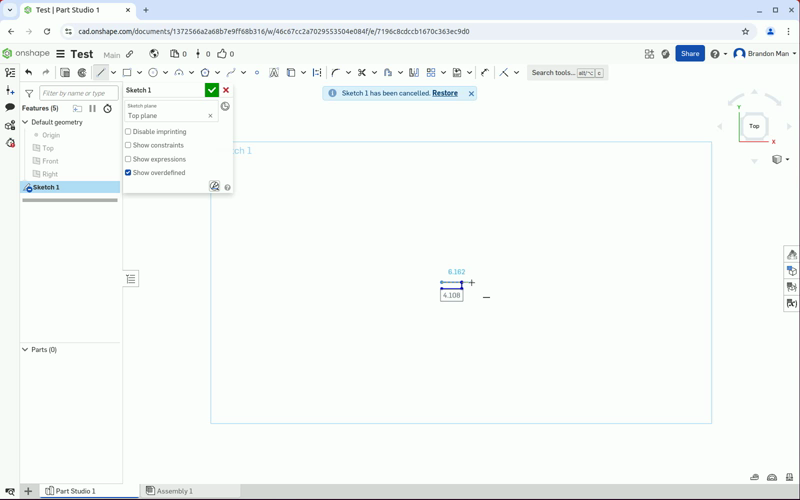
mouse_move(441, 288)
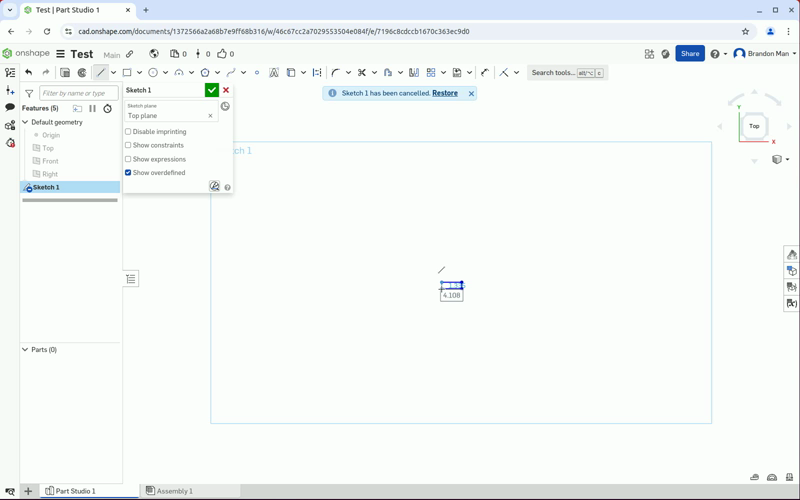
scroll(6)
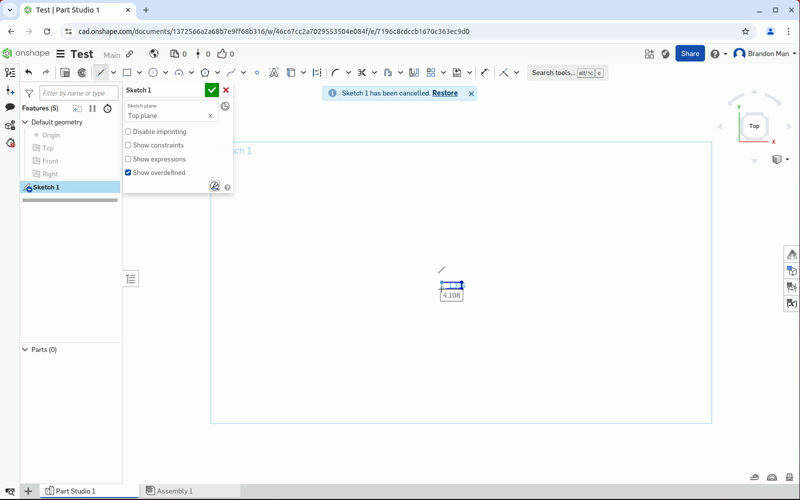
scroll(6)
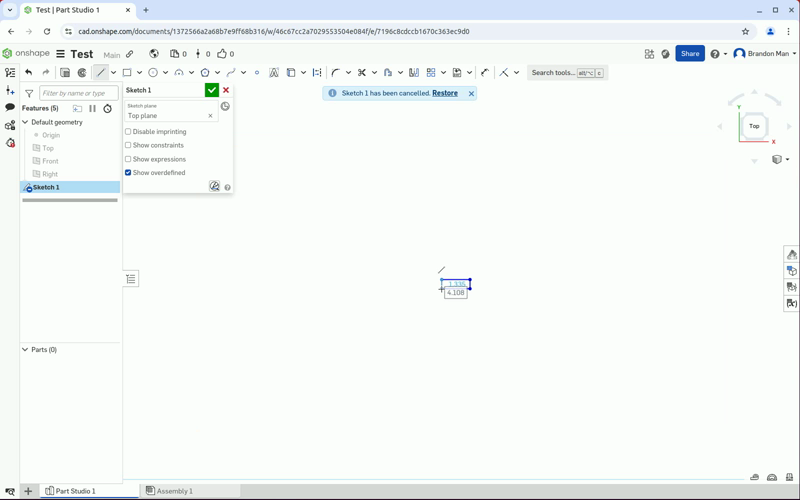
scroll(6)
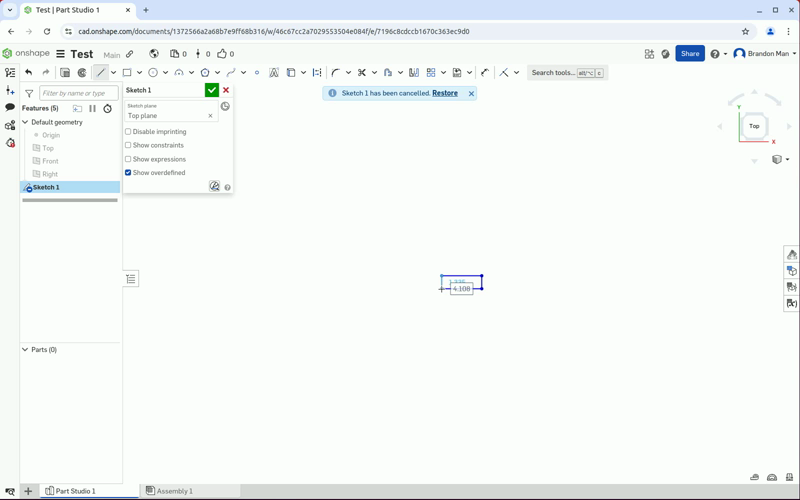
scroll(6)
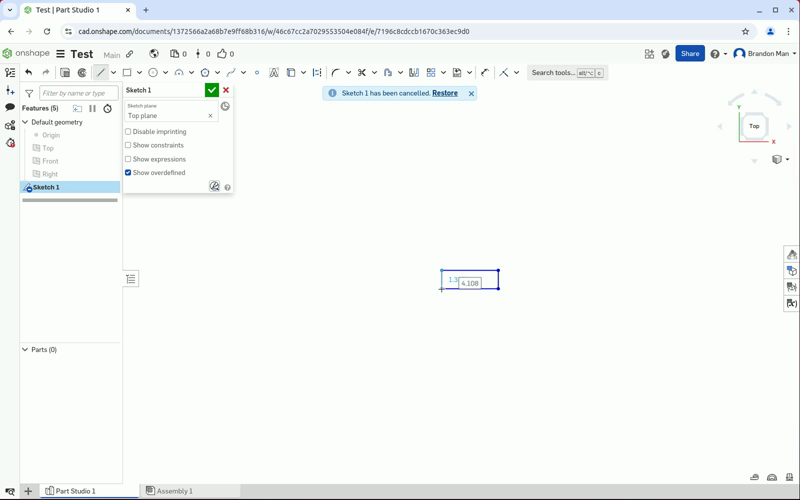
scroll(6)
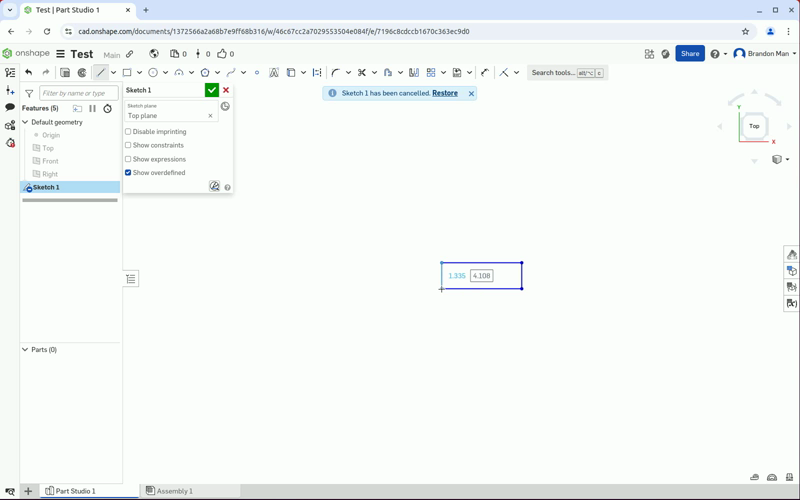
scroll(6)
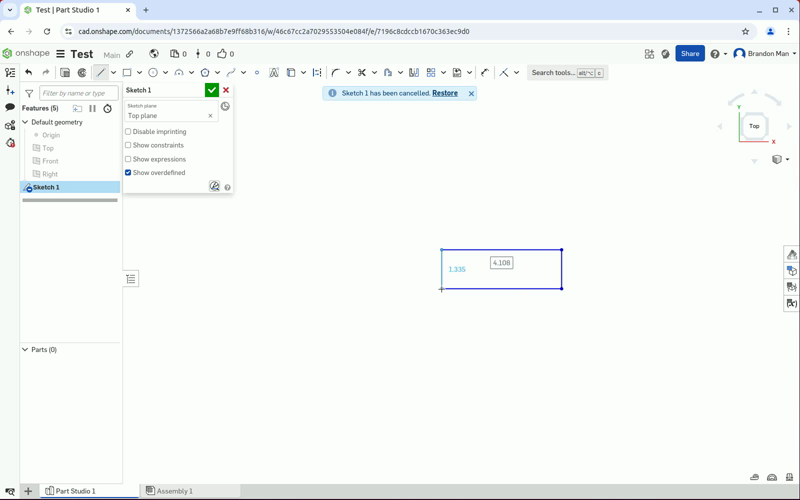
scroll(6)
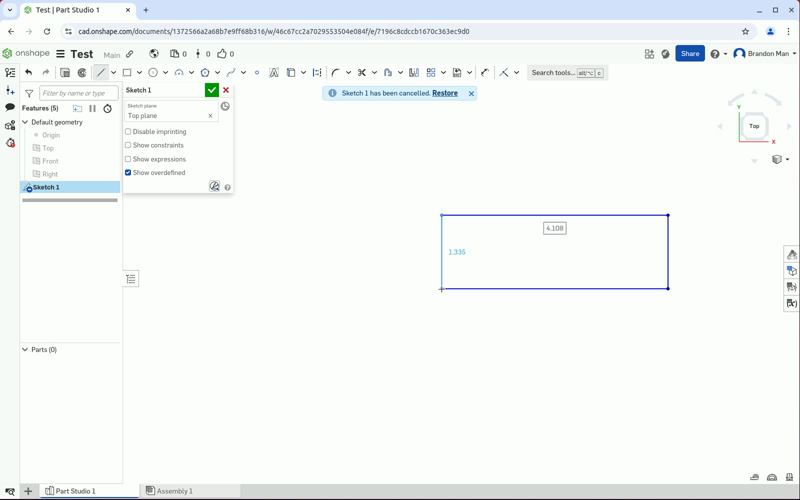
key_up(shift)
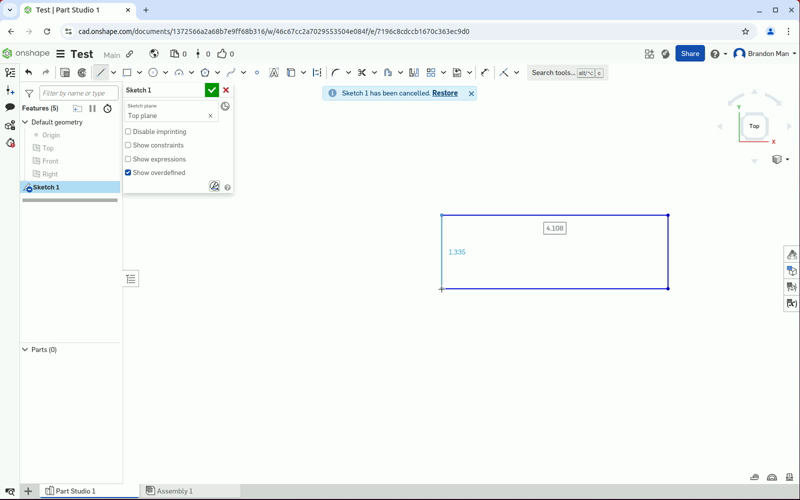
click(441, 288)
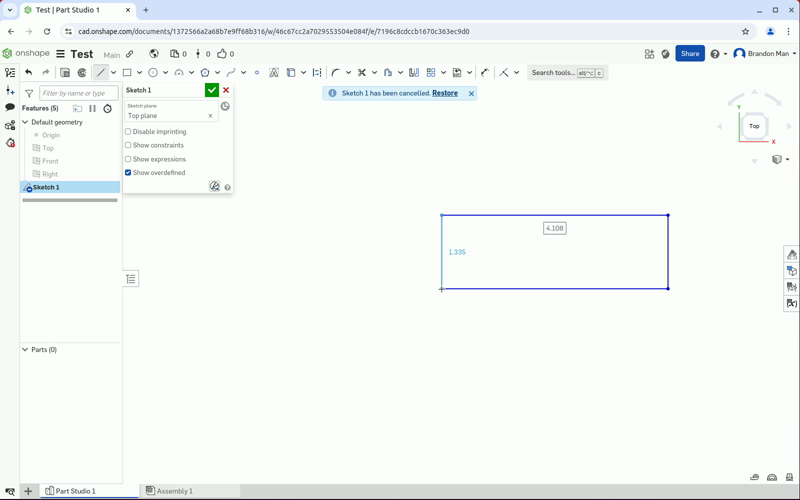
scroll(-6)
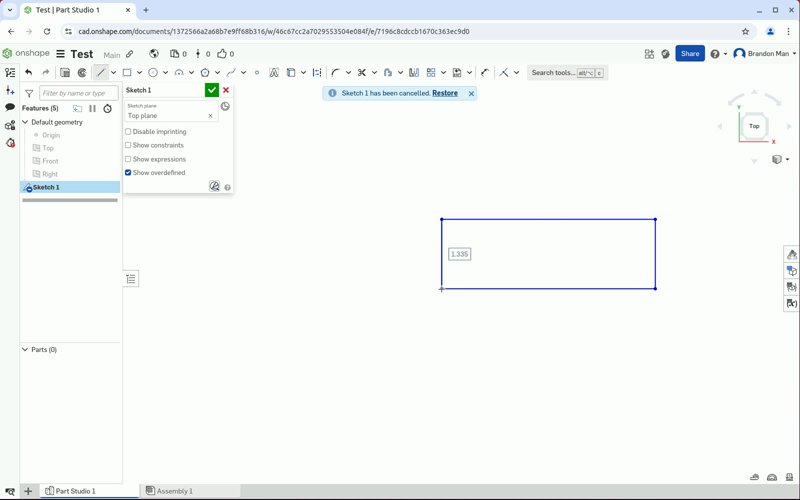
scroll(-6)
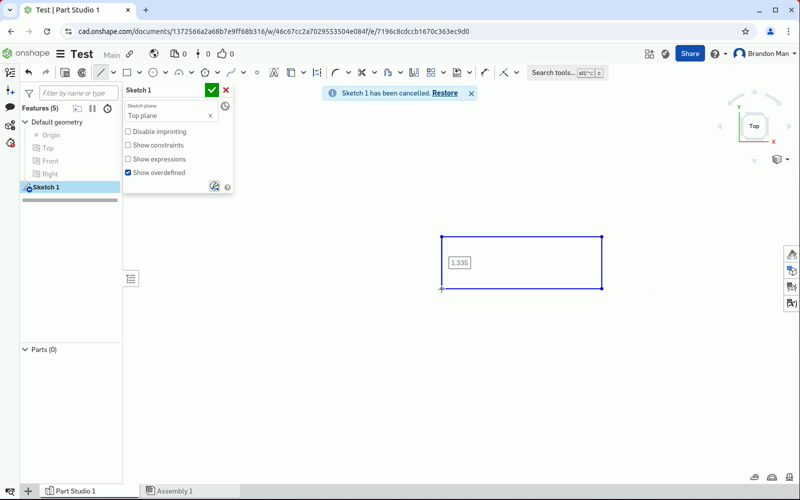
scroll(-6)
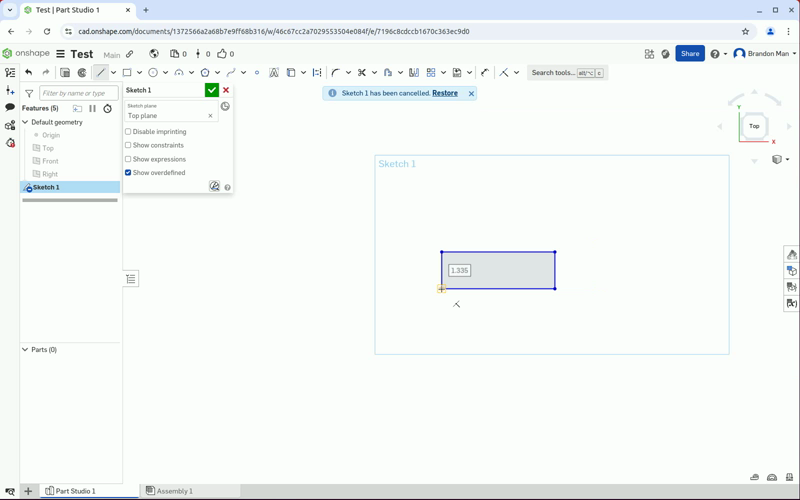
scroll(-6)
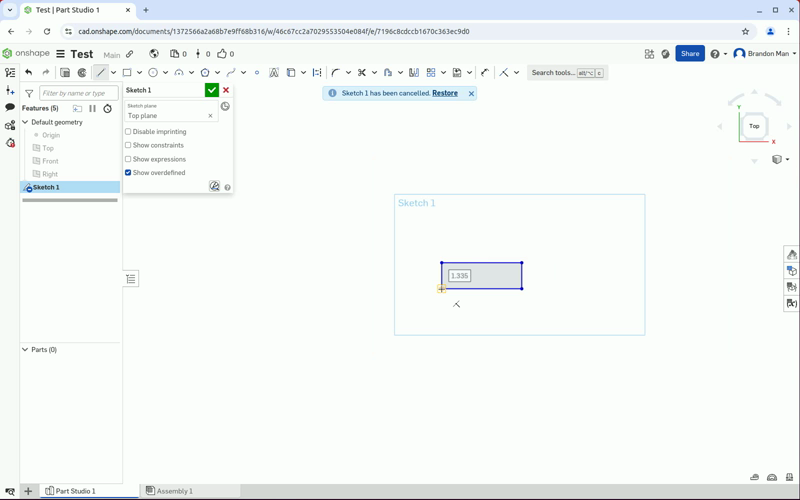
scroll(-6)
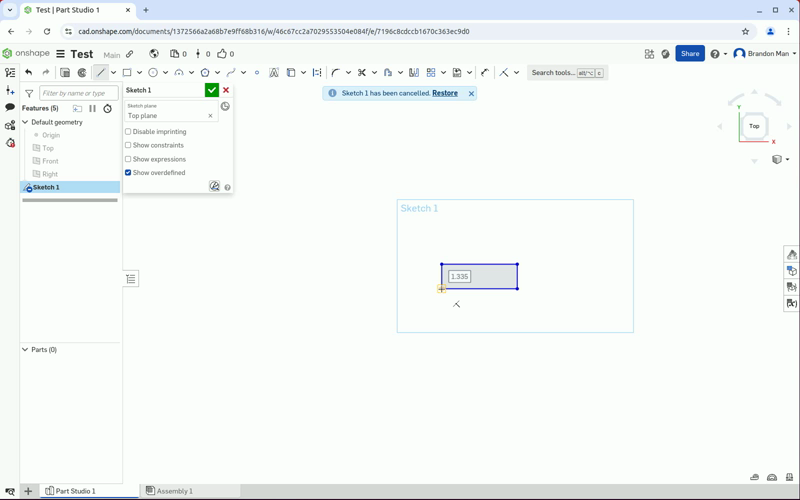
scroll(-6)
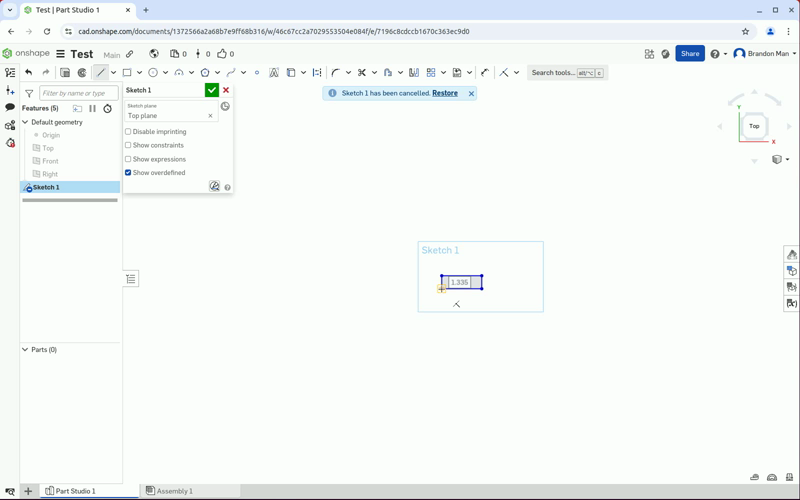
scroll(-6)
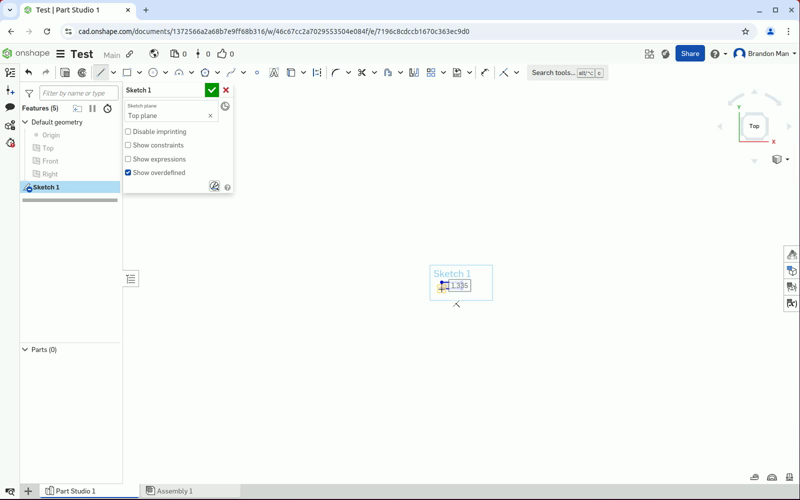
key(esc)
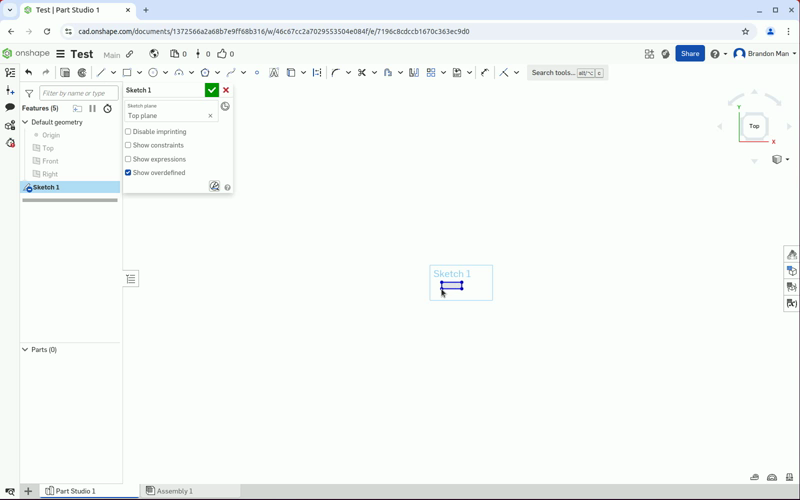
mouse_move(456, 286)
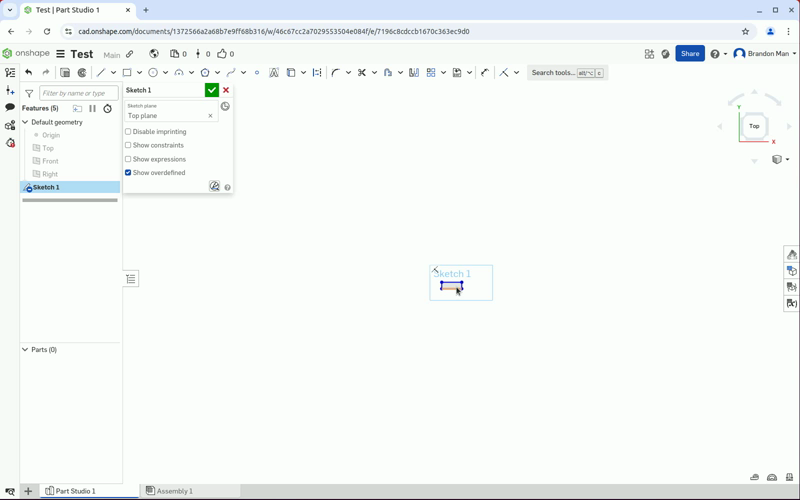
scroll(6)
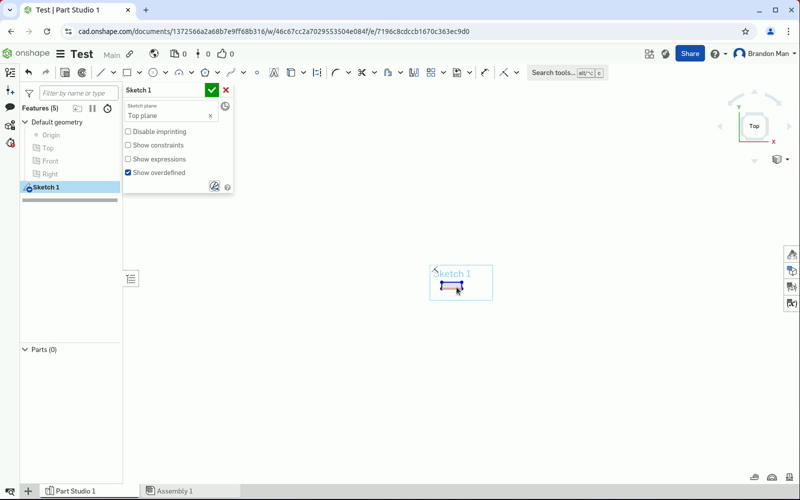
scroll(6)
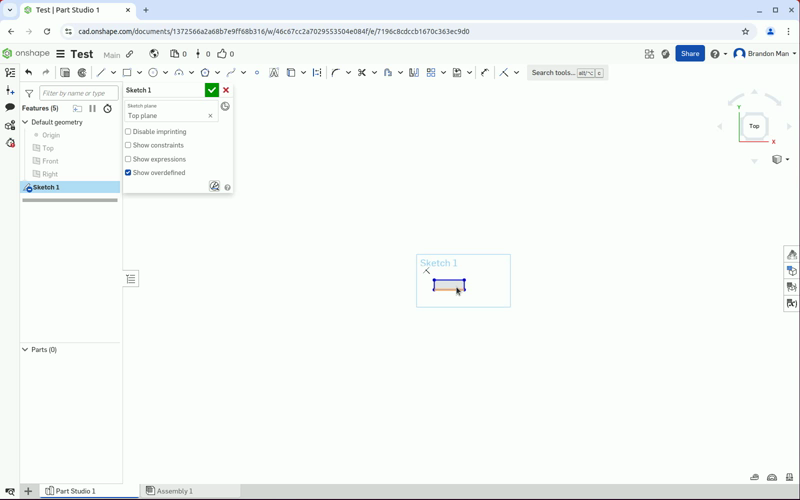
scroll(6)
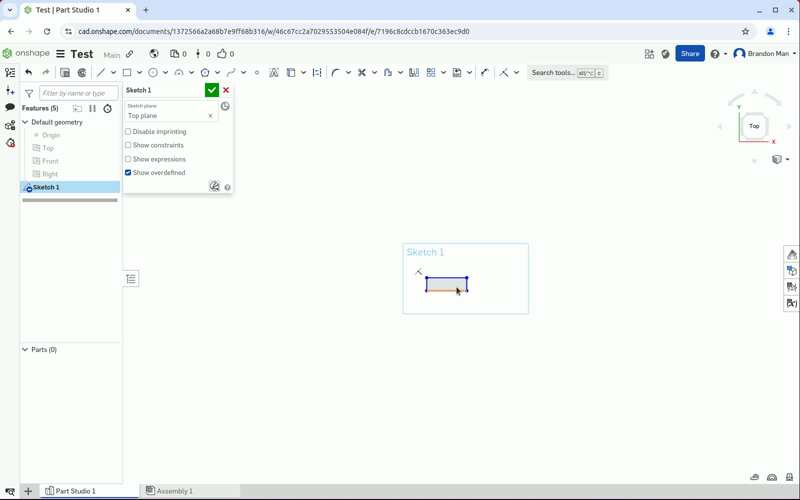
scroll(6)
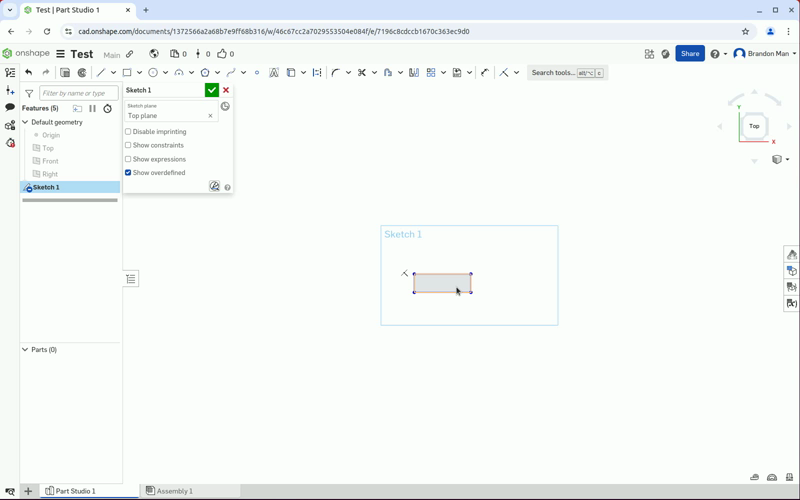
scroll(6)
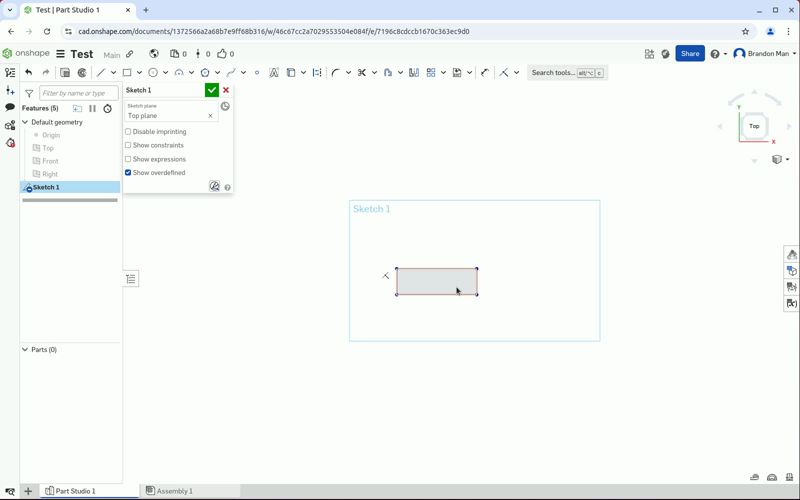
scroll(6)
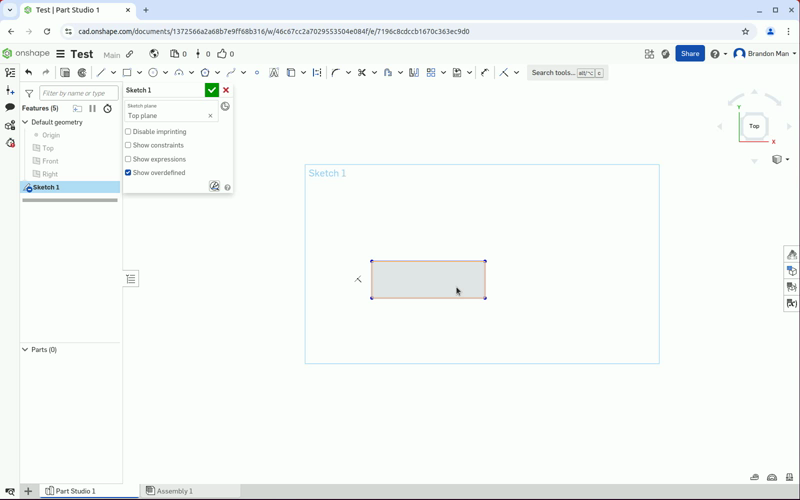
scroll(6)
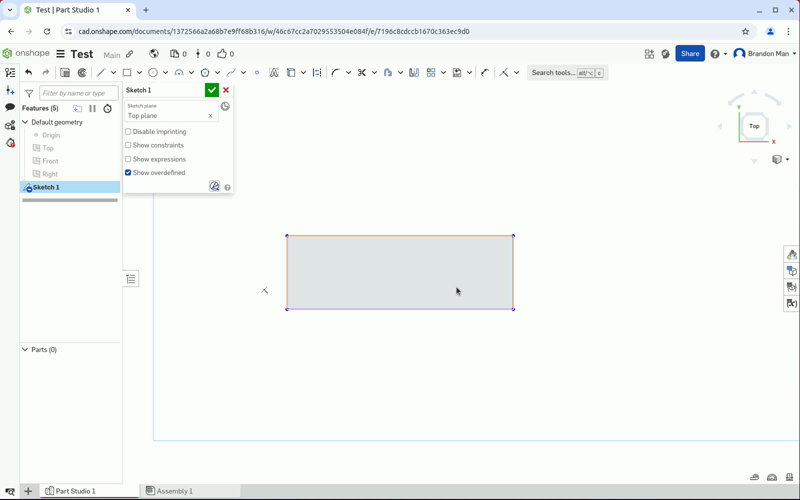
click(456, 286)
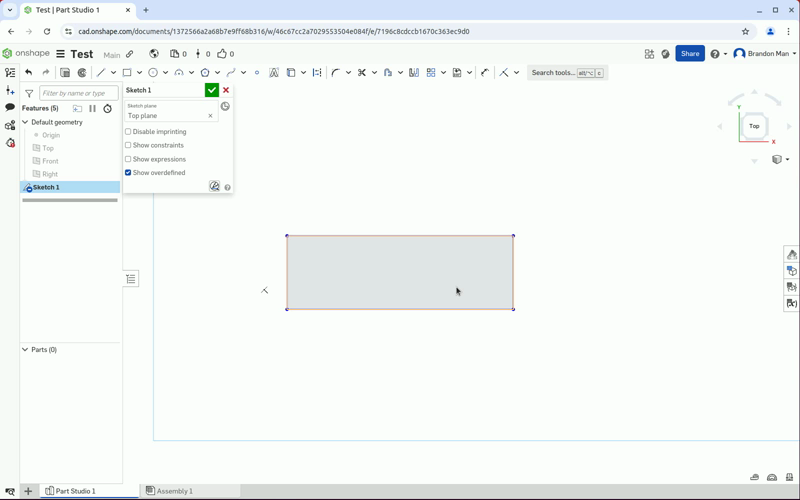
scroll(-6)
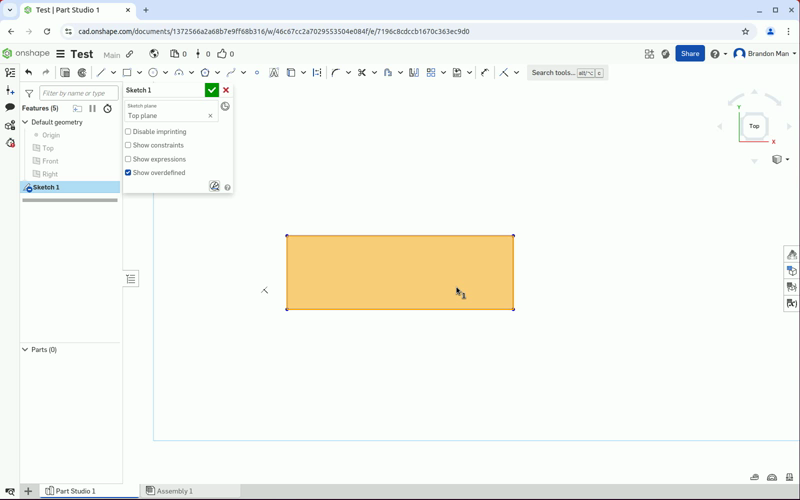
scroll(-6)
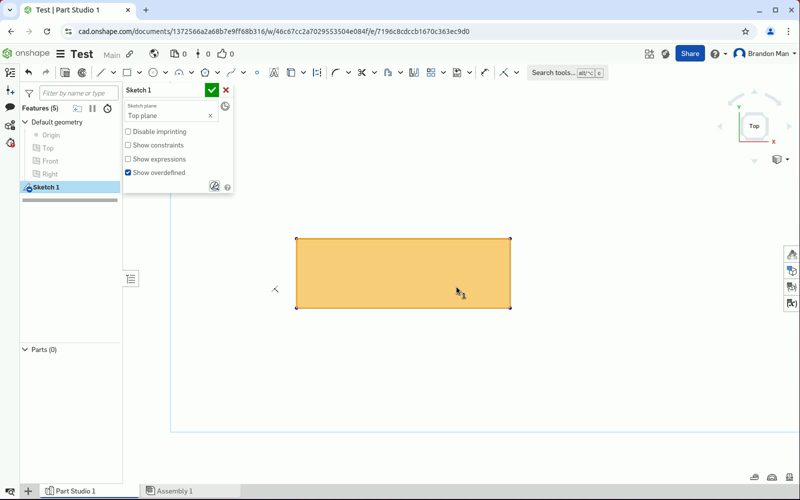
scroll(-6)
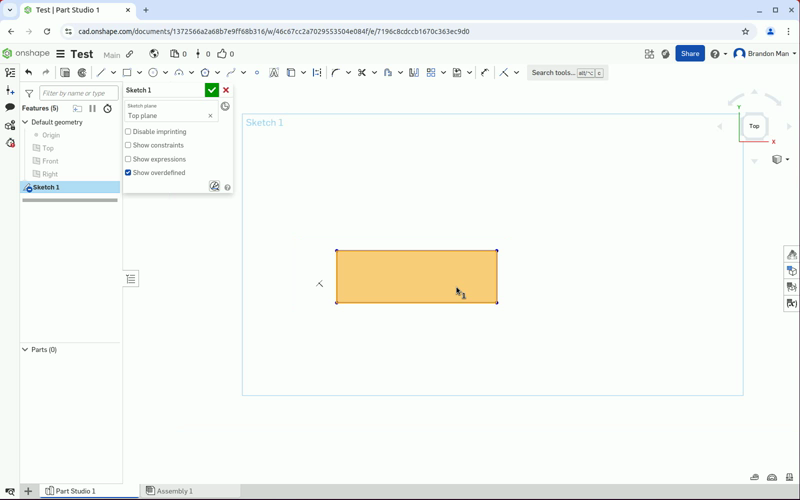
scroll(-6)
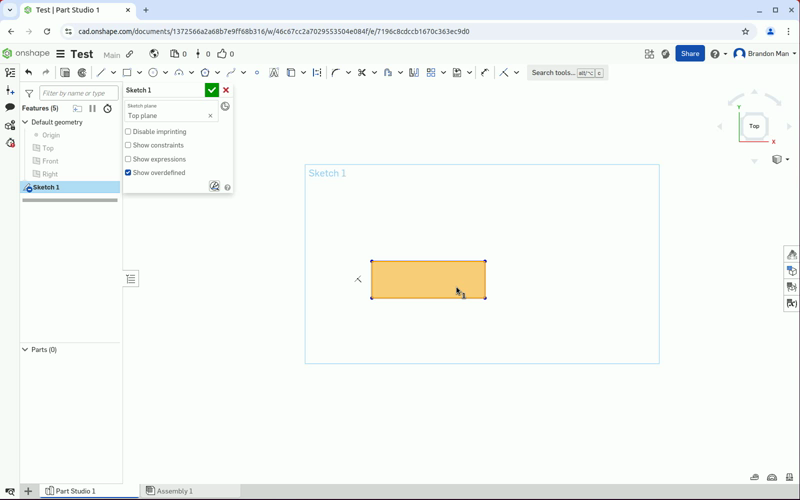
scroll(-6)
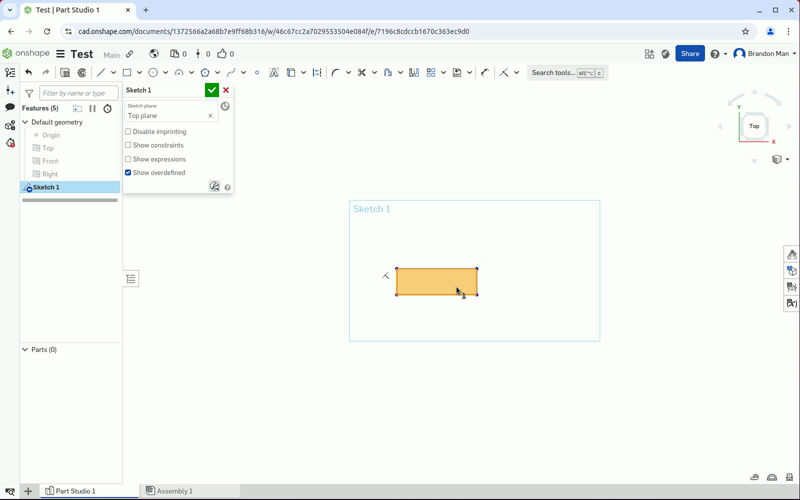
scroll(-6)
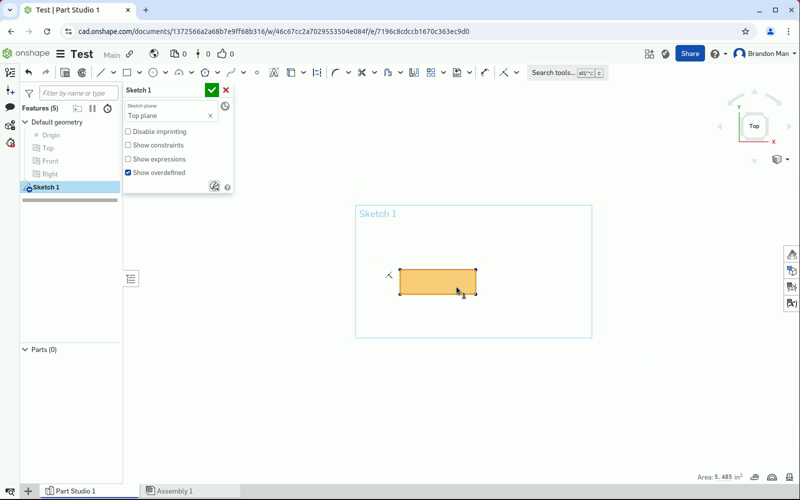
scroll(-6)
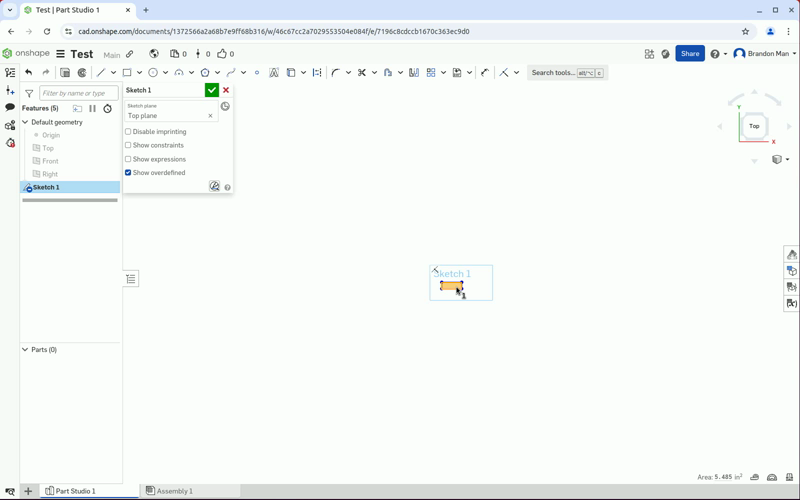
mouse_move(73, 352)
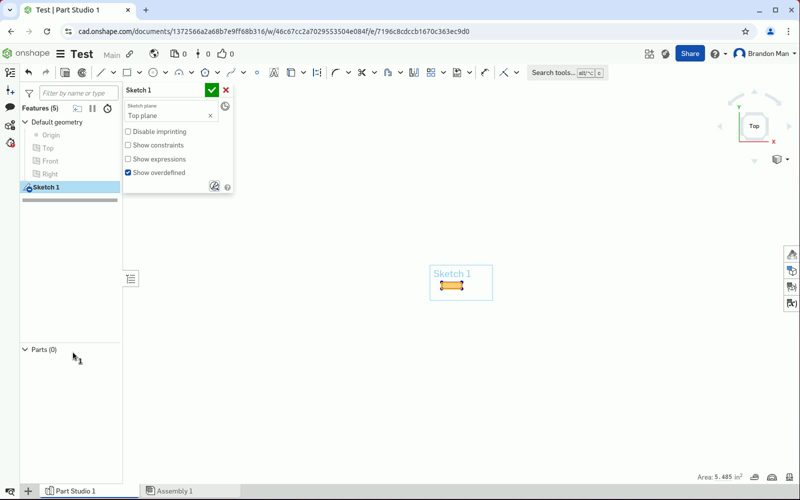
key(shift+y)
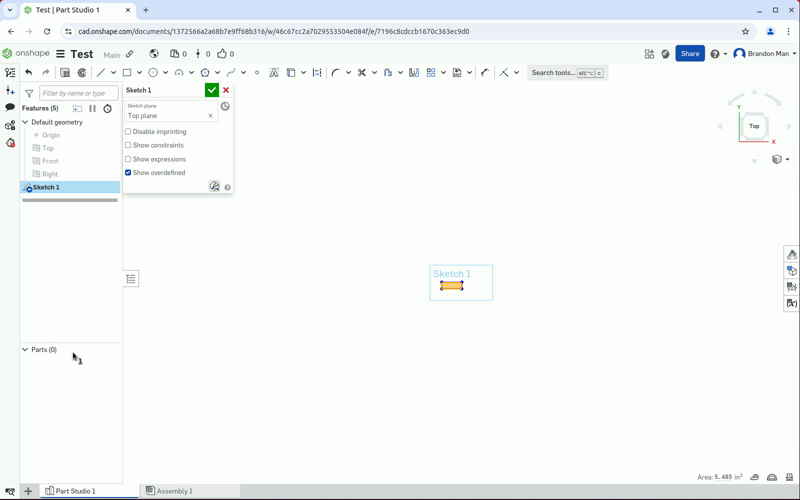
key(shift+e)
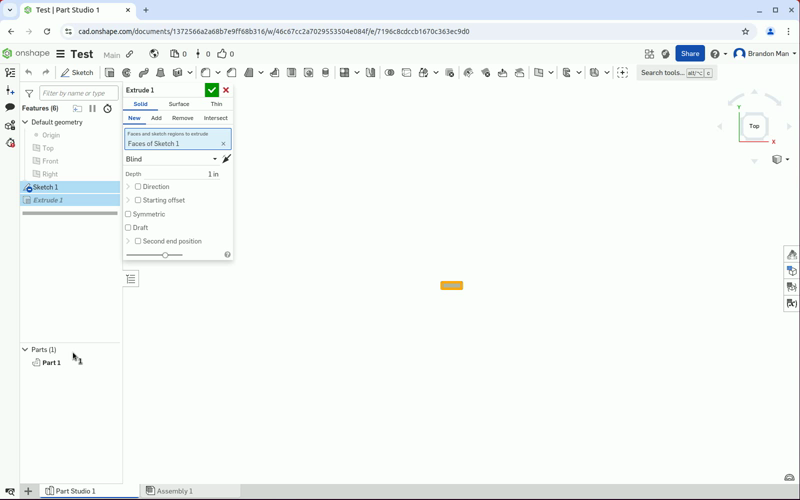
mouse_move(143, 106)
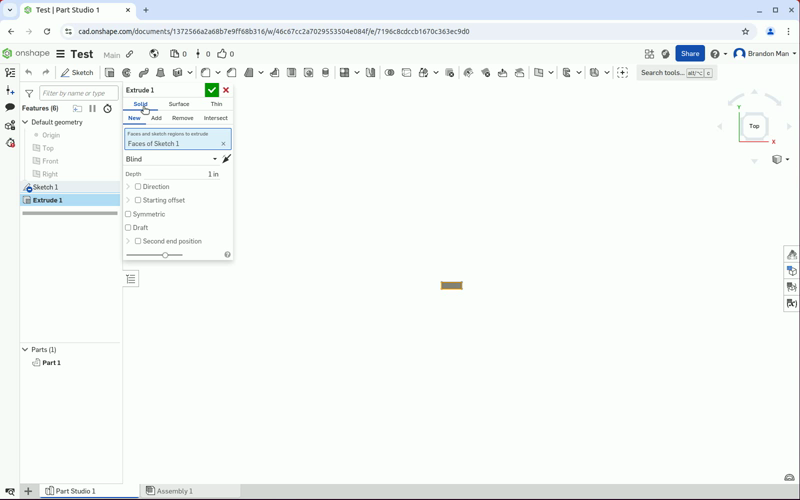
click(143, 106)
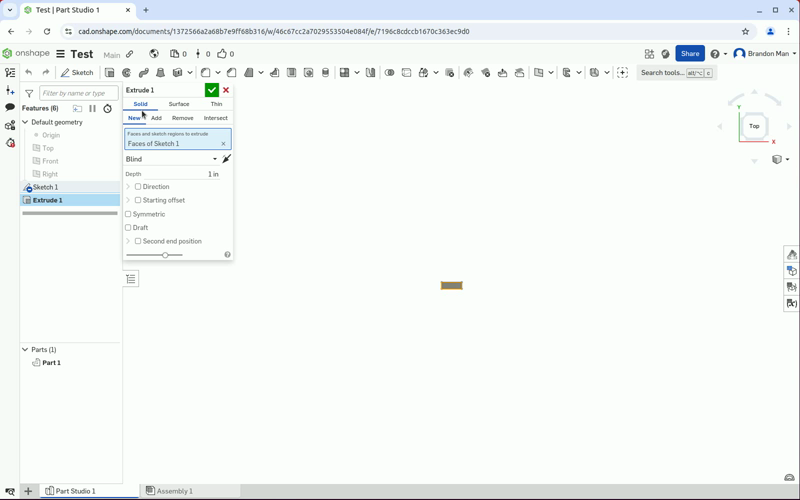
mouse_move(137, 120)
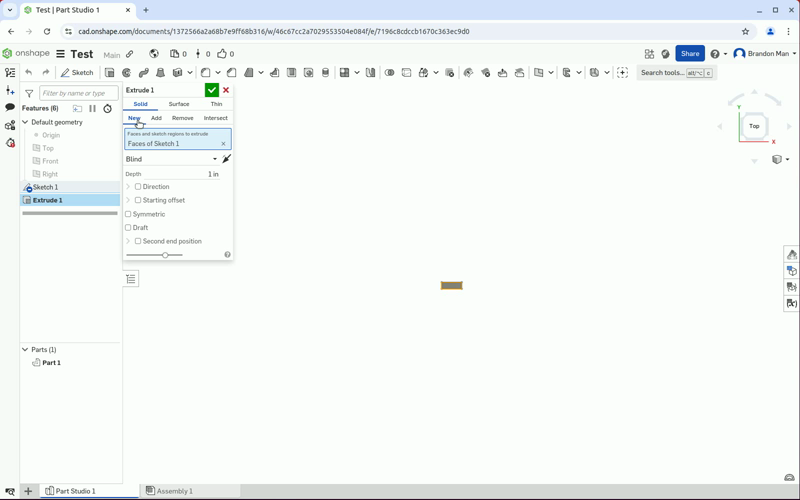
click(137, 120)
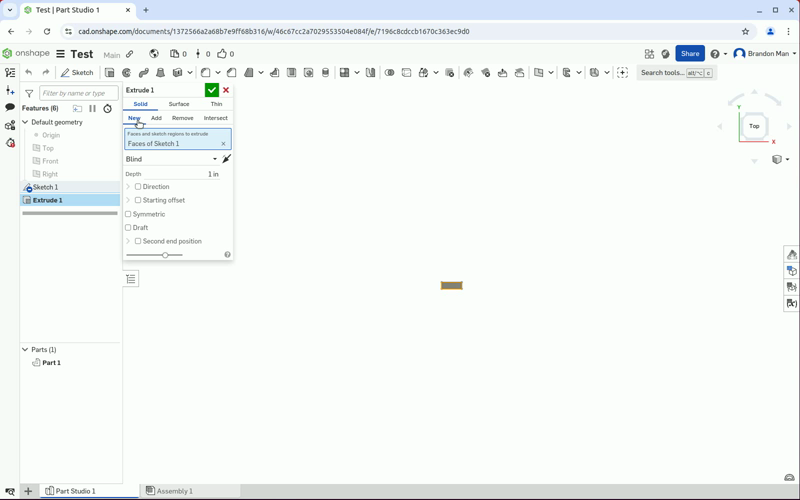
key(tab, 4)
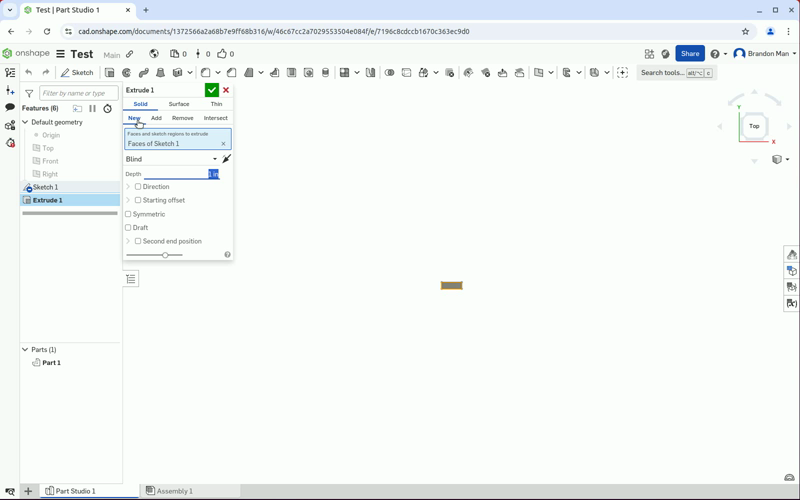
text(-23.108)
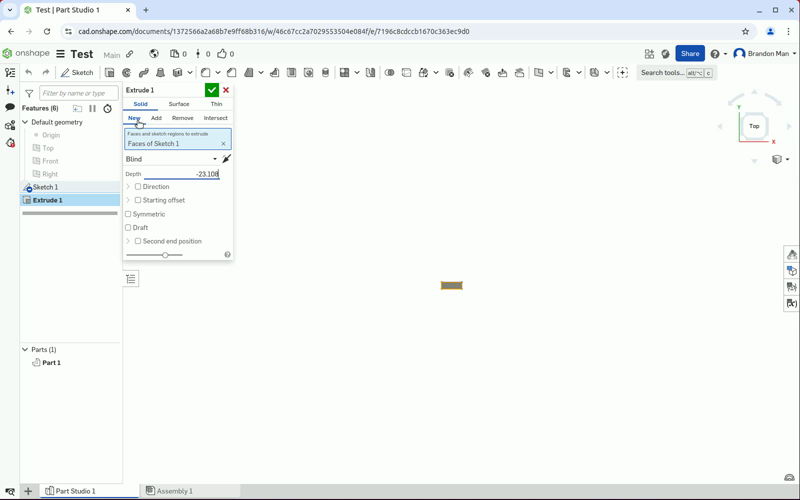
key(enter)
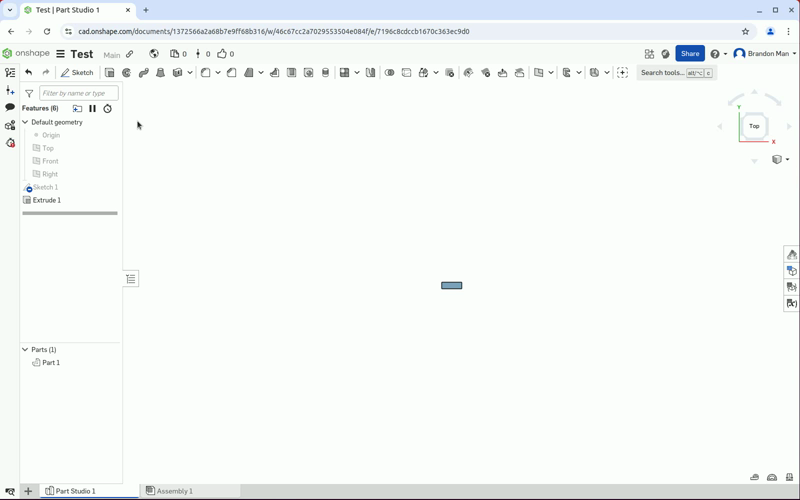
key(shift+h)
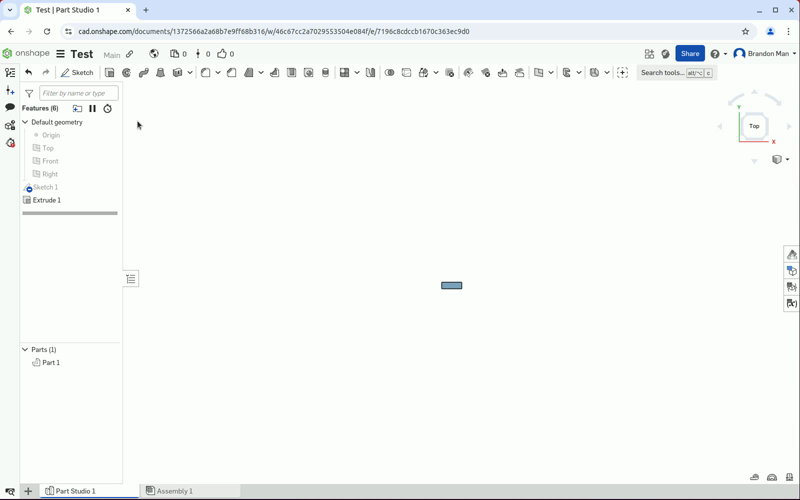
key(shift+h)
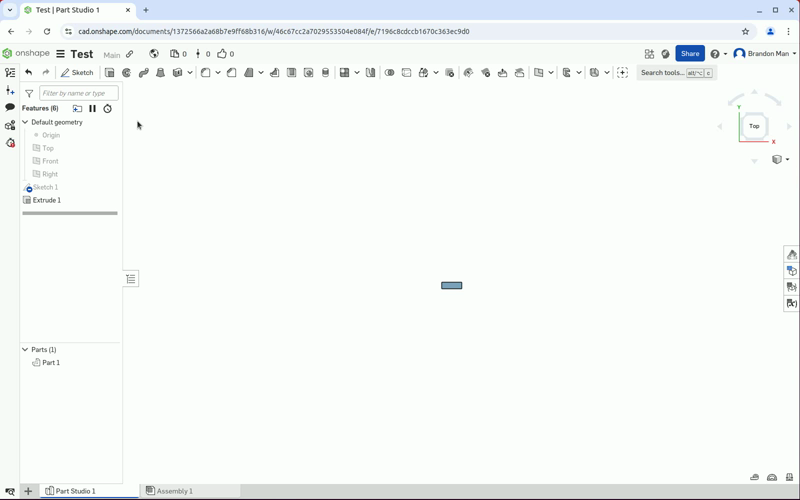
mouse_move(73, 189)
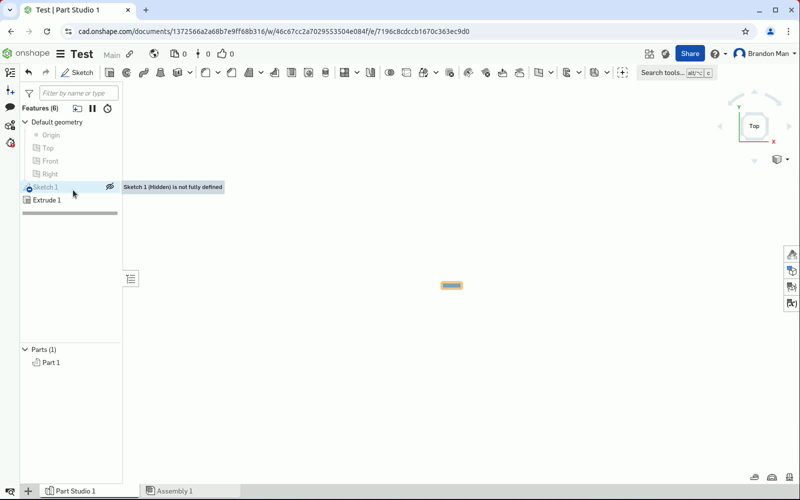
click(73, 189)
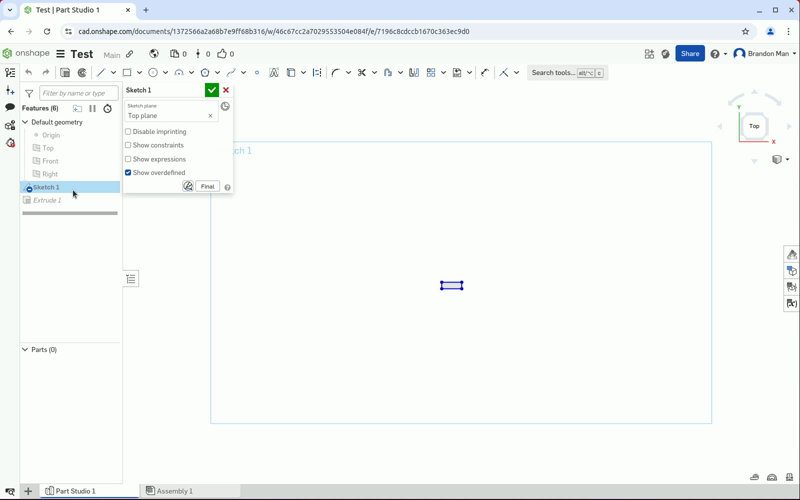
mouse_move(229, 92)
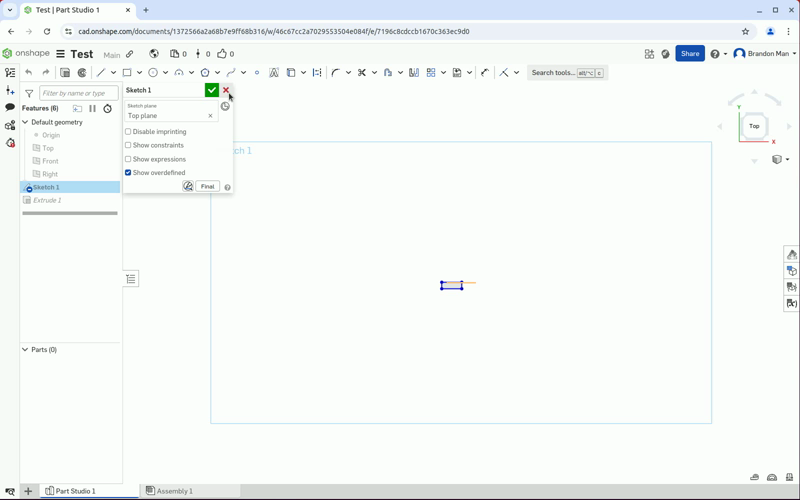
click(229, 92)
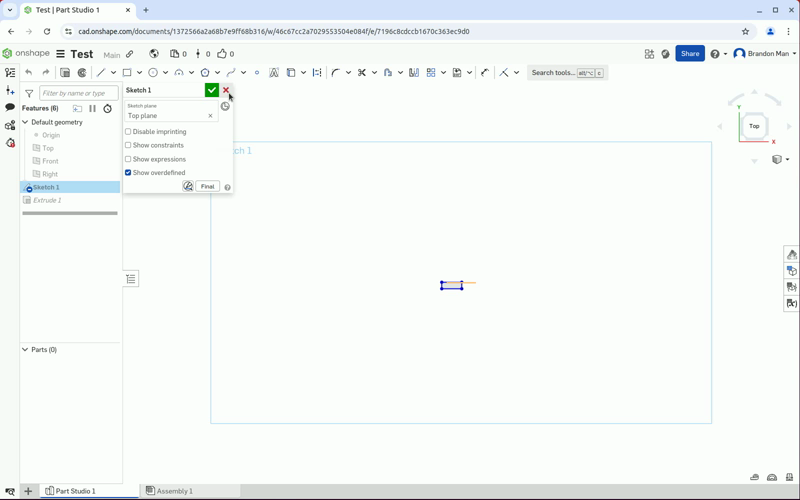
key(shift+s)
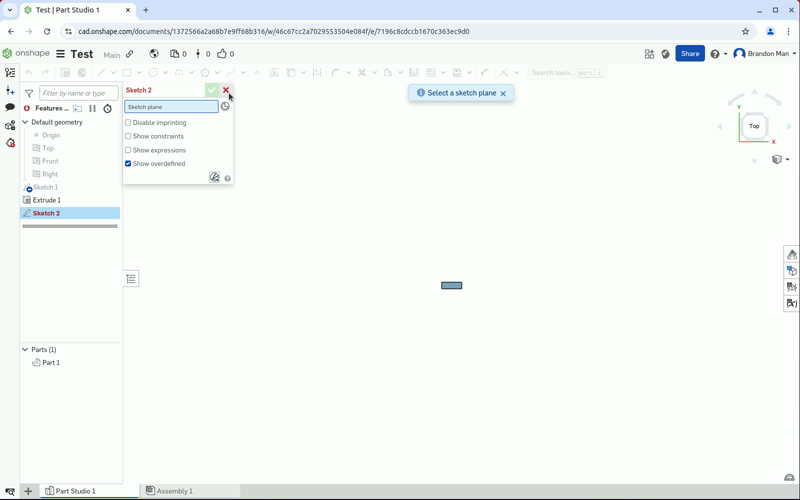
mouse_move(73, 150)
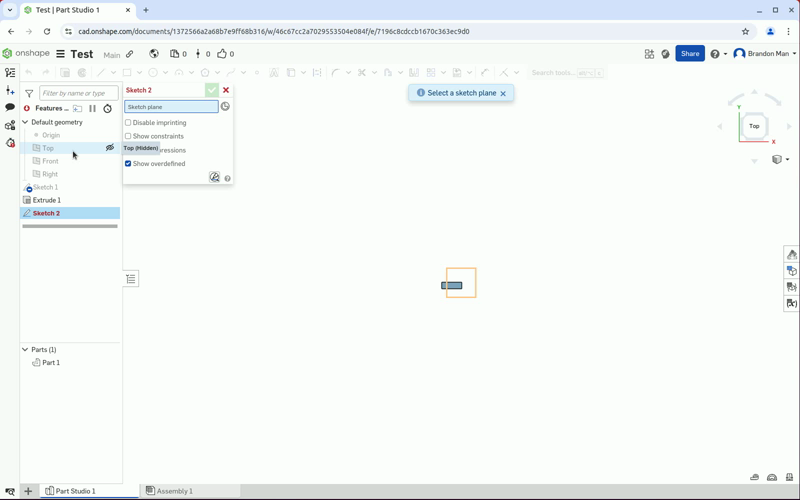
click(73, 150)
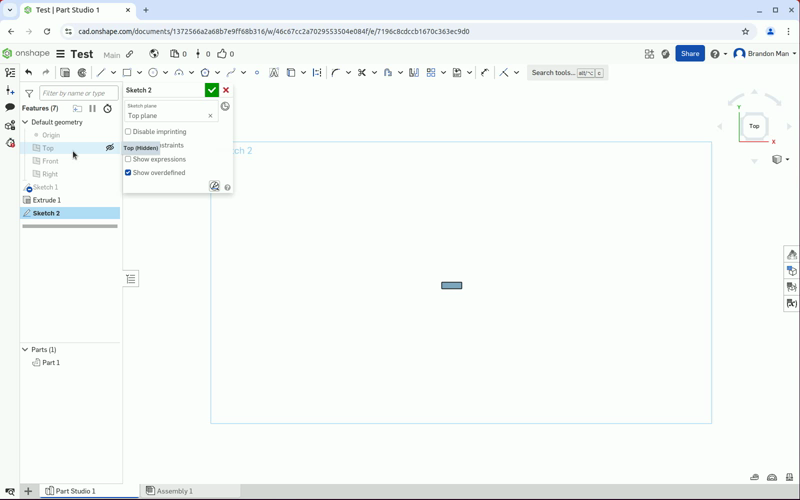
mouse_move(73, 352)
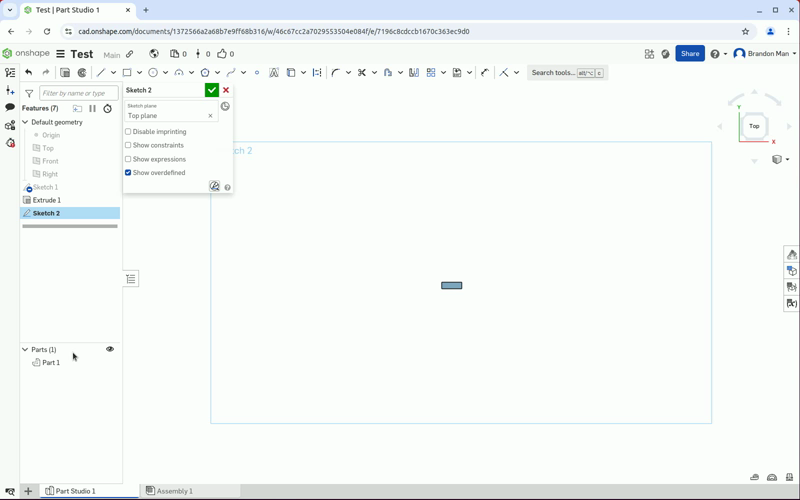
key(y)
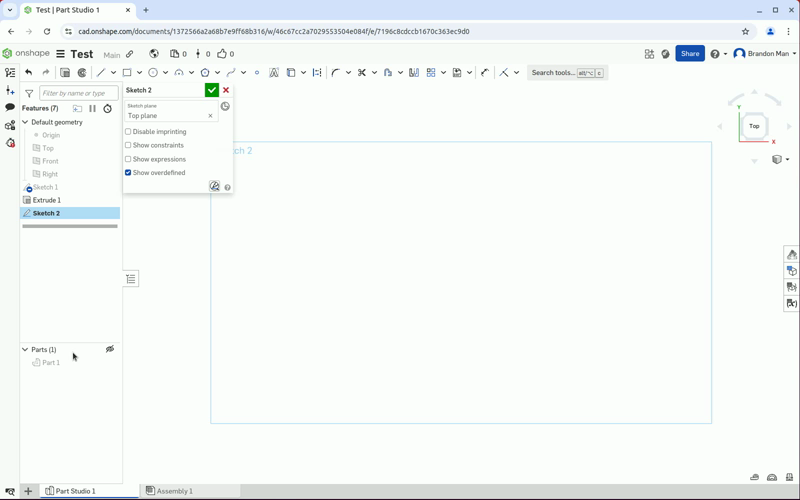
key(l)
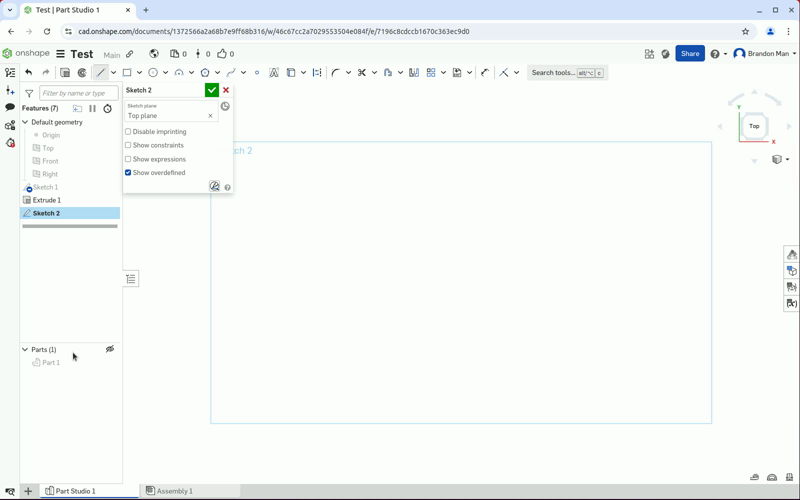
key_down(shift)
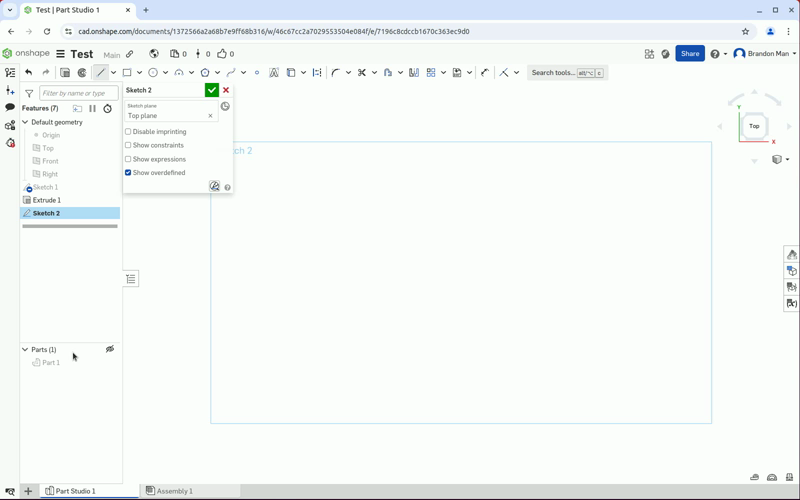
mouse_move(460, 301)
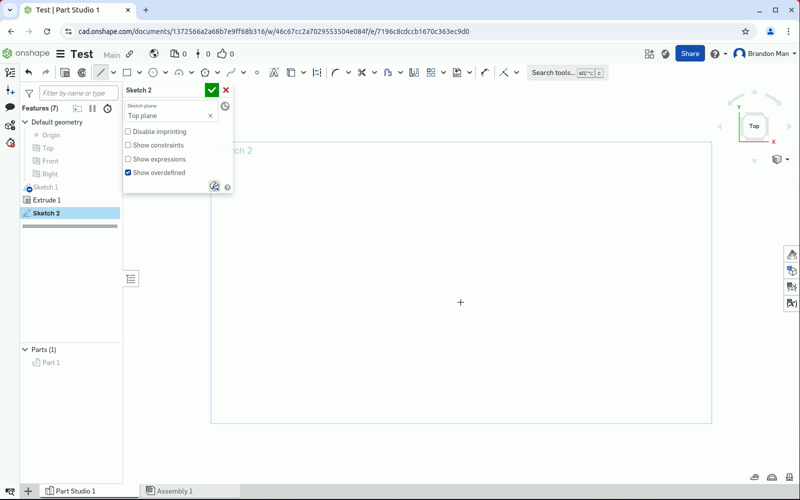
click(460, 301)
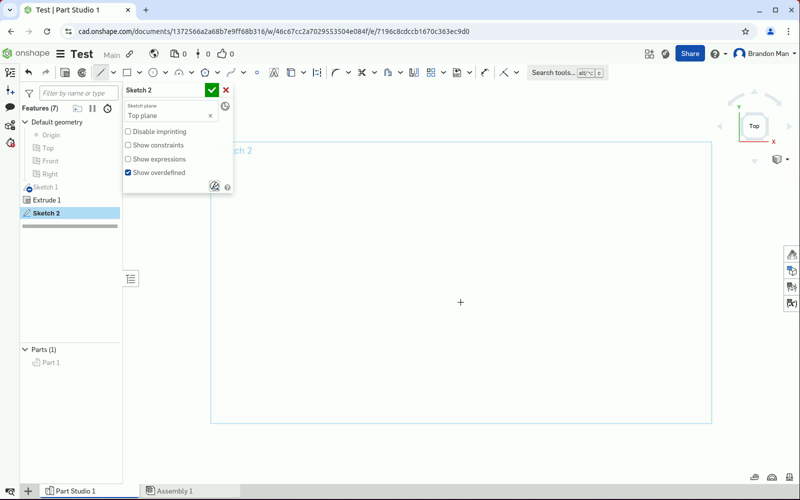
key_up(shift)
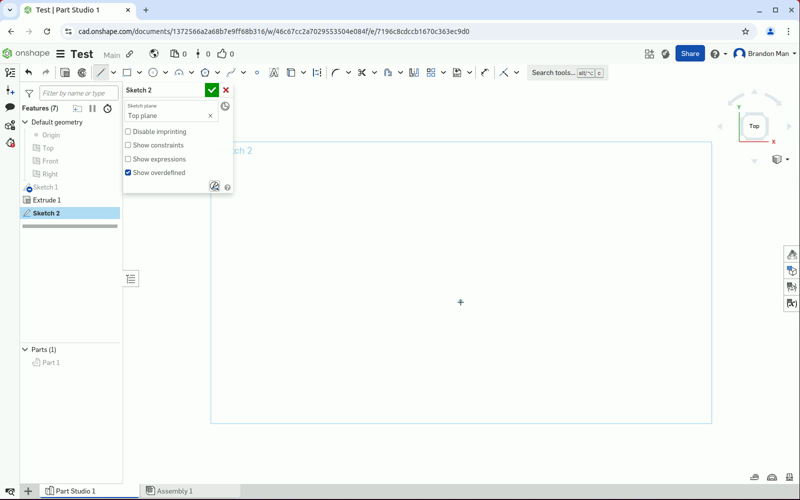
key_down(shift)
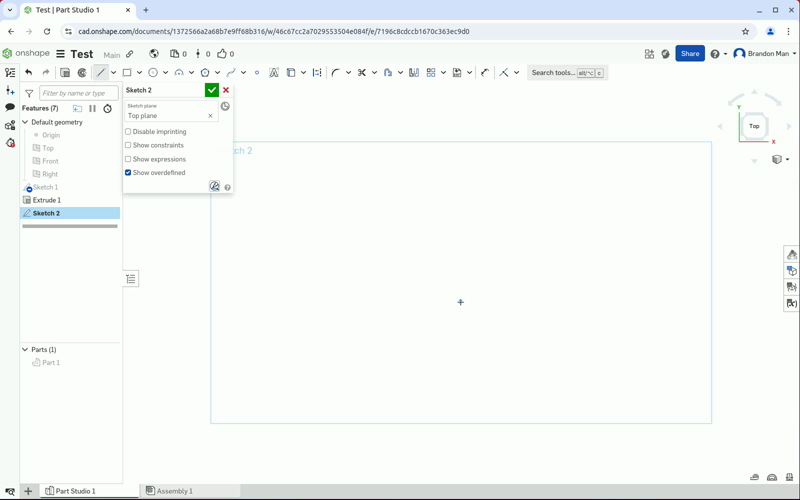
mouse_move(490, 301)
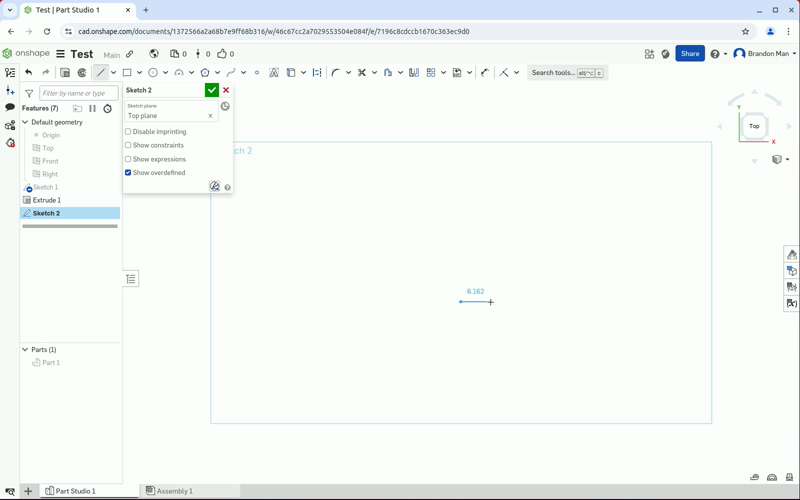
mouse_move(467, 301)
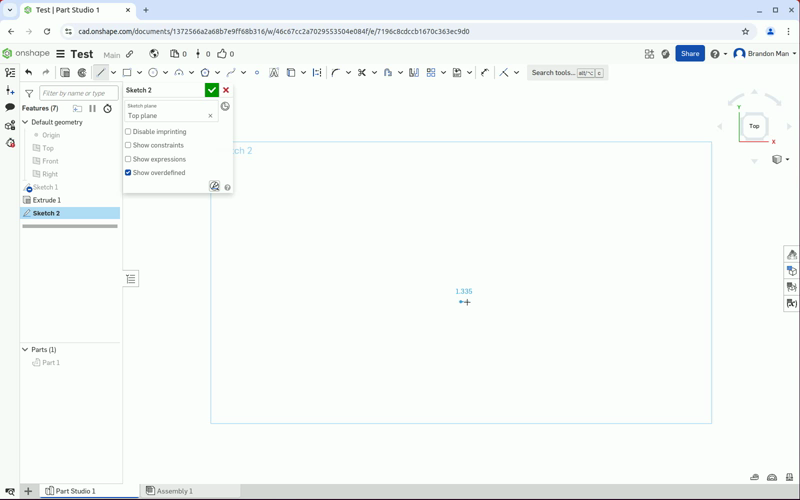
scroll(6)
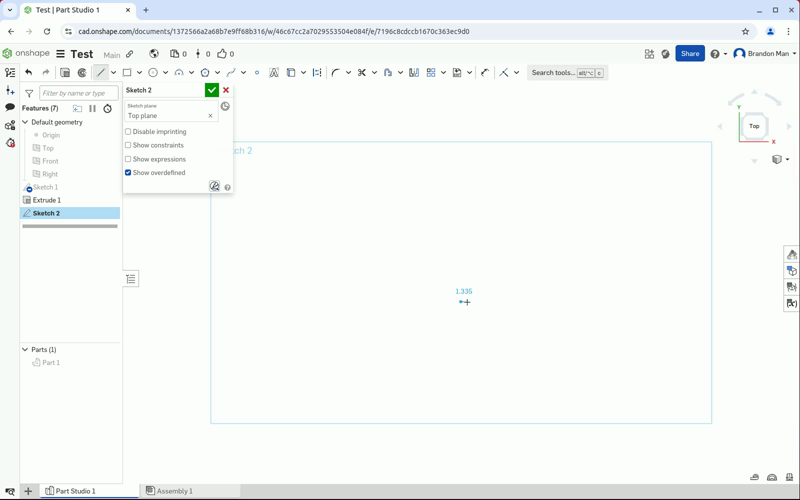
scroll(6)
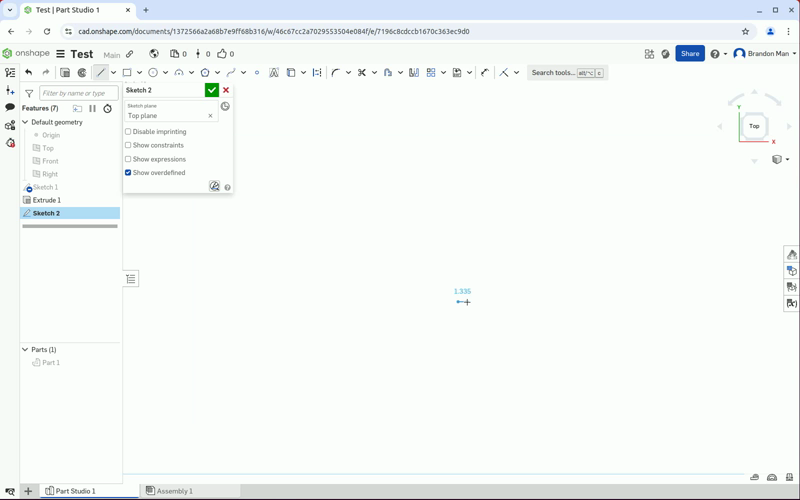
scroll(6)
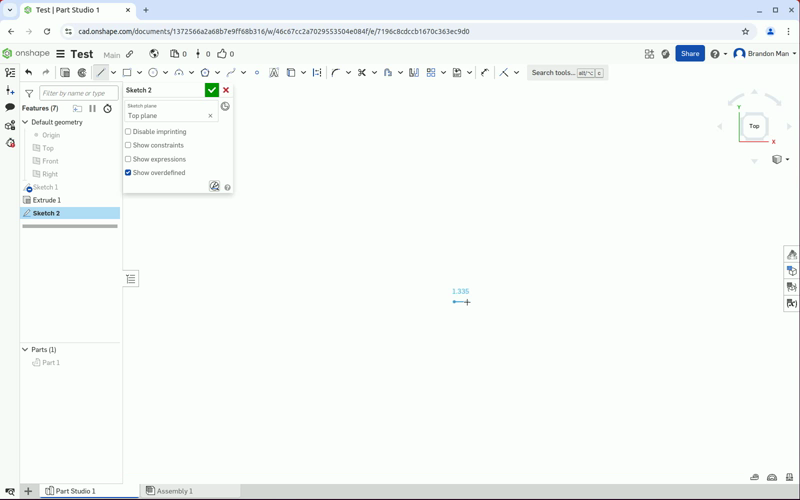
scroll(6)
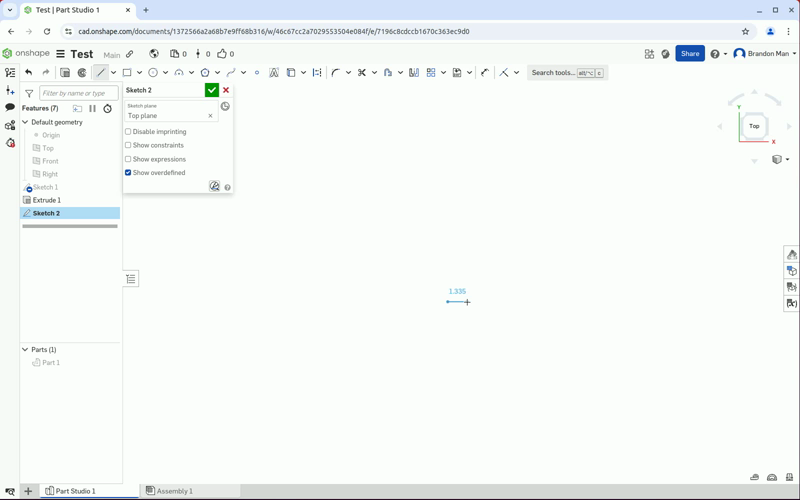
scroll(6)
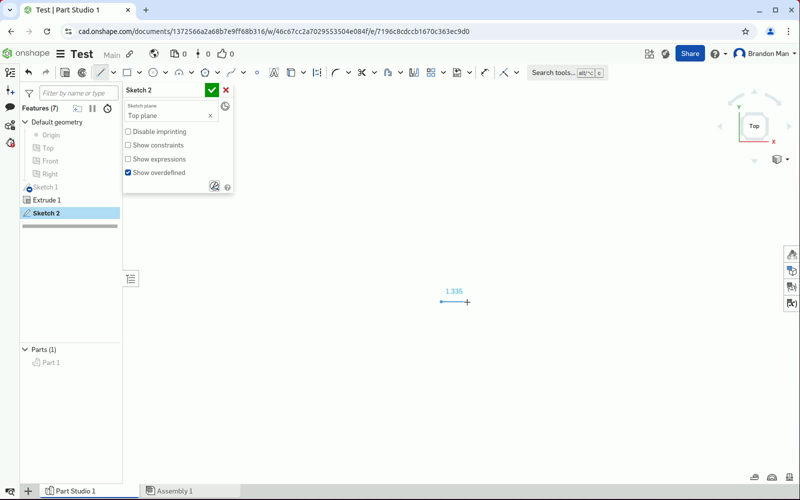
scroll(6)
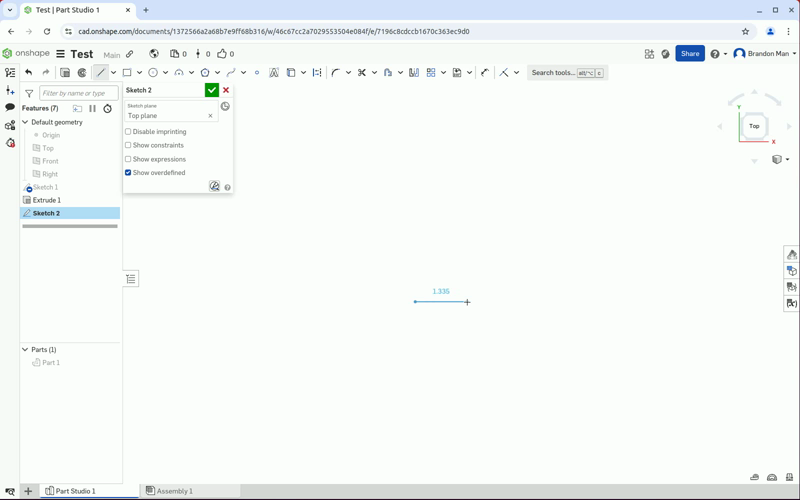
scroll(6)
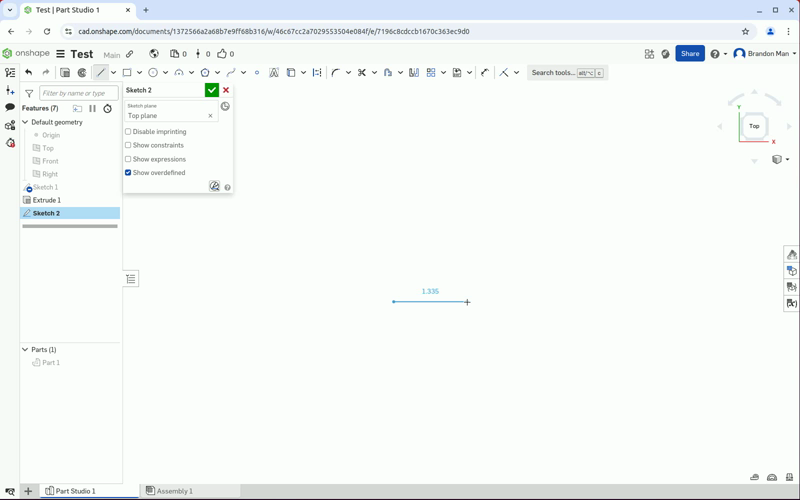
click(467, 301)
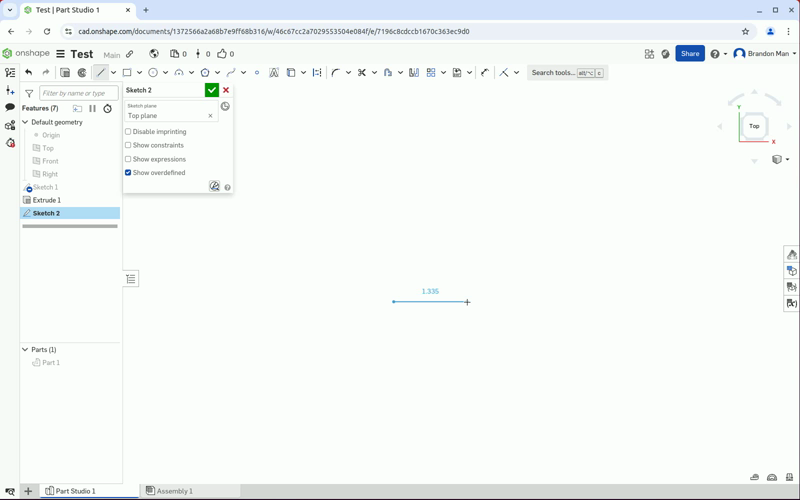
scroll(-6)
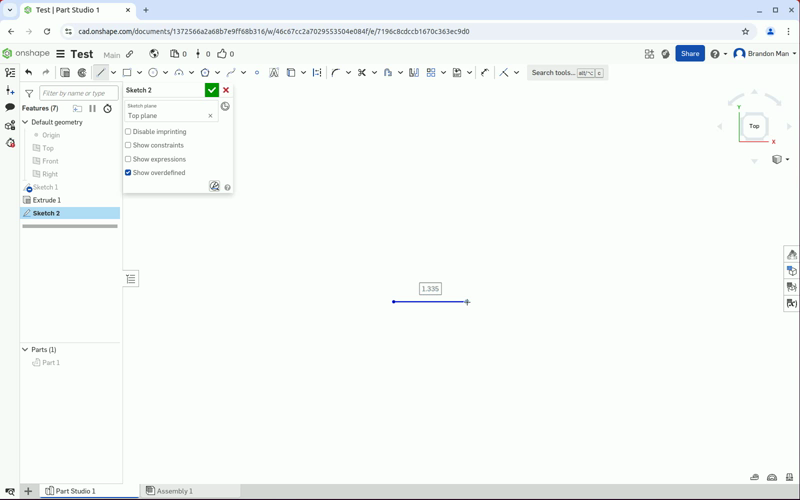
scroll(-6)
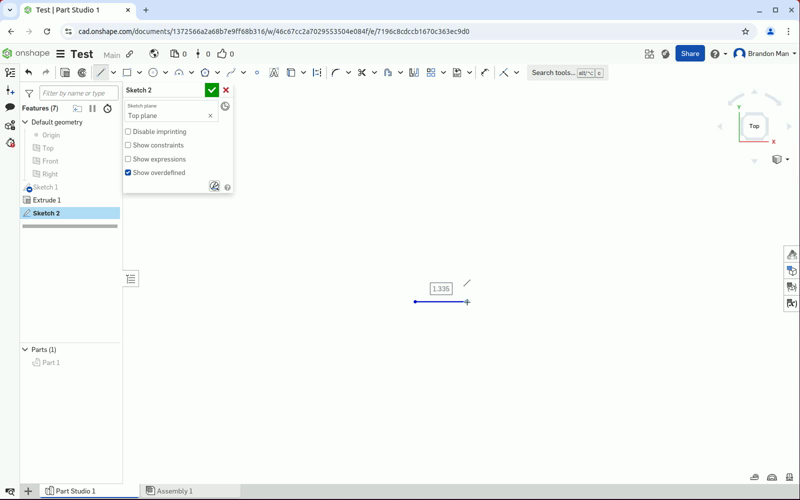
scroll(-6)
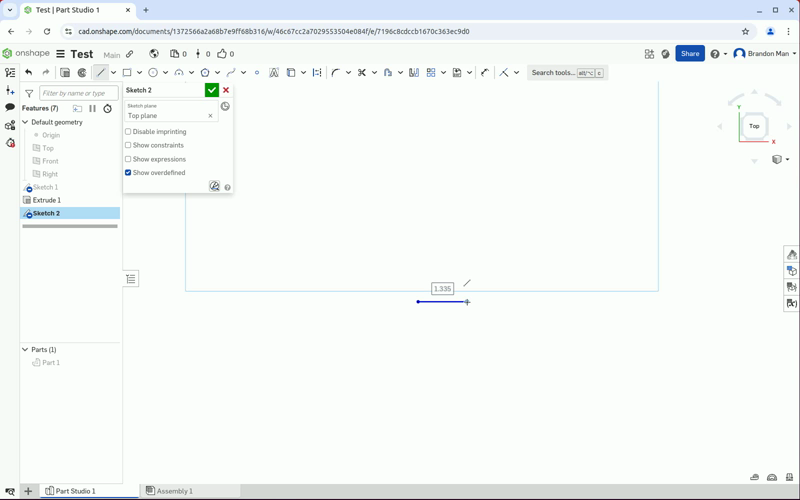
scroll(-6)
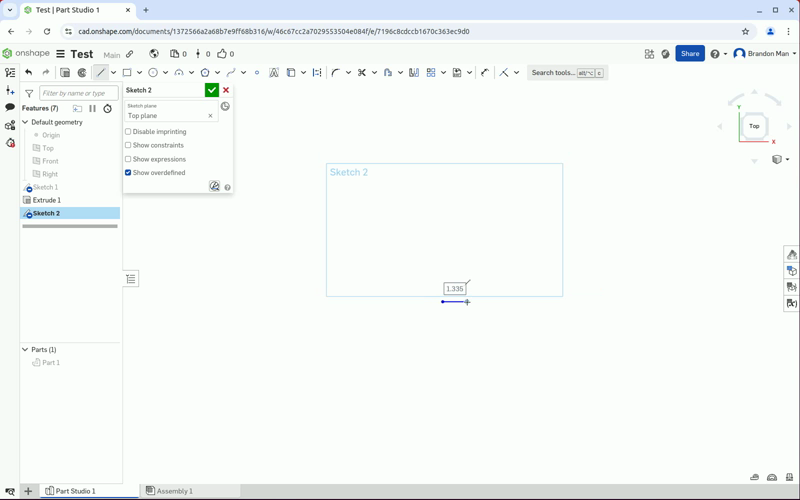
scroll(-6)
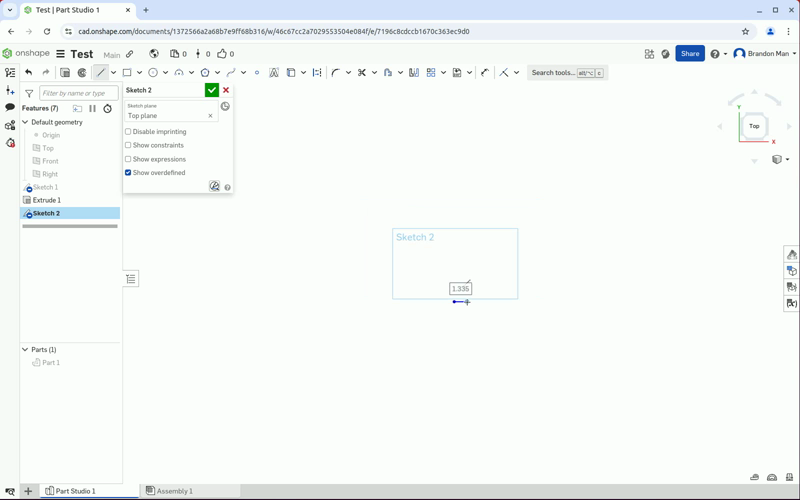
scroll(-6)
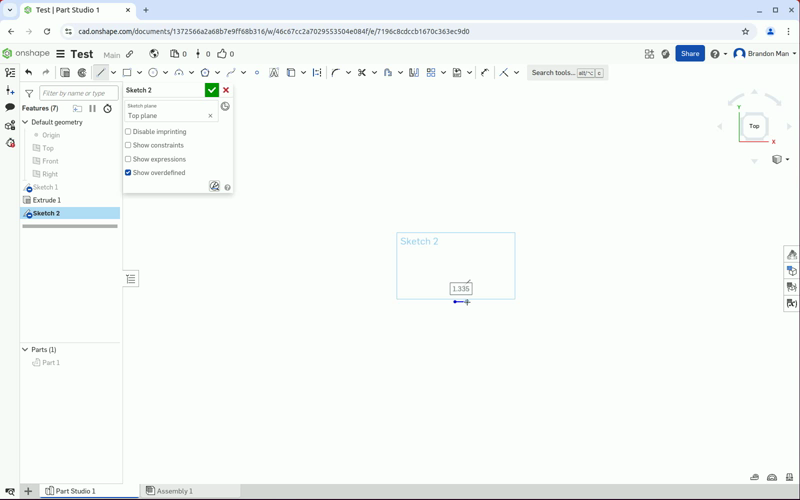
scroll(-6)
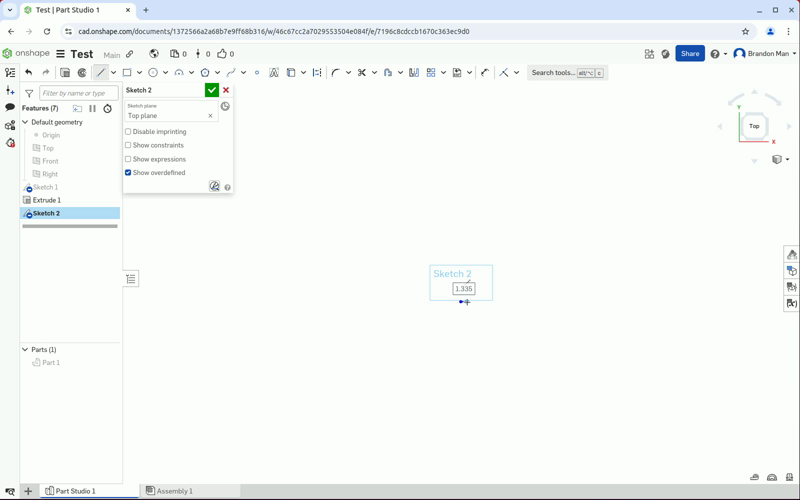
key_up(shift)
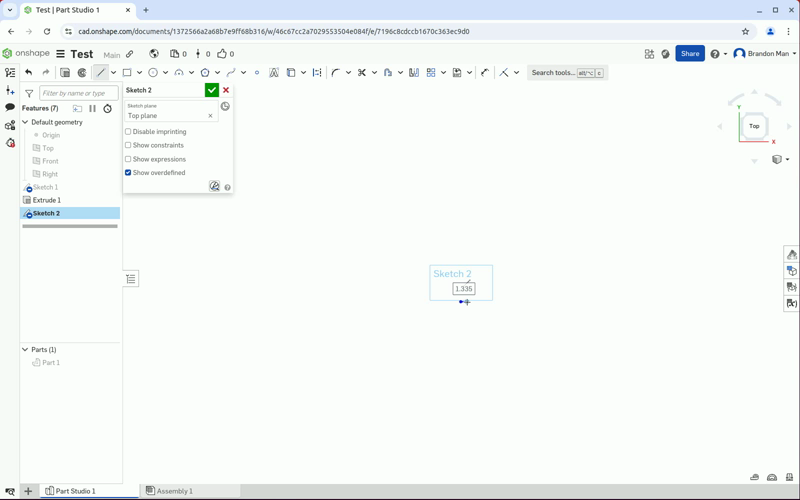
key_down(shift)
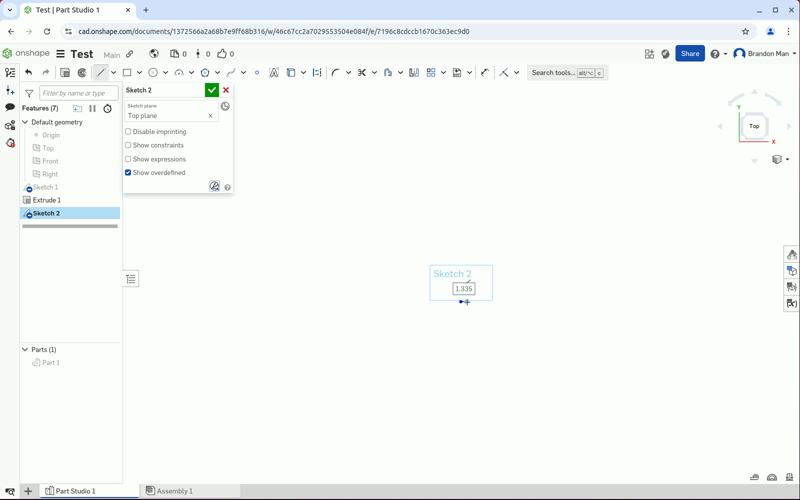
mouse_move(497, 301)
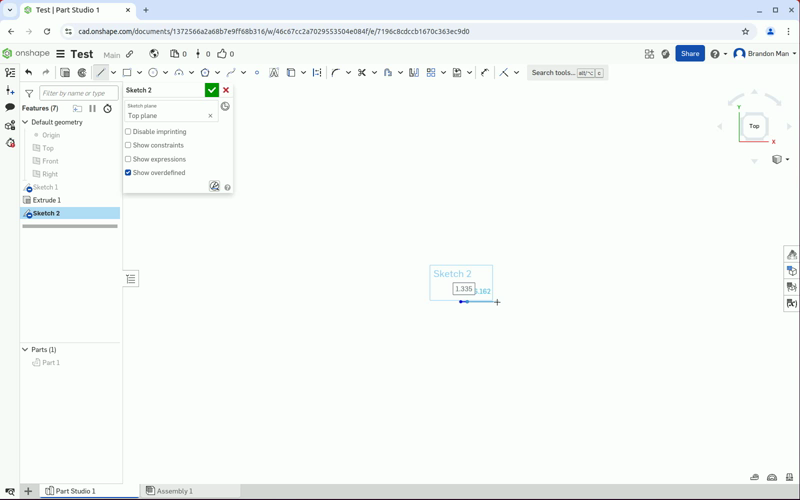
mouse_move(467, 282)
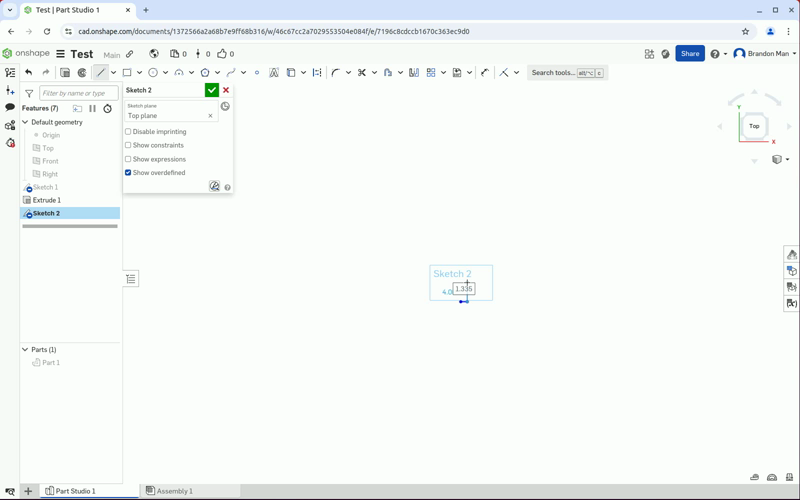
click(467, 282)
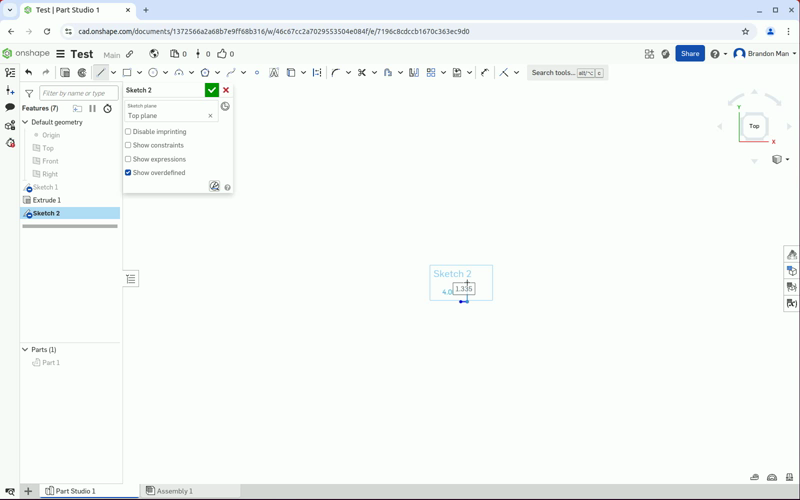
key_up(shift)
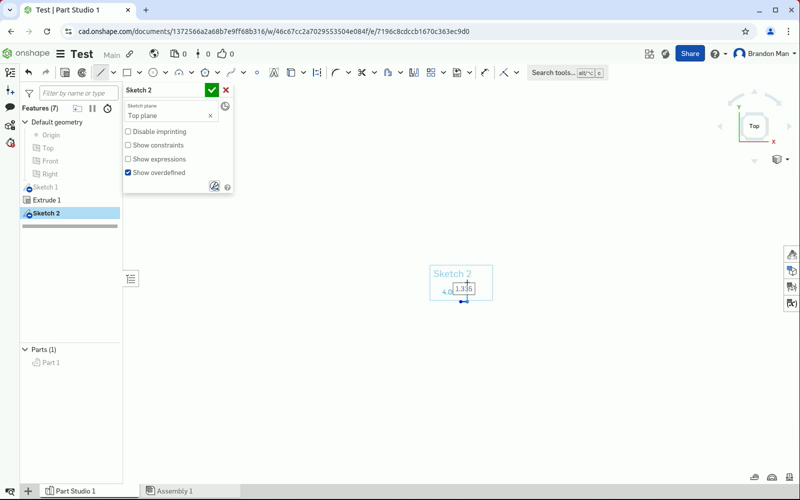
key_down(shift)
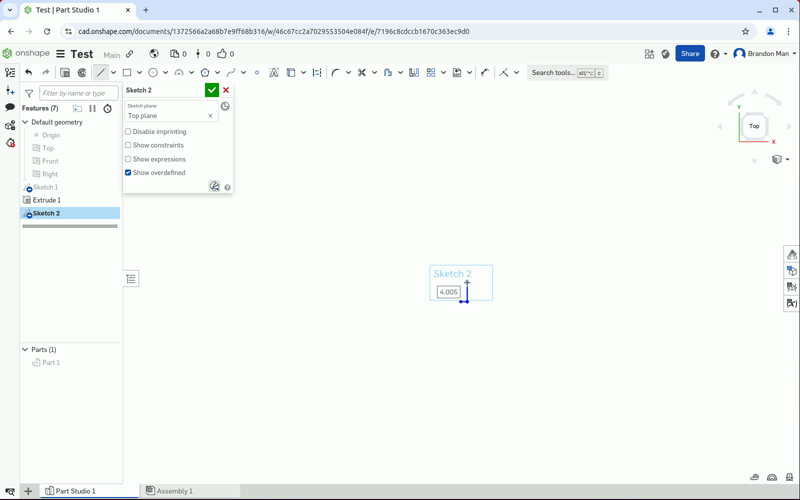
mouse_move(497, 282)
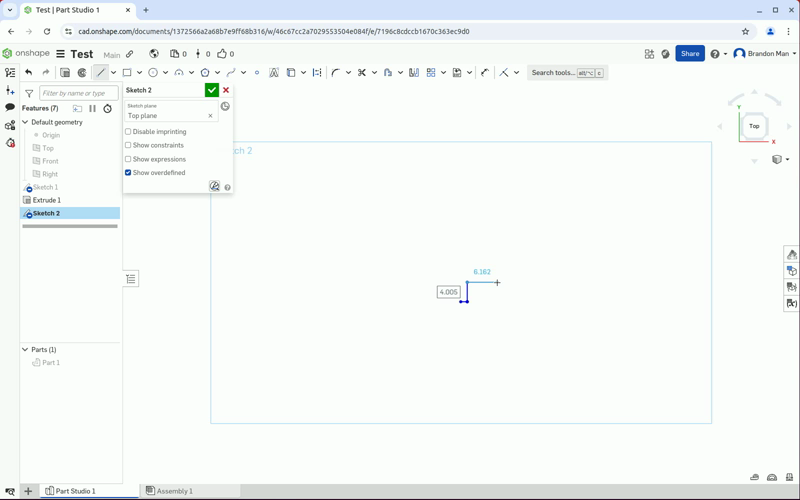
mouse_move(460, 282)
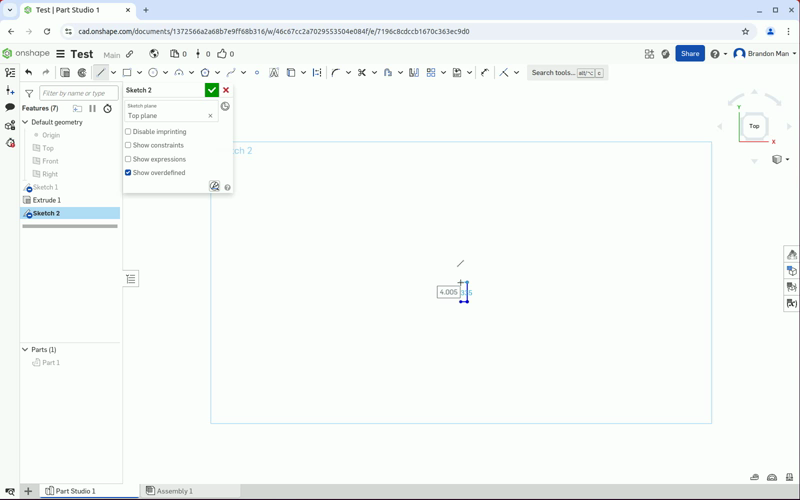
scroll(6)
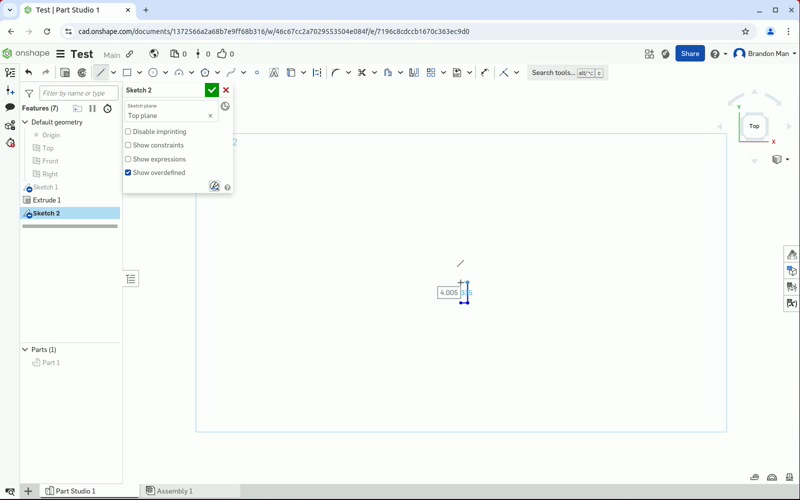
scroll(6)
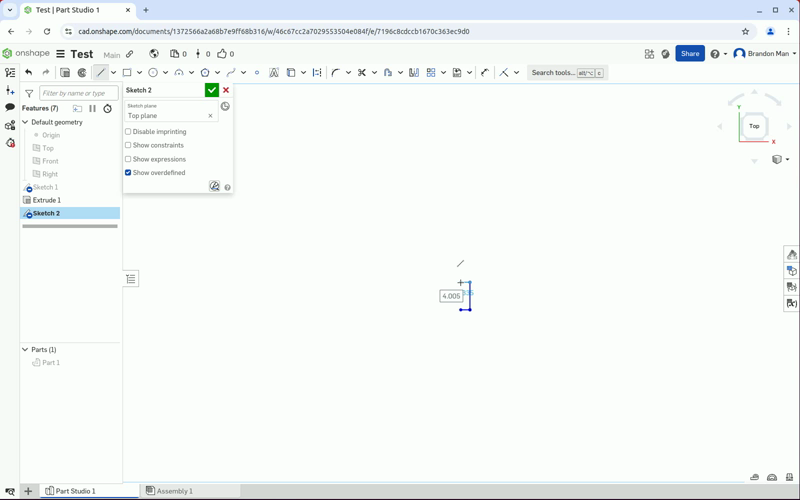
scroll(6)
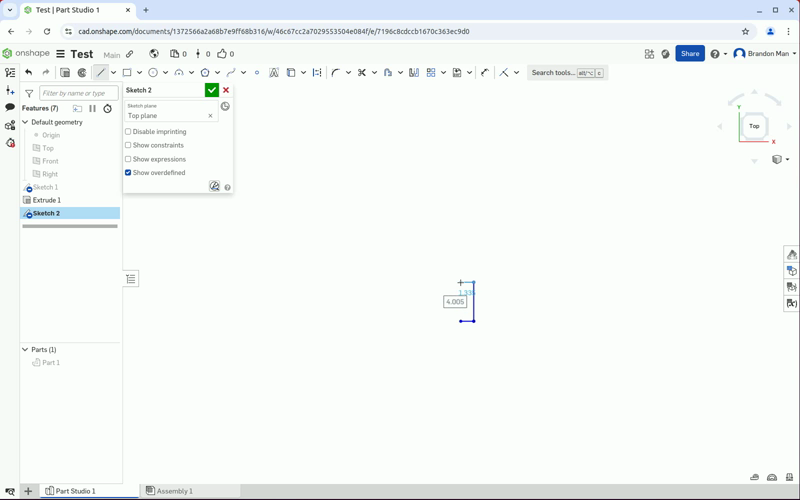
scroll(6)
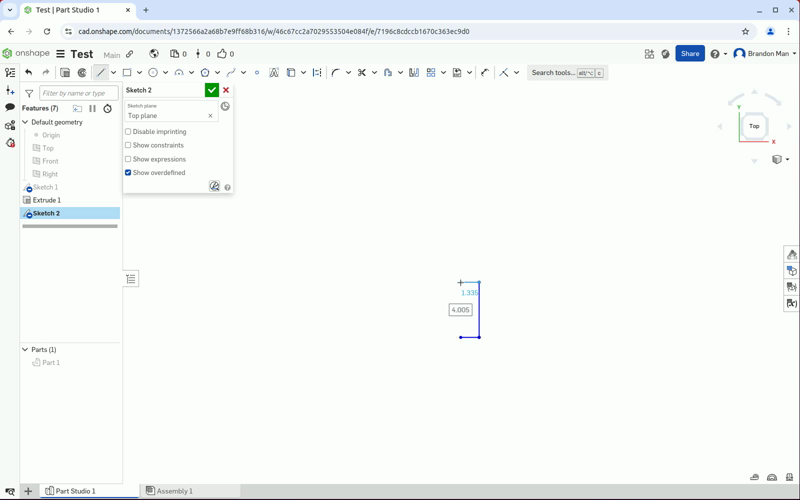
scroll(6)
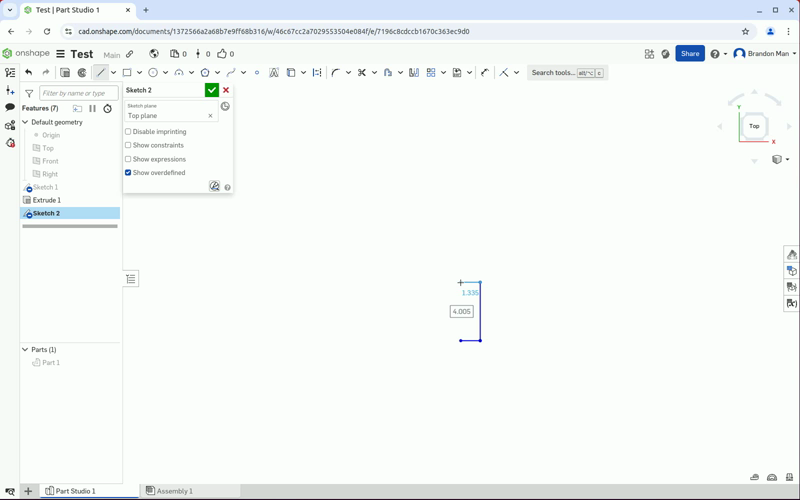
scroll(6)
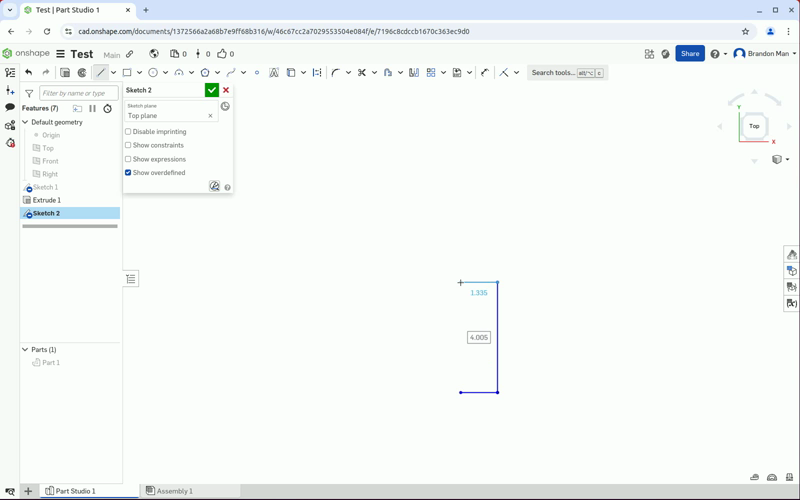
scroll(6)
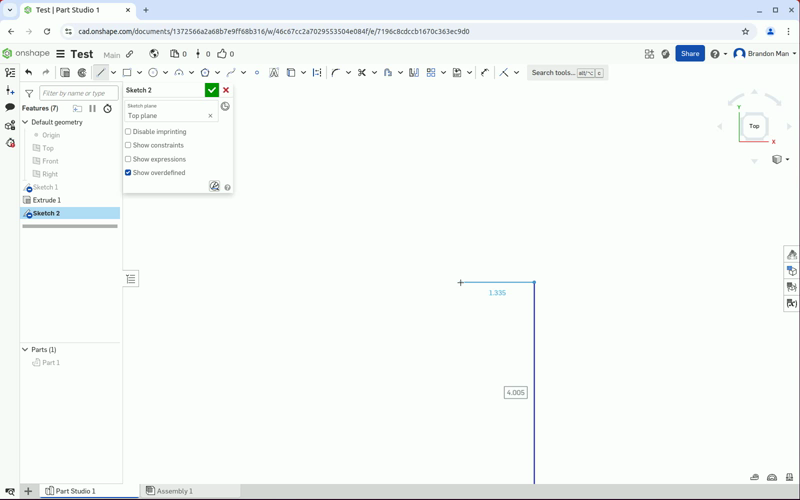
click(460, 282)
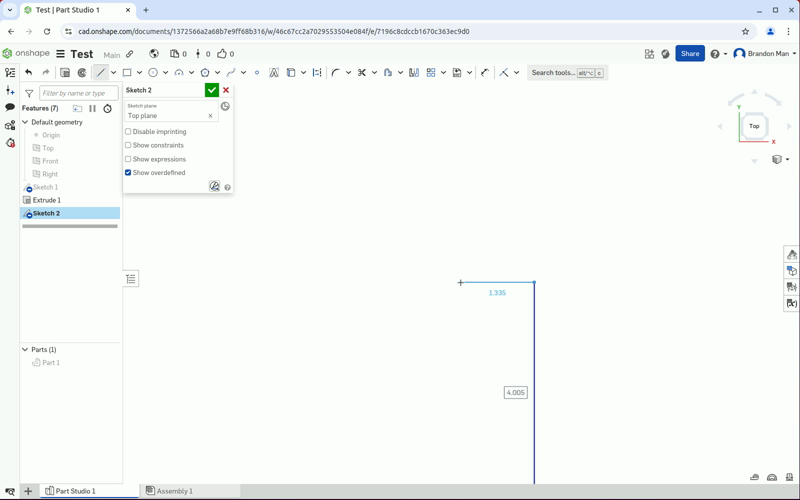
scroll(-6)
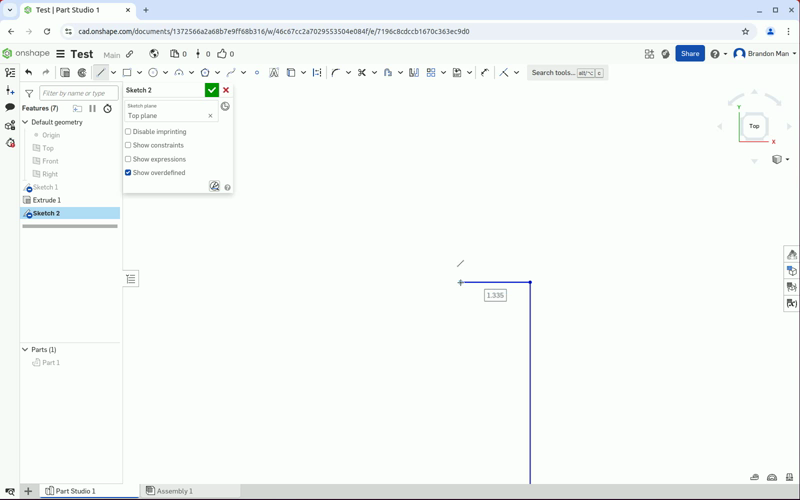
scroll(-6)
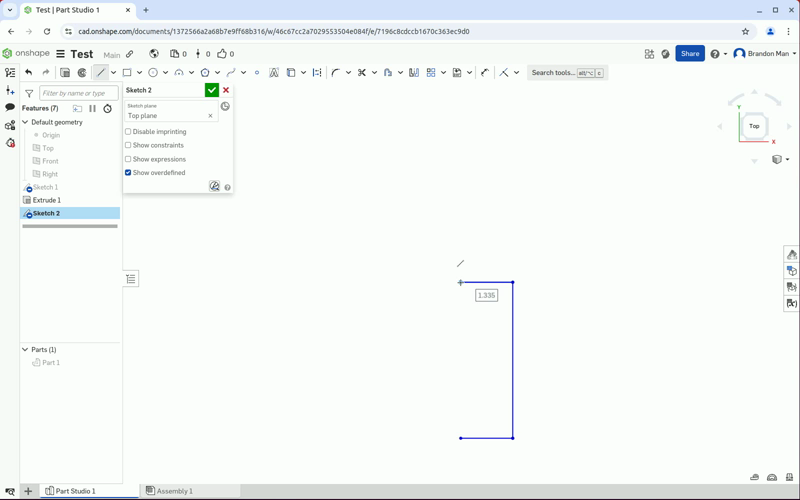
scroll(-6)
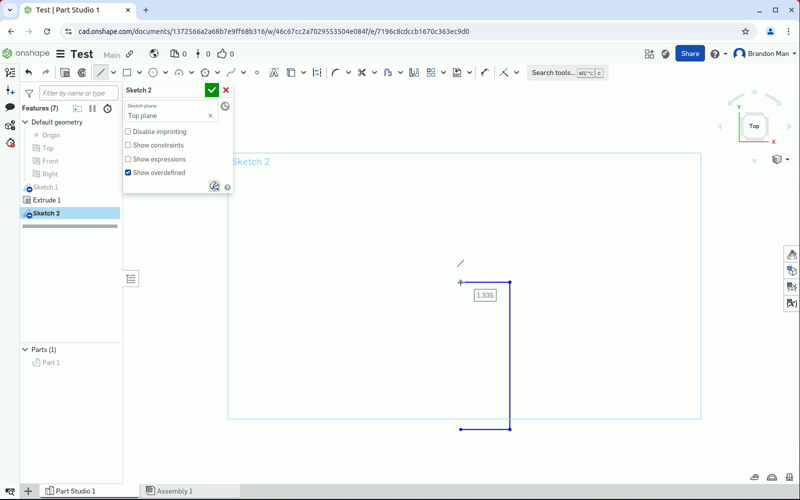
scroll(-6)
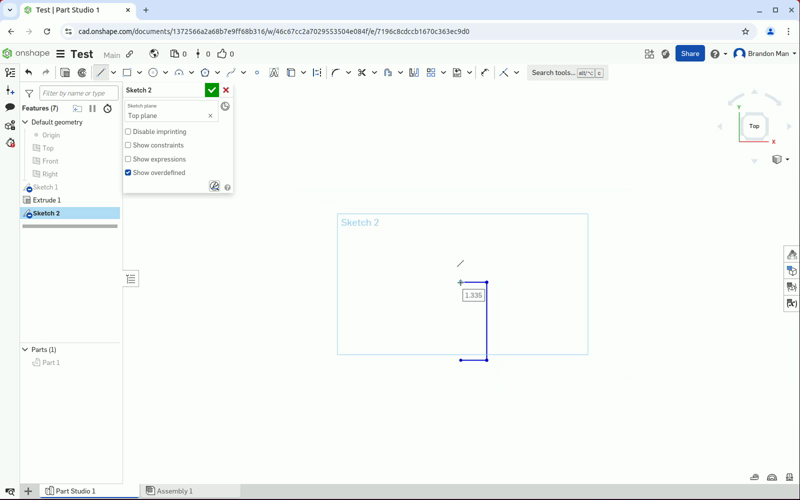
scroll(-6)
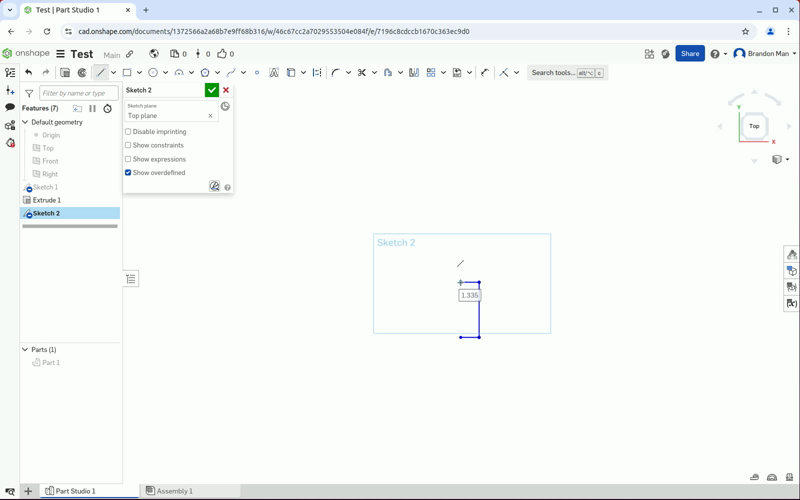
scroll(-6)
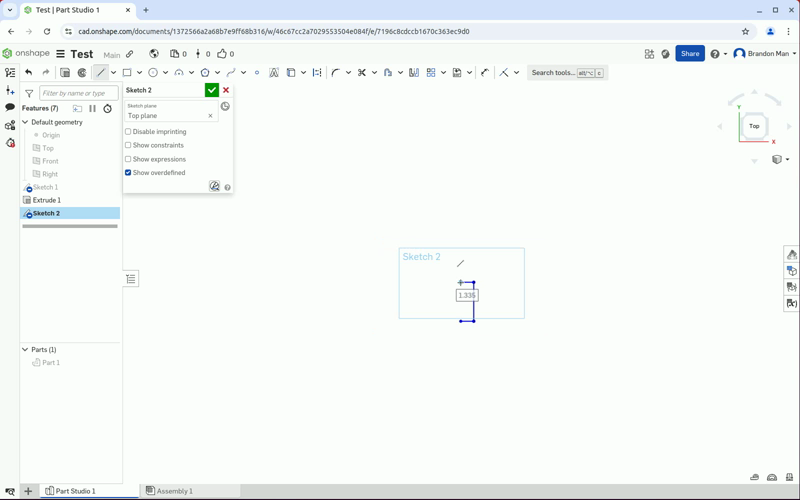
scroll(-6)
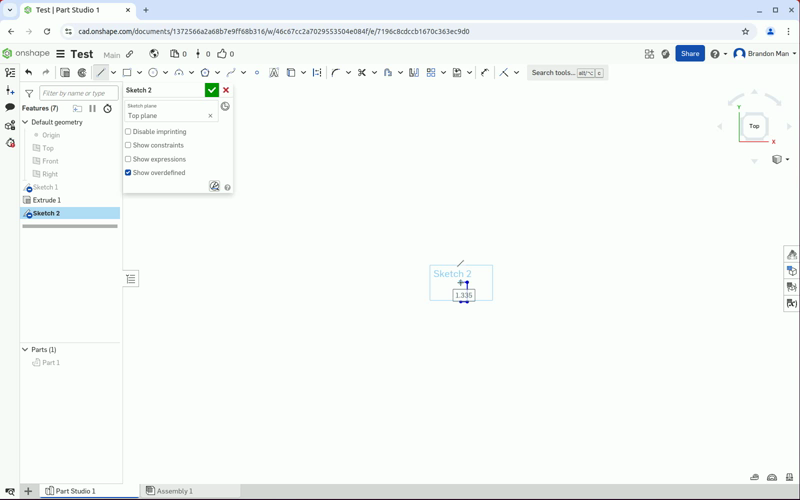
key_up(shift)
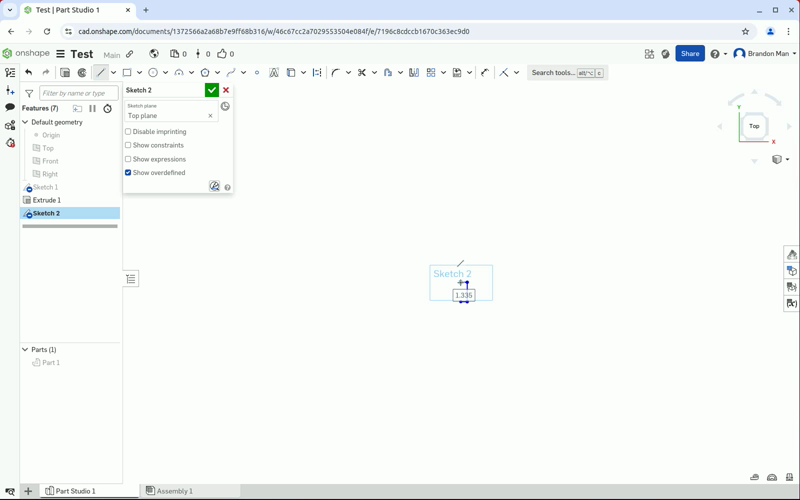
key_down(shift)
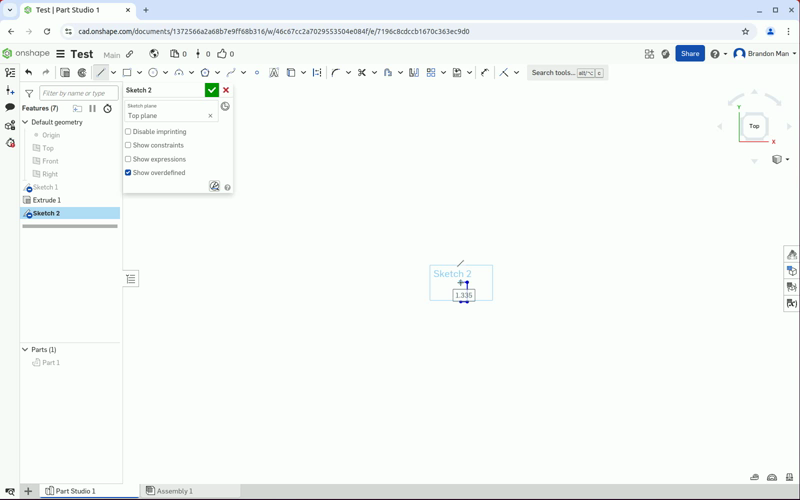
mouse_move(490, 282)
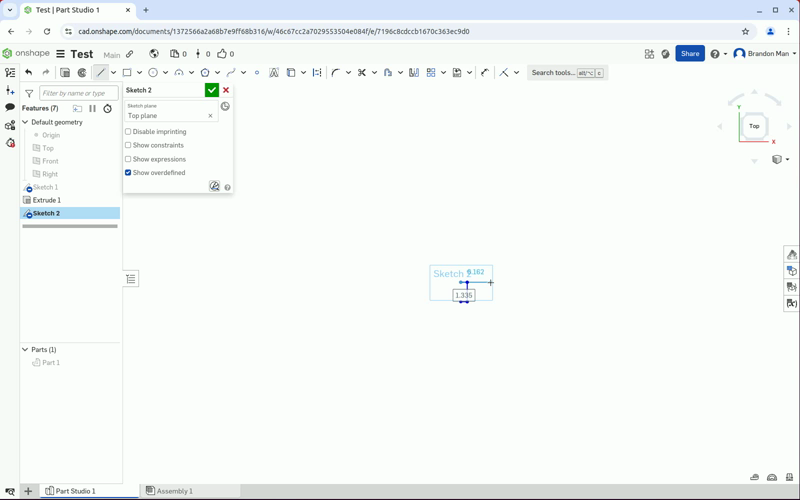
mouse_move(460, 288)
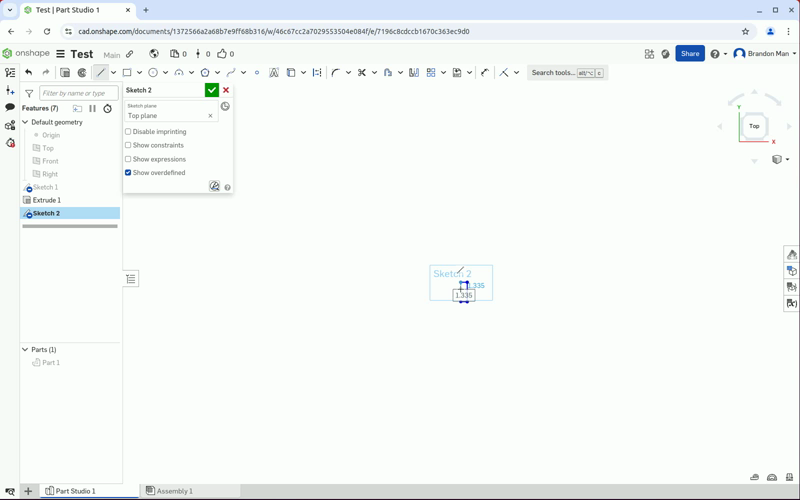
scroll(6)
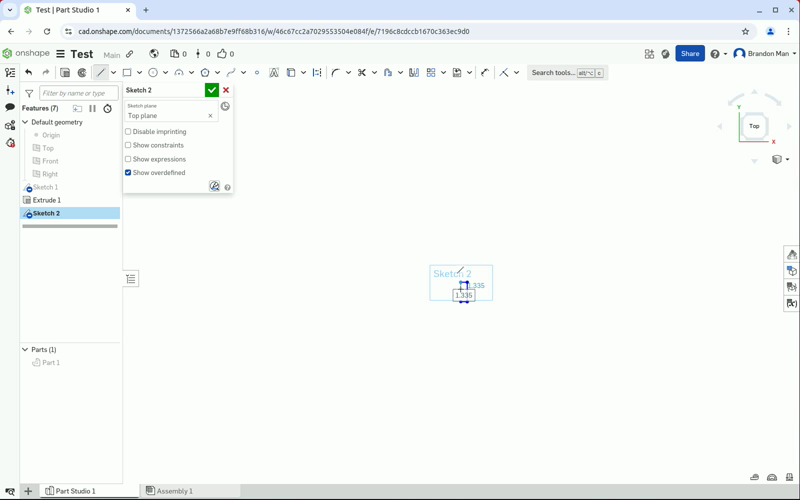
scroll(6)
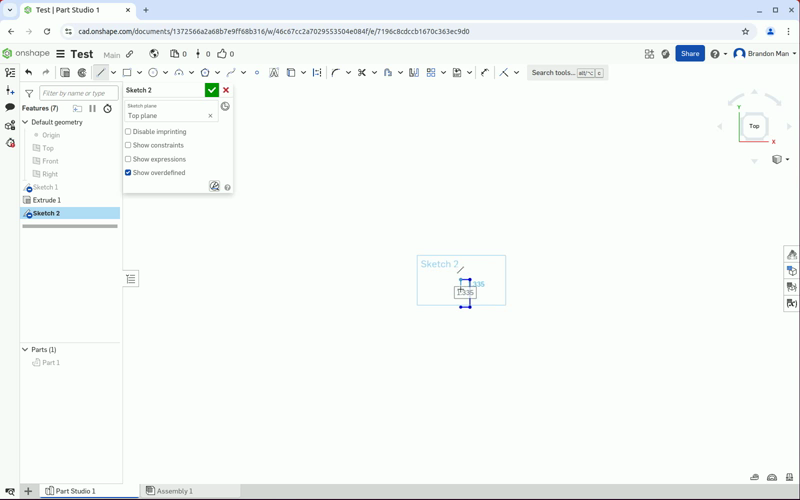
scroll(6)
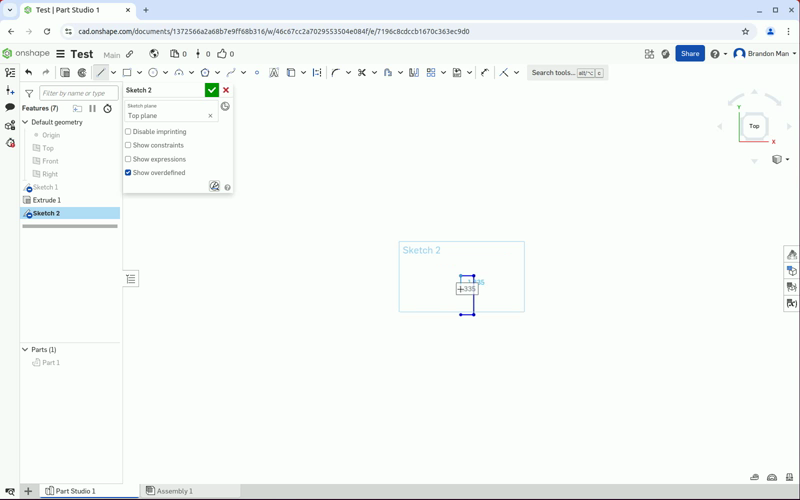
scroll(6)
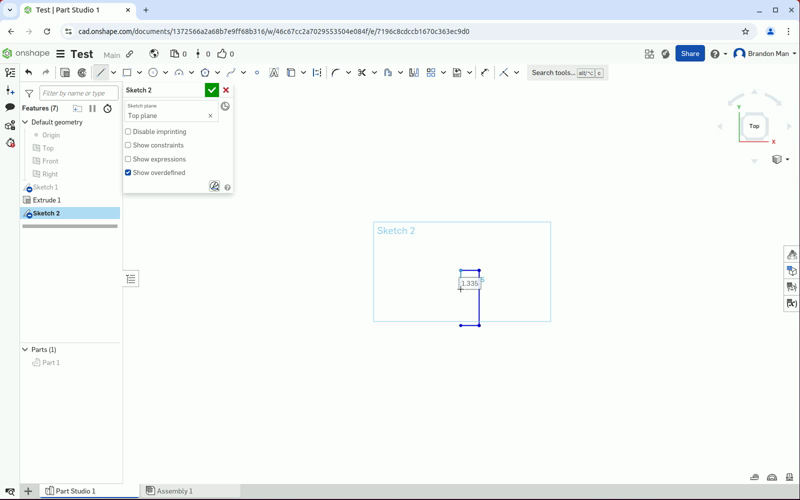
scroll(6)
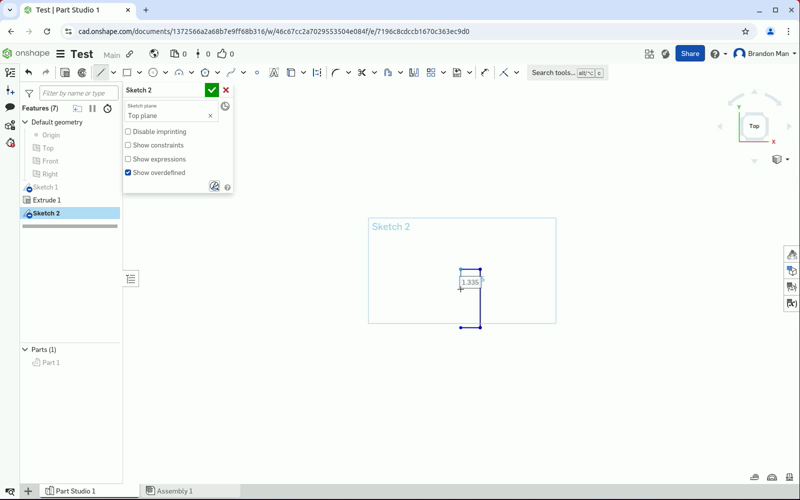
scroll(6)
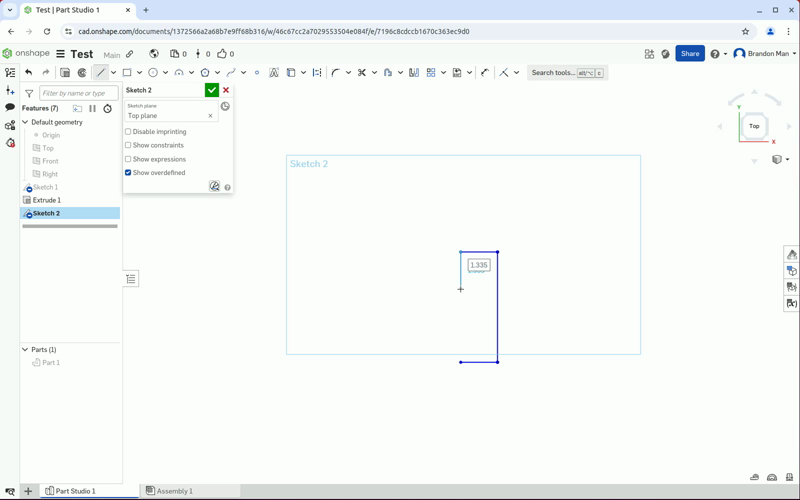
scroll(6)
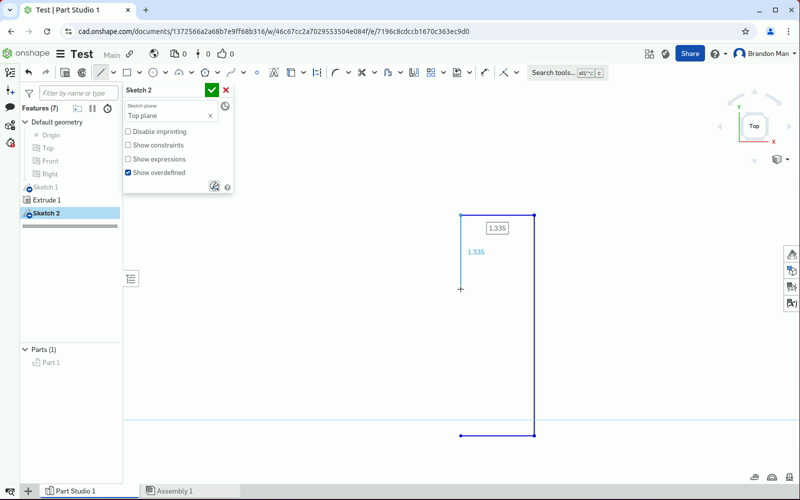
click(460, 288)
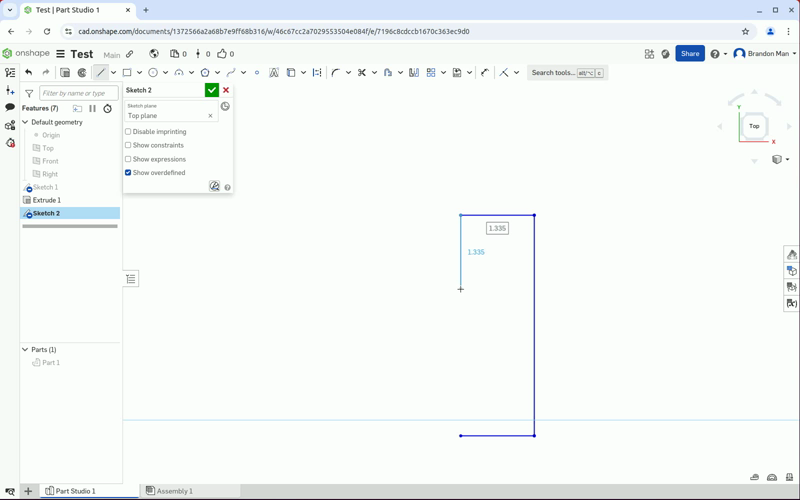
scroll(-6)
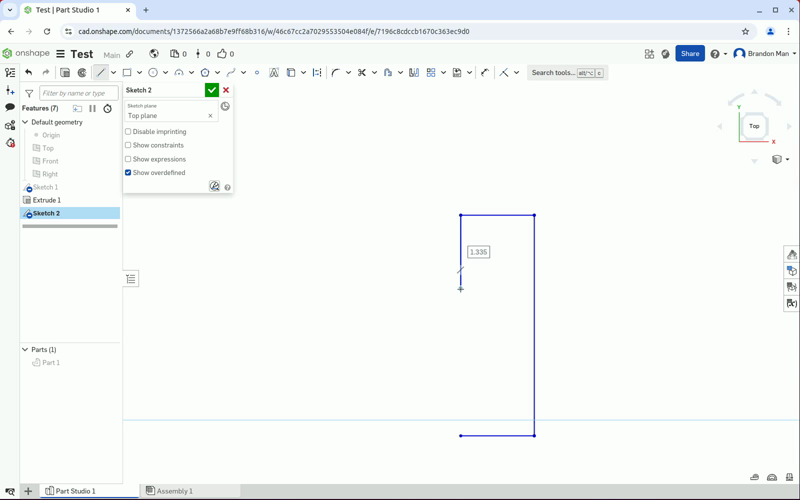
scroll(-6)
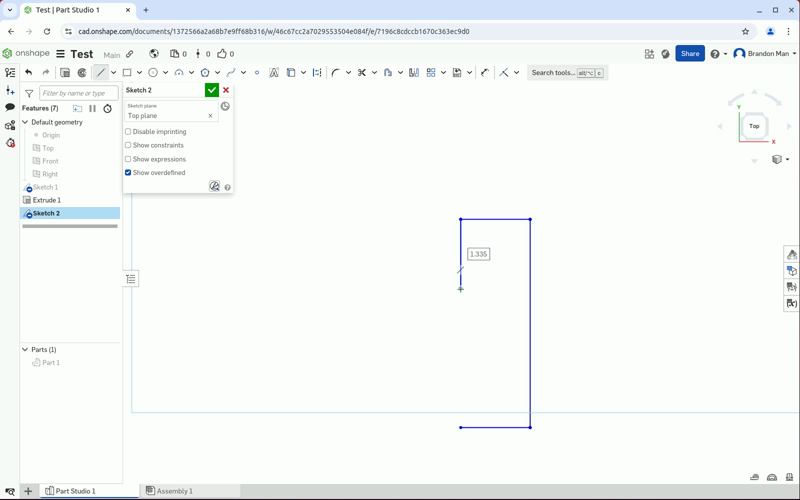
scroll(-6)
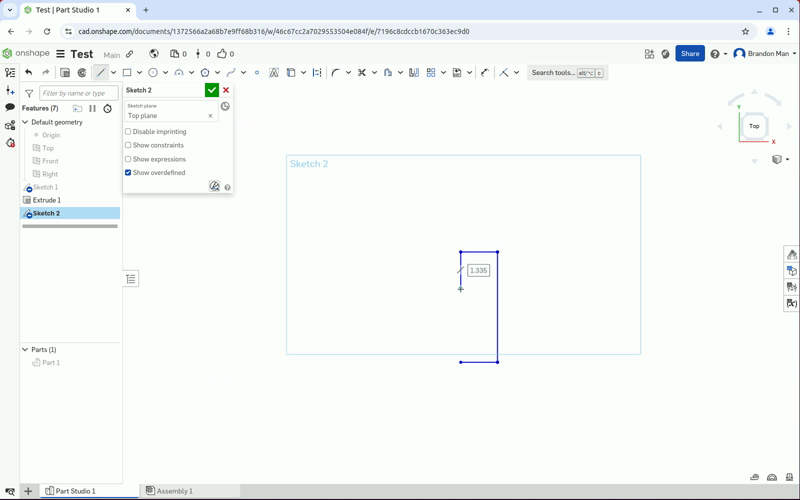
scroll(-6)
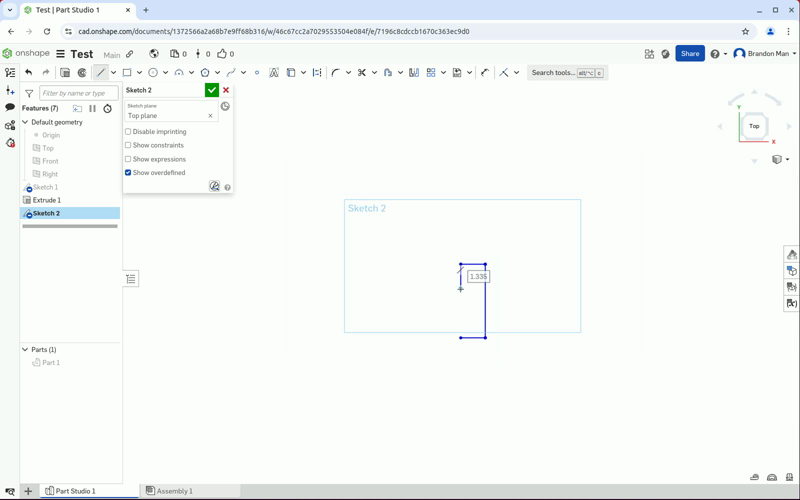
scroll(-6)
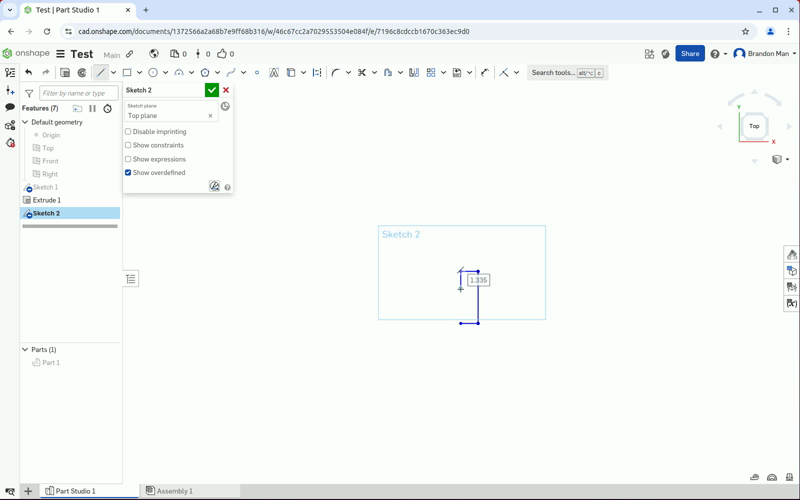
scroll(-6)
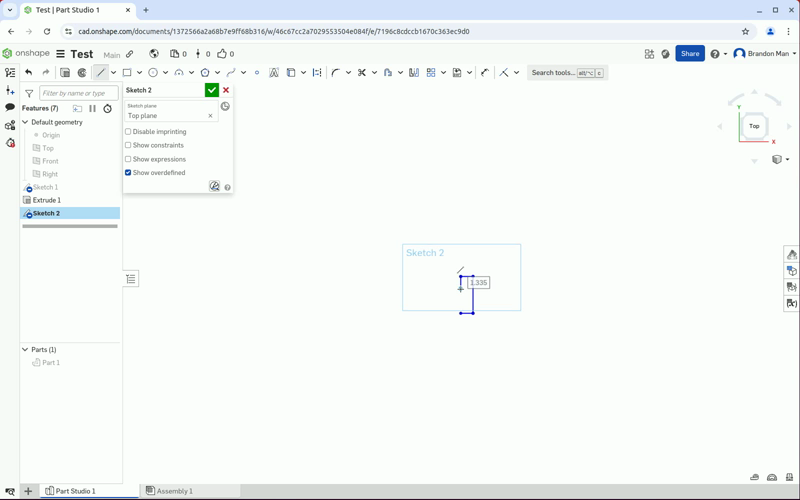
scroll(-6)
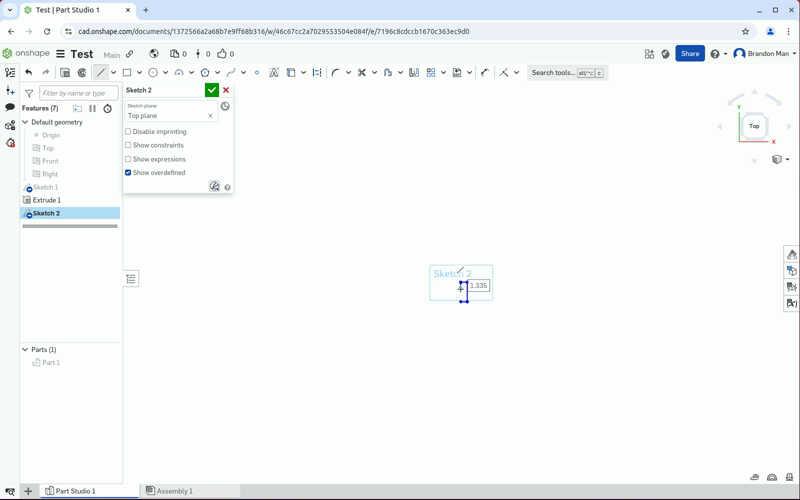
key_up(shift)
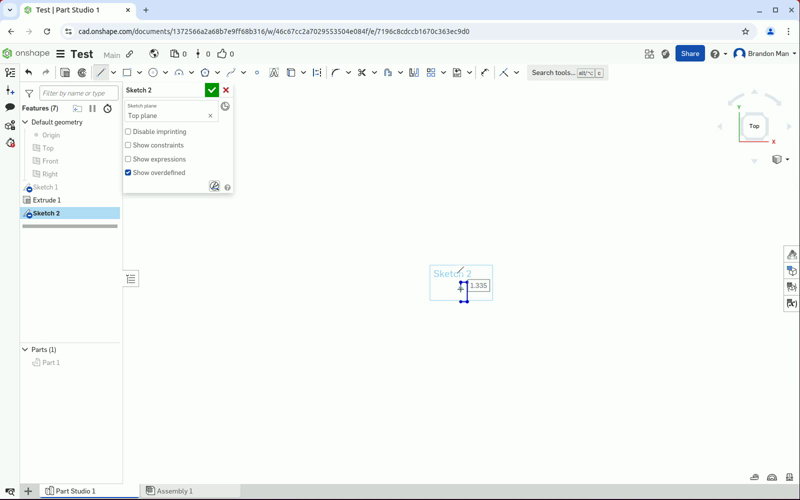
mouse_move(490, 288)
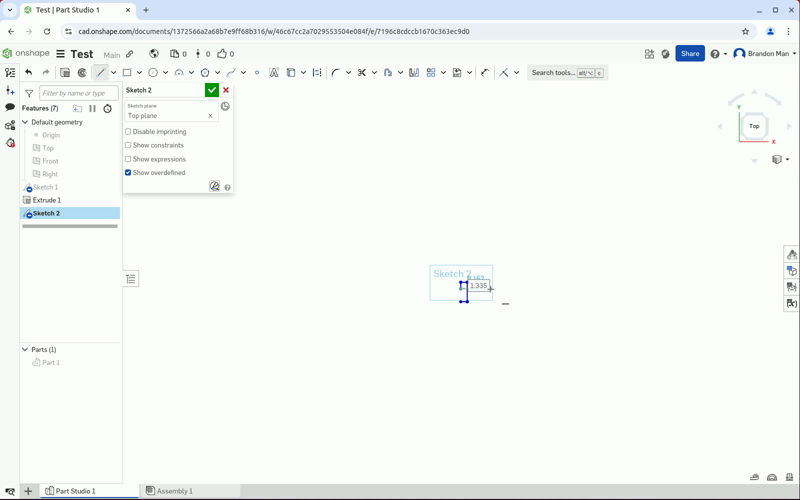
key_down(shift)
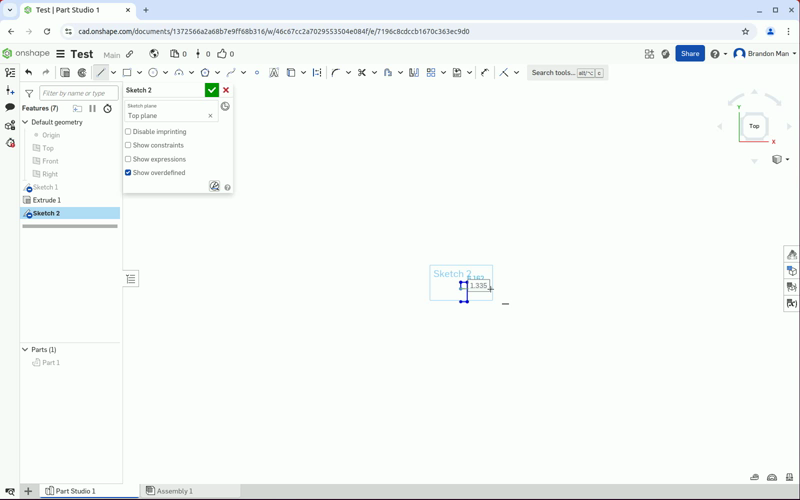
mouse_move(460, 301)
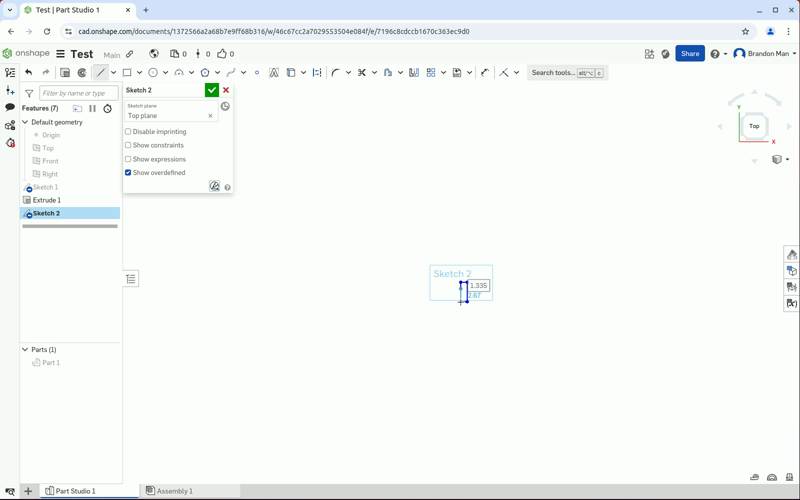
key_up(shift)
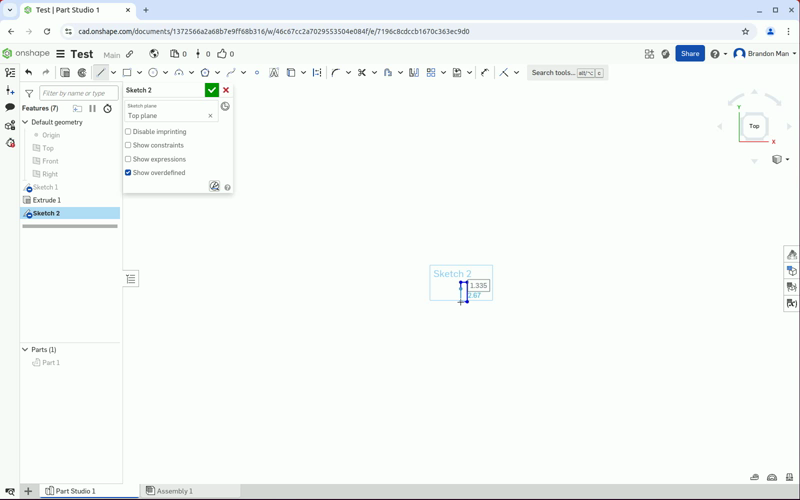
click(460, 301)
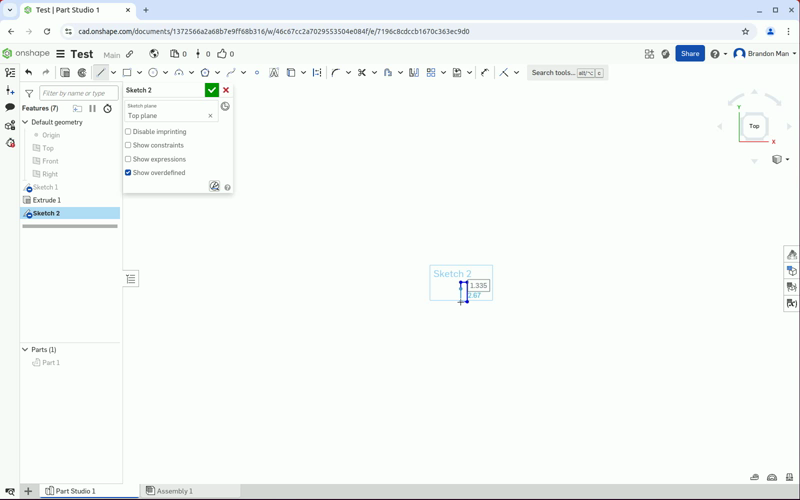
key(esc)
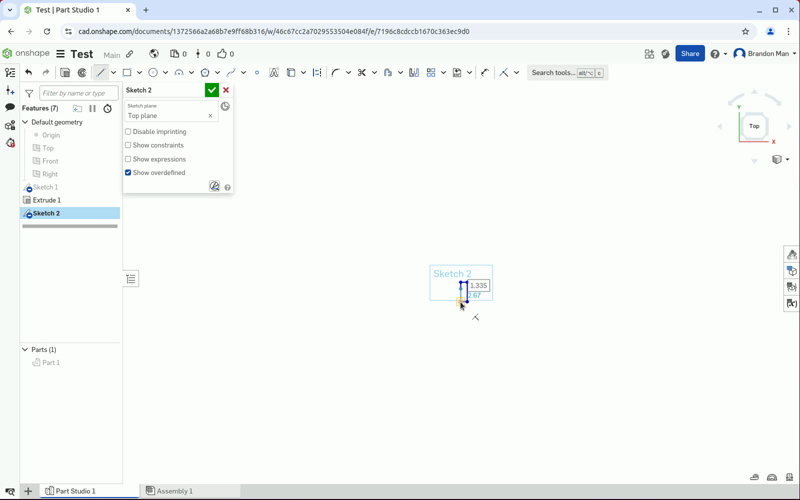
mouse_move(464, 282)
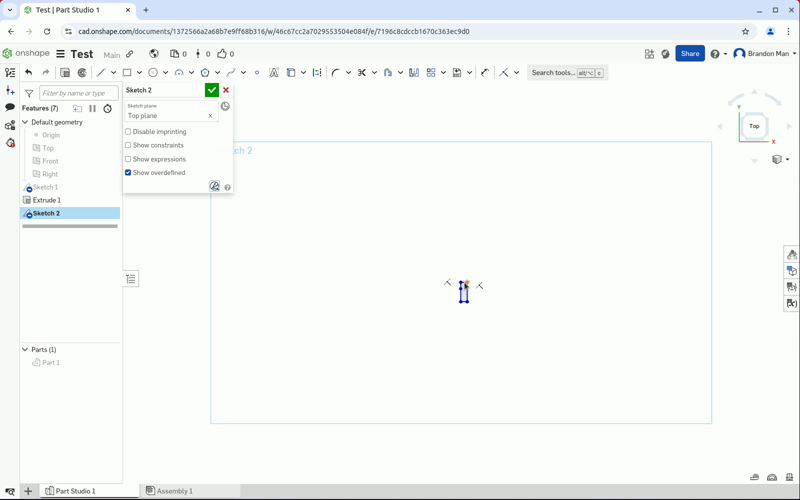
scroll(6)
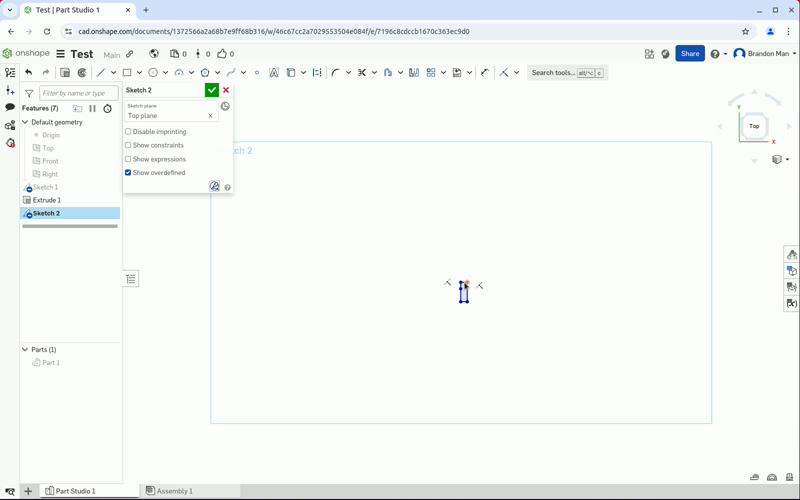
scroll(6)
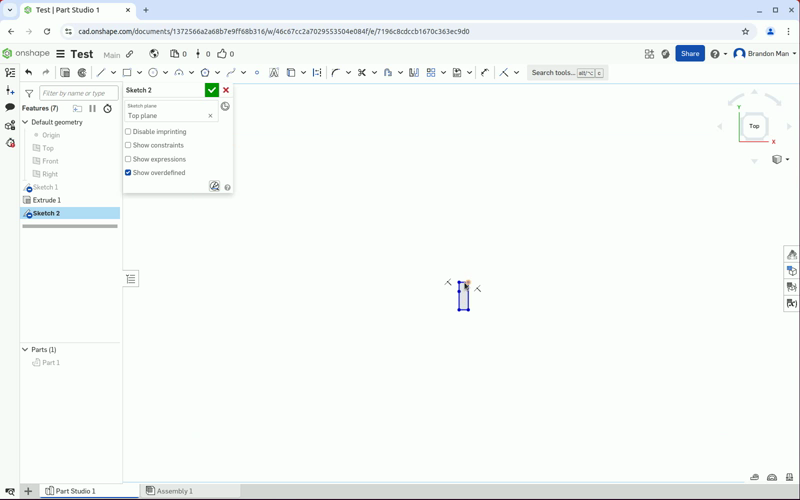
scroll(6)
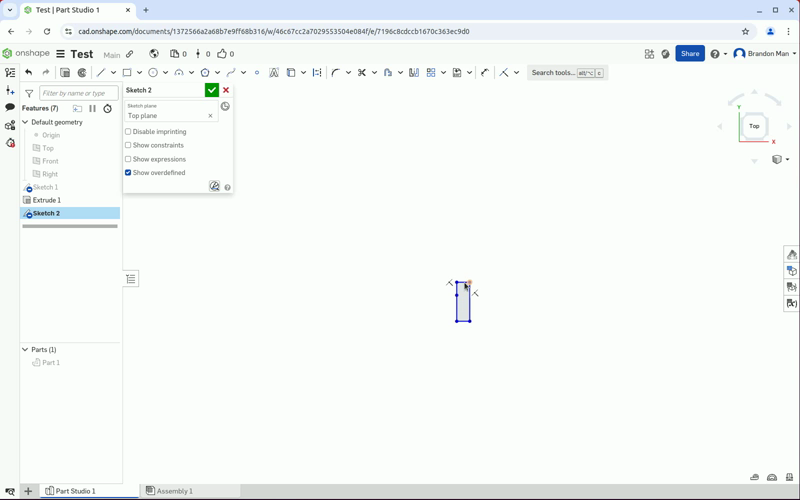
scroll(6)
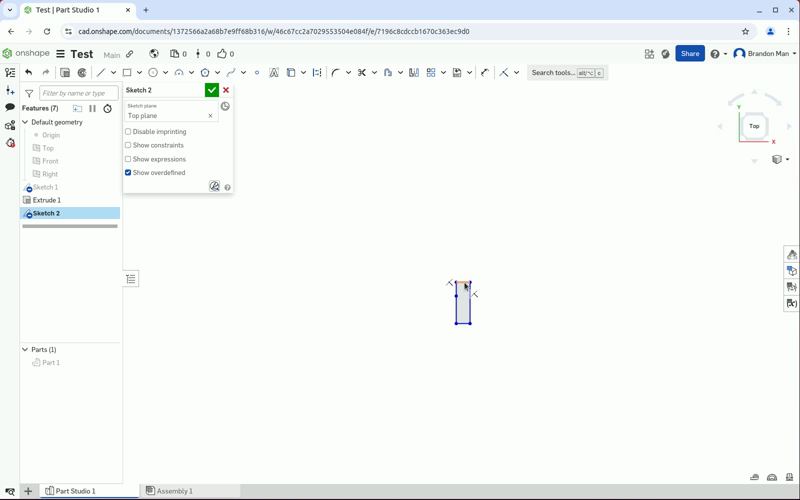
scroll(6)
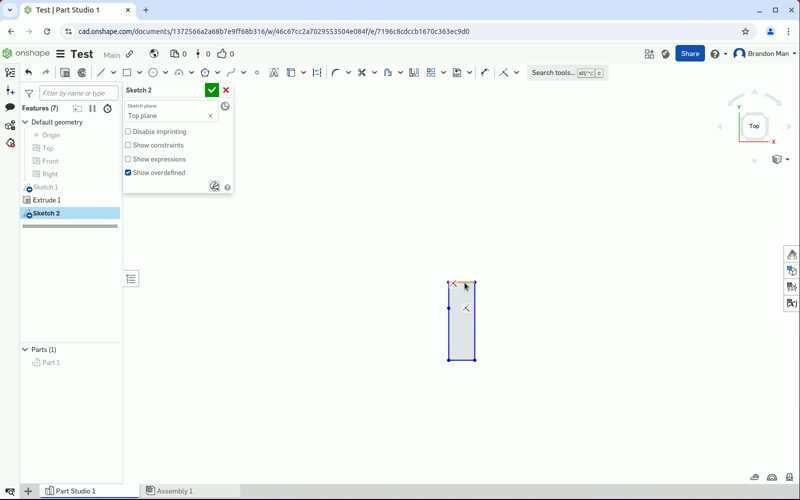
scroll(6)
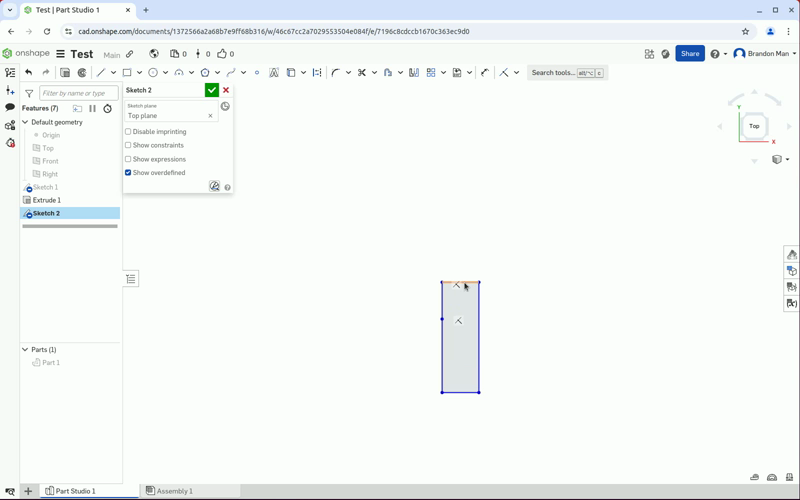
scroll(6)
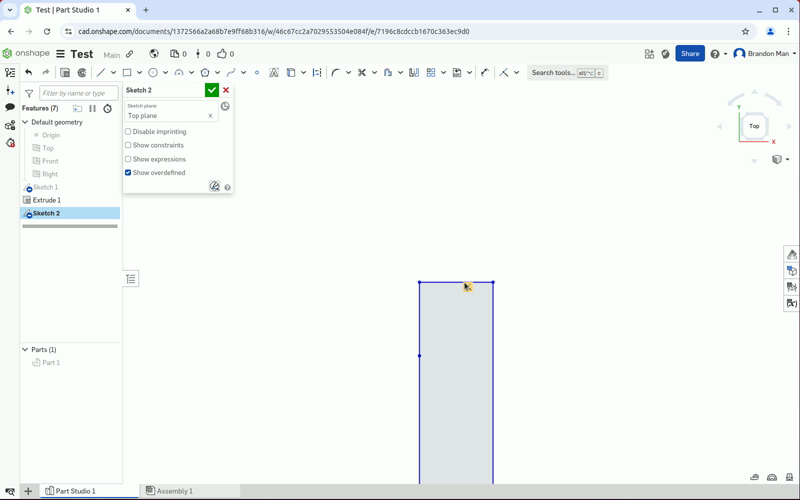
click(464, 282)
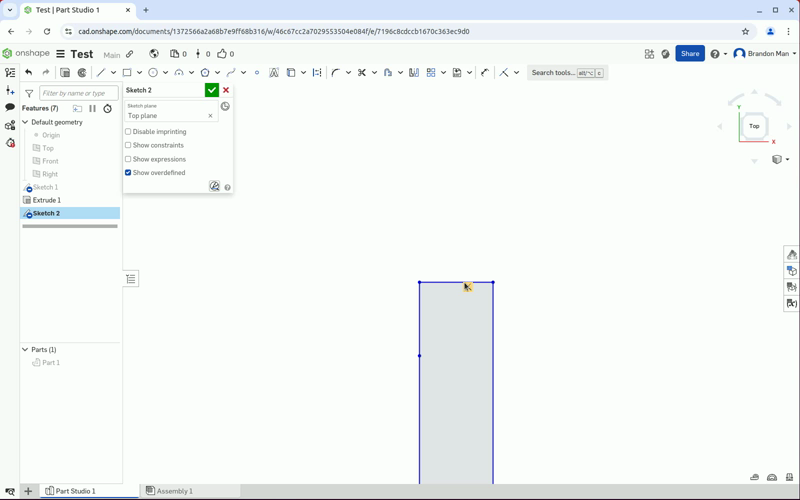
scroll(-6)
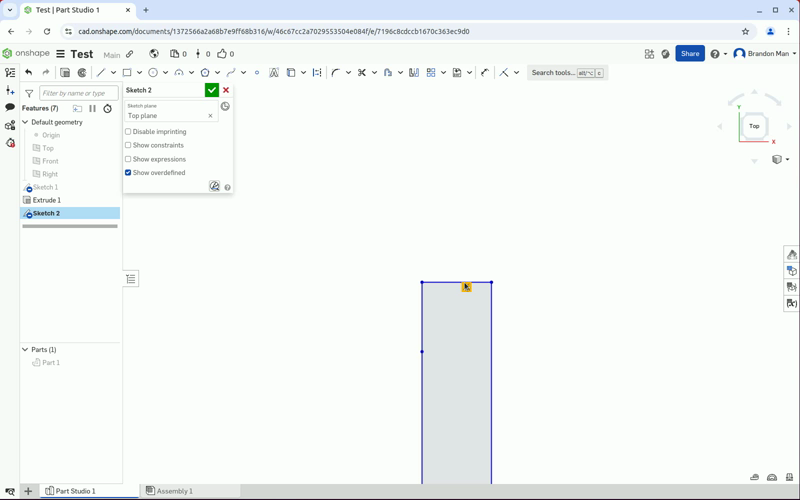
scroll(-6)
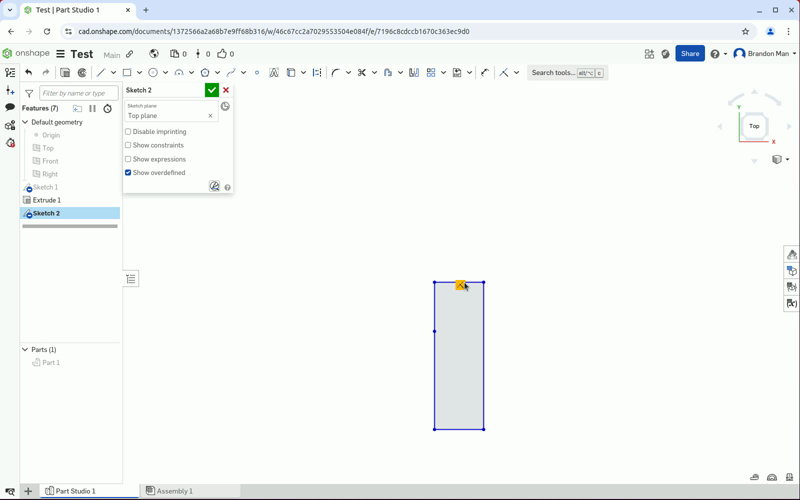
scroll(-6)
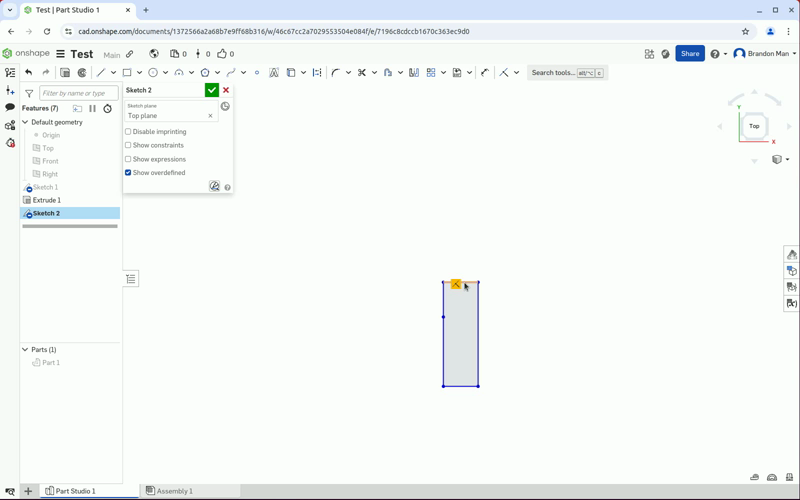
scroll(-6)
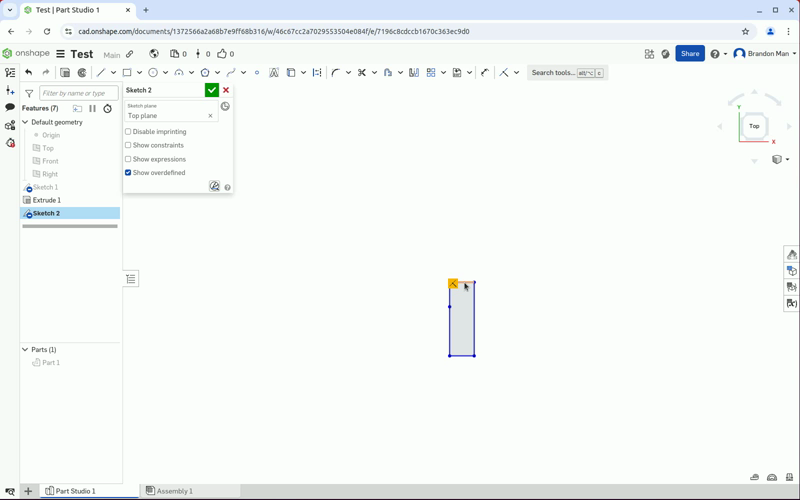
scroll(-6)
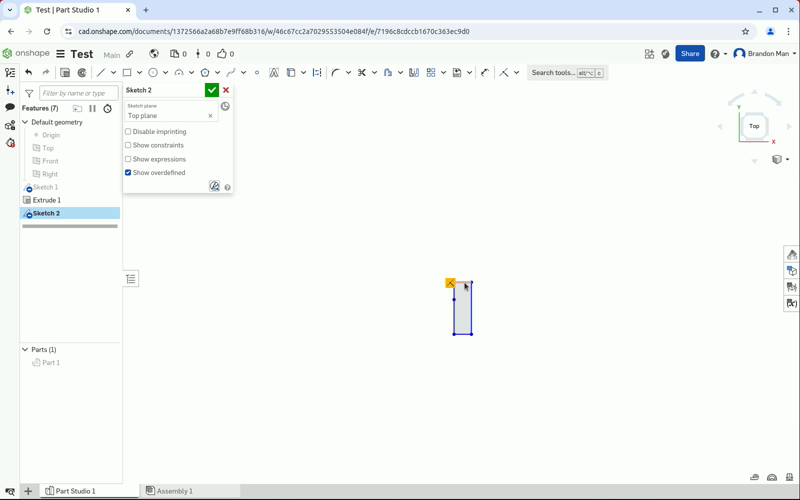
scroll(-6)
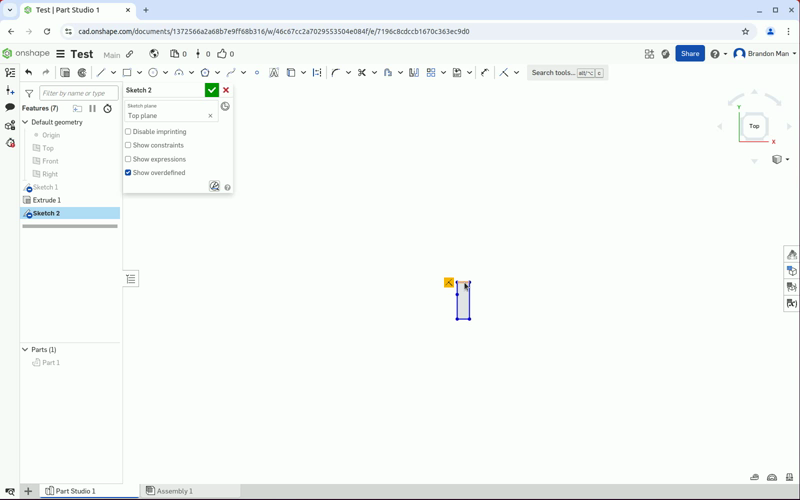
scroll(-6)
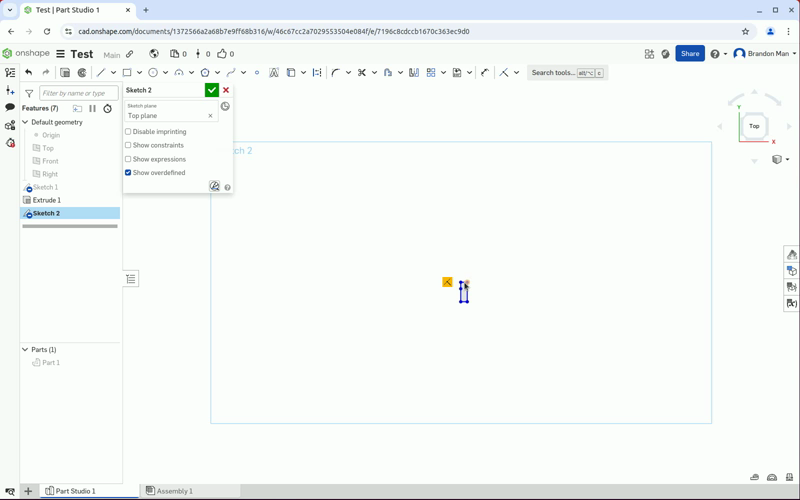
mouse_move(73, 352)
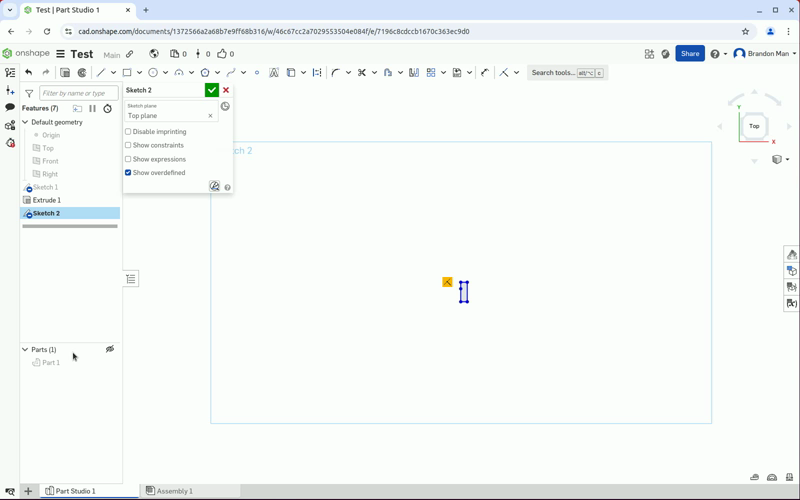
key(shift+y)
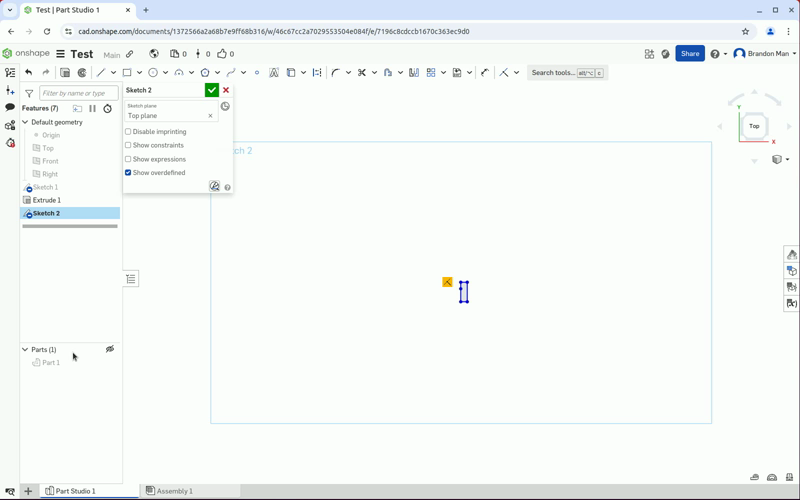
key(shift+e)
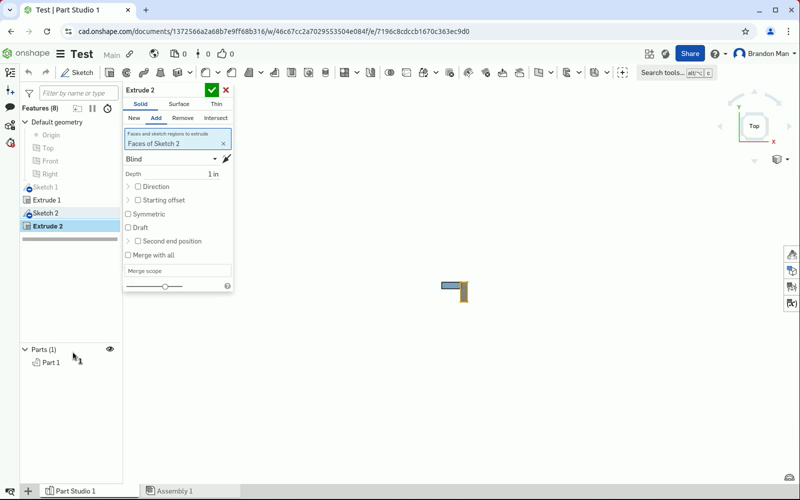
mouse_move(143, 106)
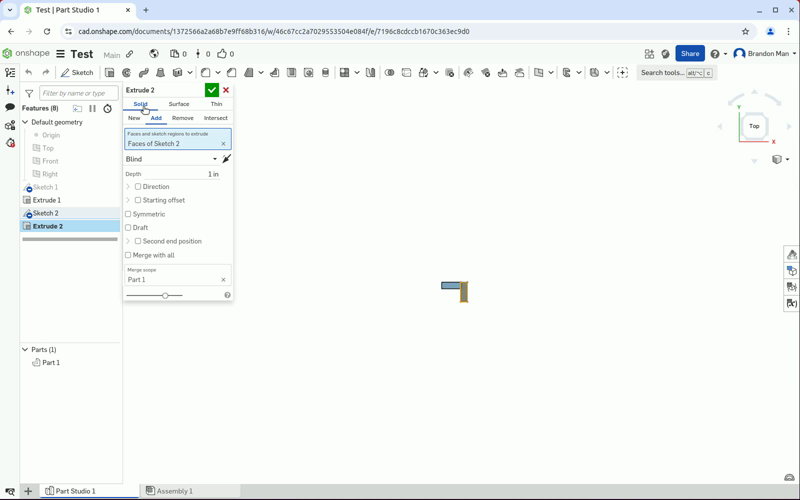
click(143, 106)
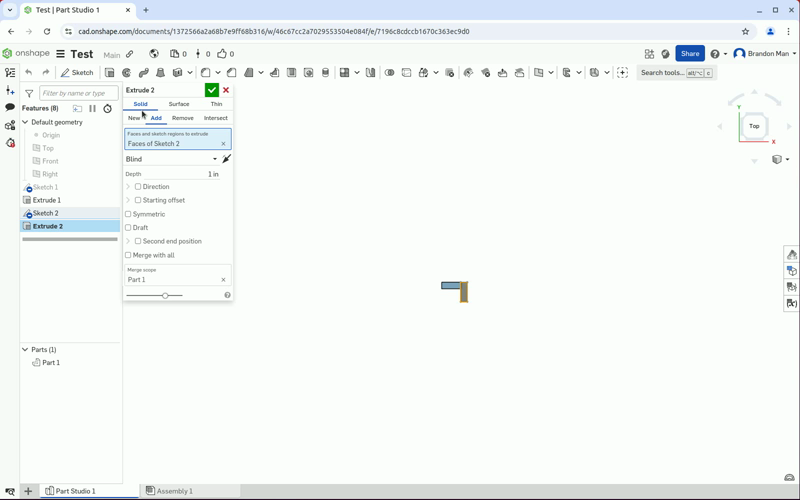
mouse_move(137, 120)
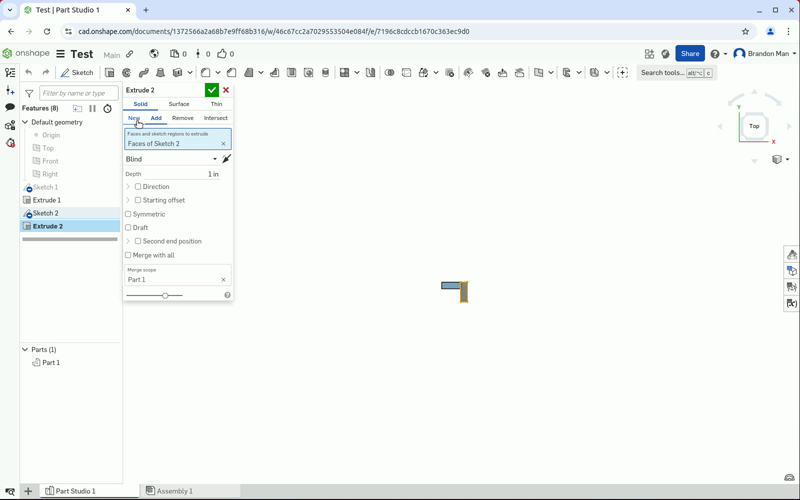
click(137, 120)
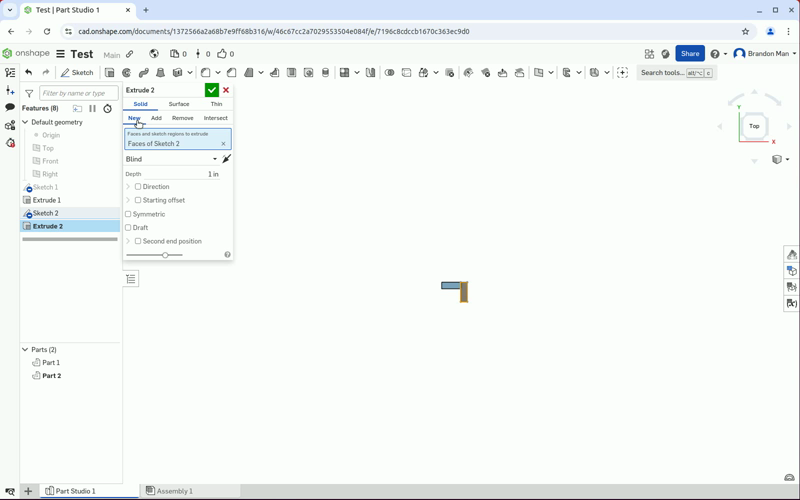
key(tab, 4)
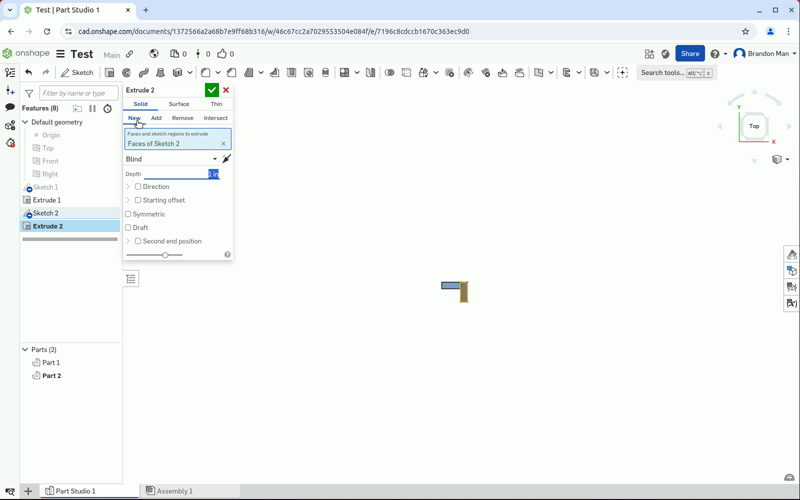
text(-23.108)
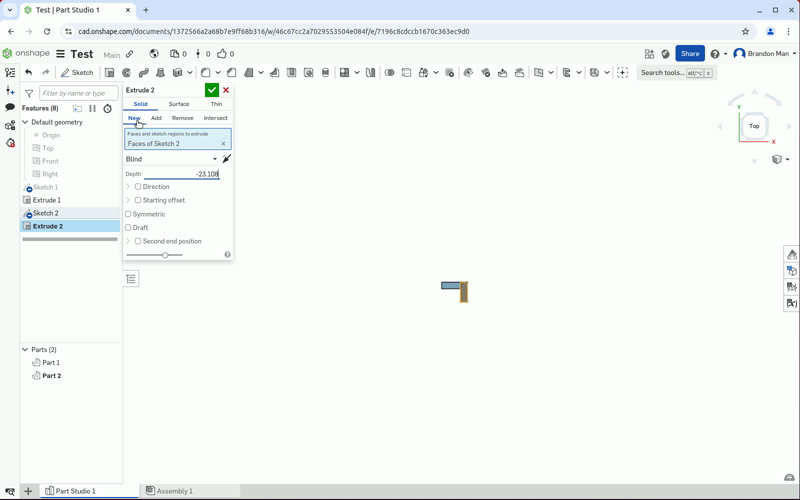
key(enter)
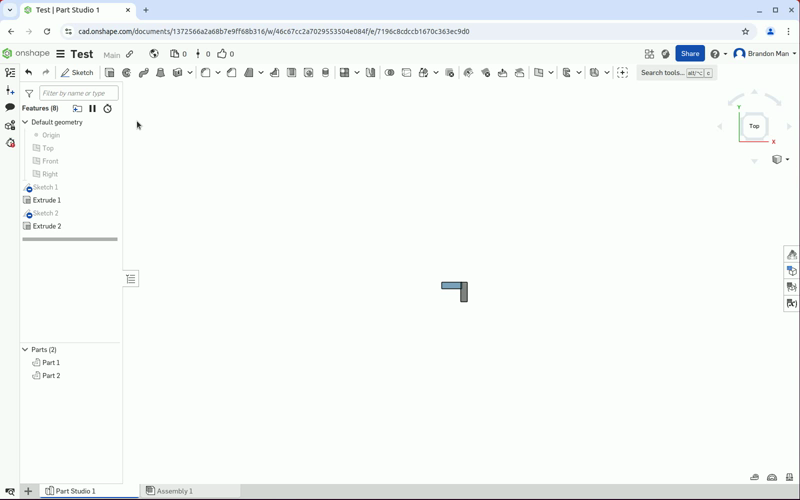
key(shift+h)
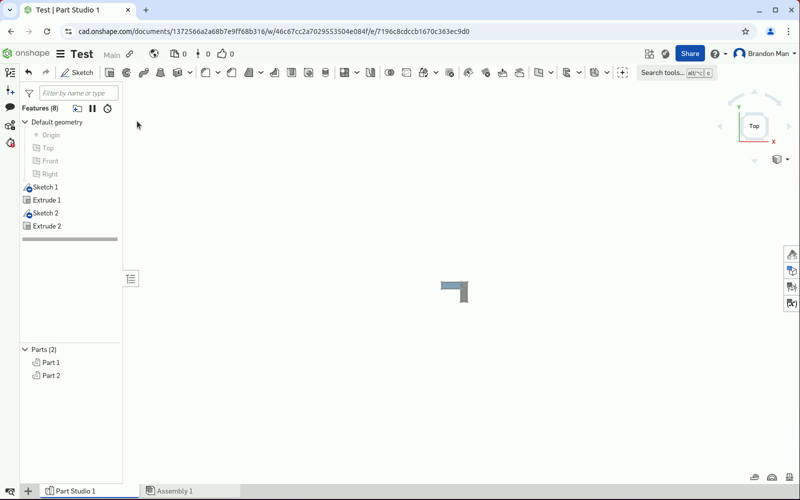
key(shift+h)
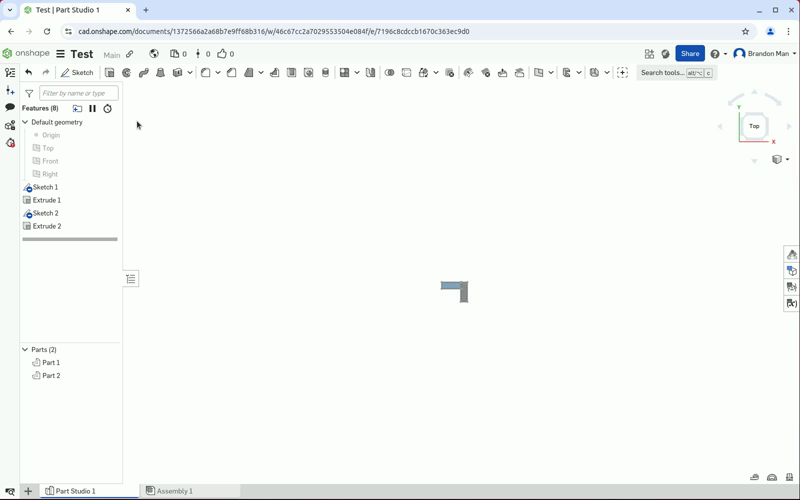
key(shift+7)
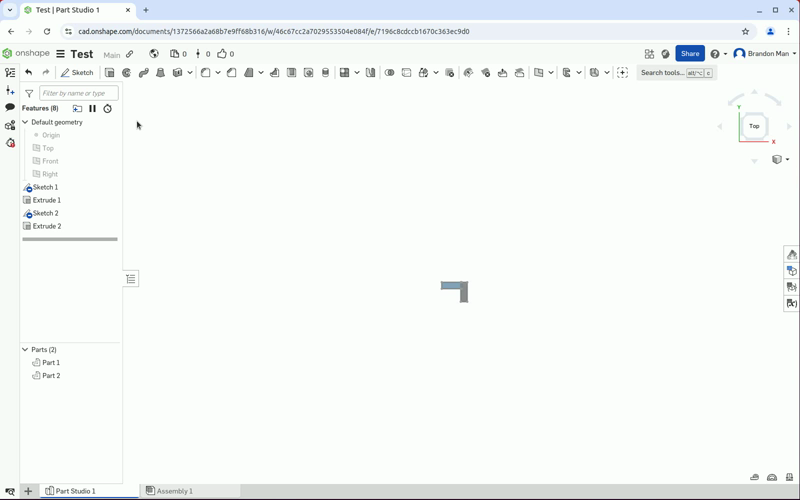
key(up, 3)
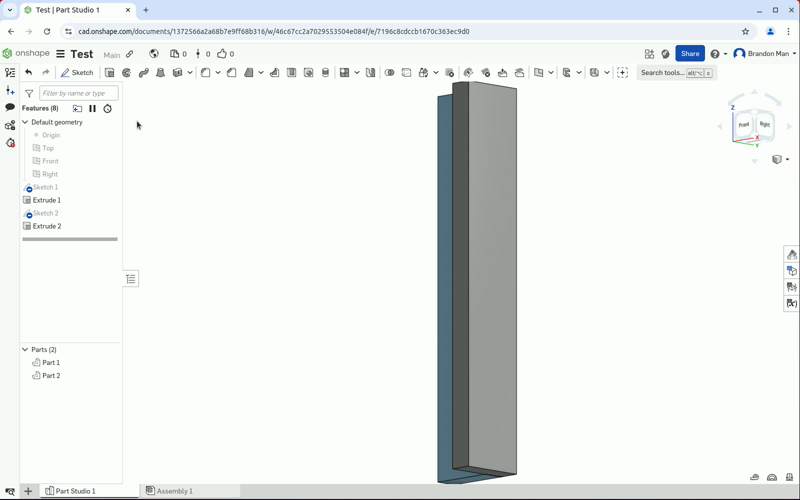
key(left, 3)
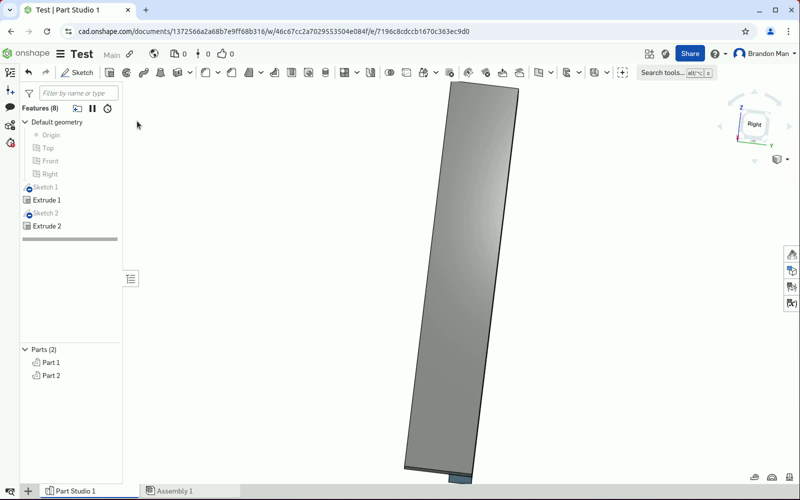
key(right, 3)
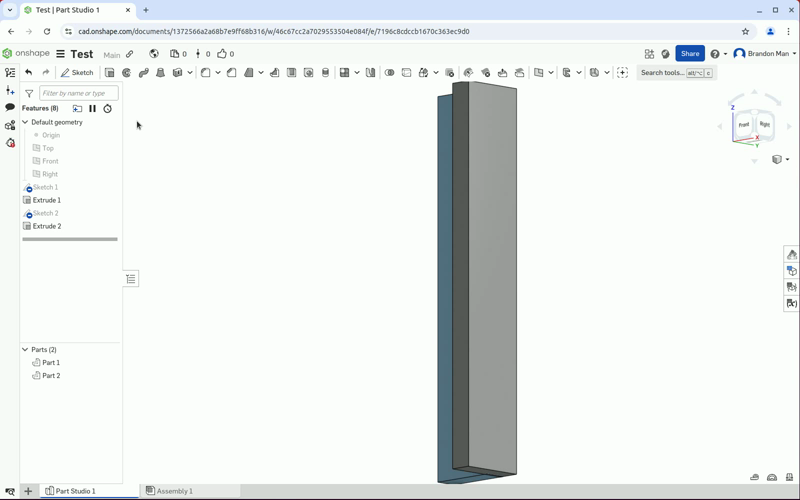
key(down, 3)
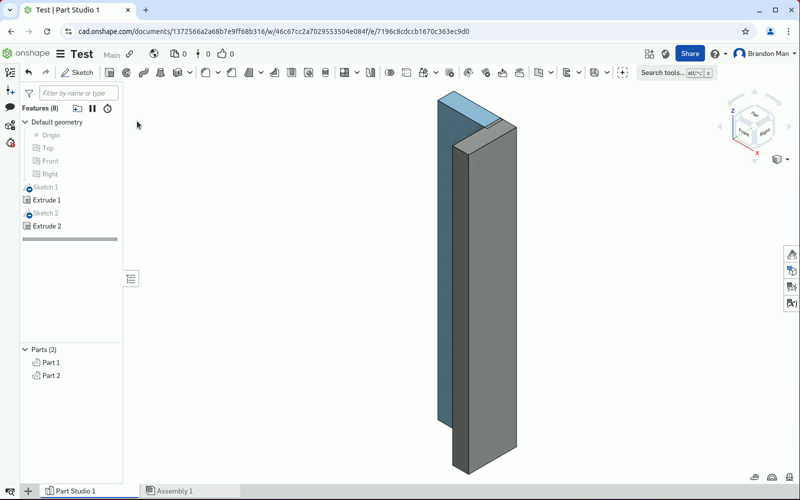
mouse_move(73, 189)
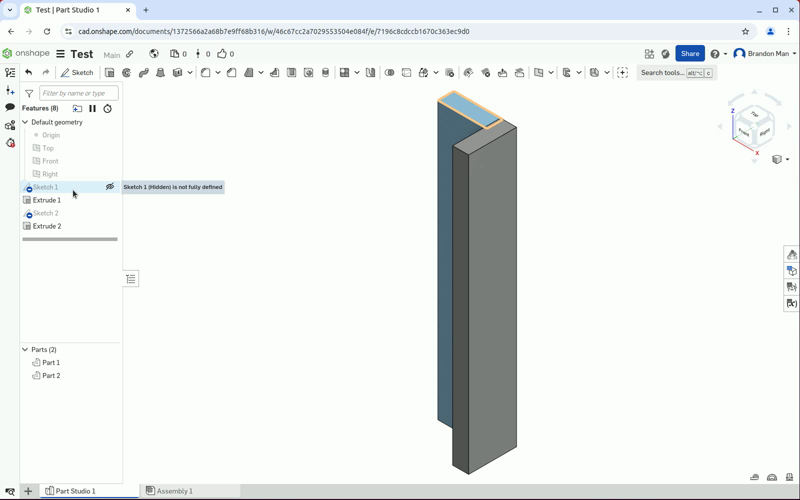
click(73, 189)